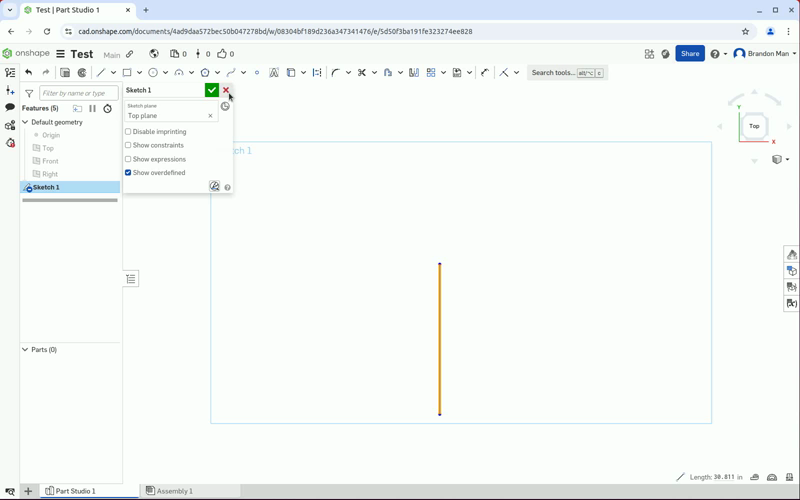
key(shift+h)
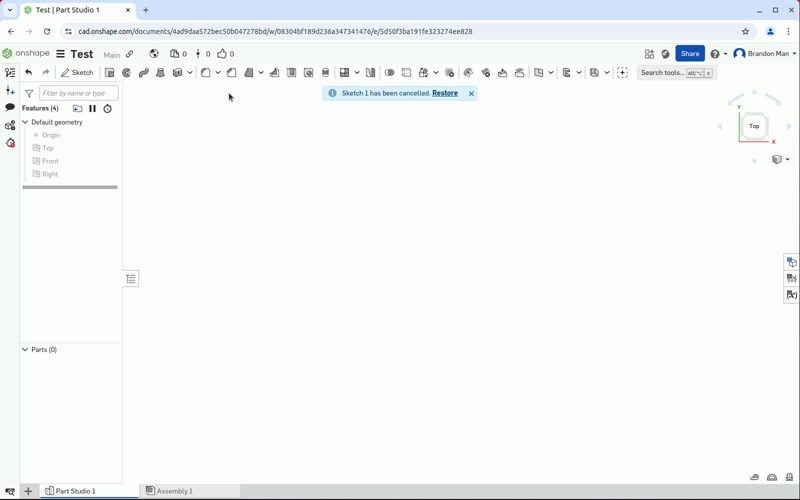
mouse_move(73, 352)
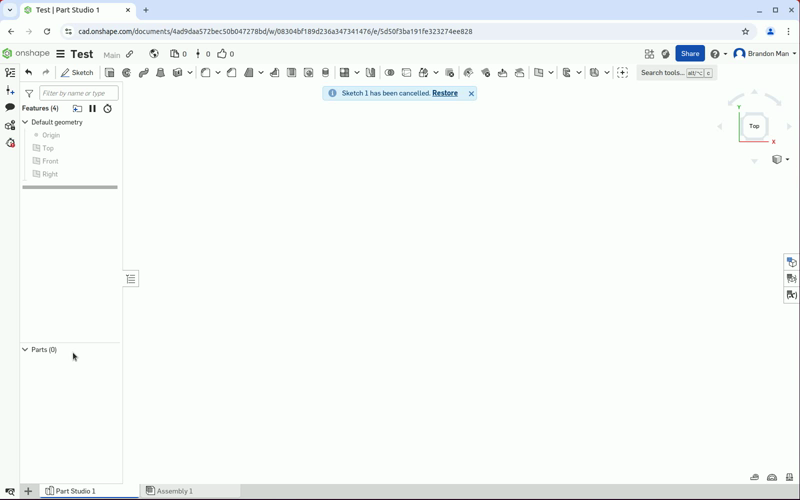
key(y)
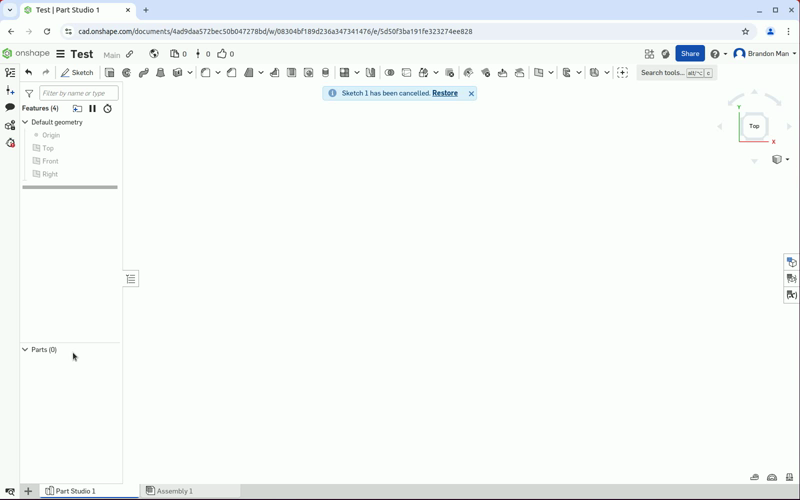
key(shift+p)
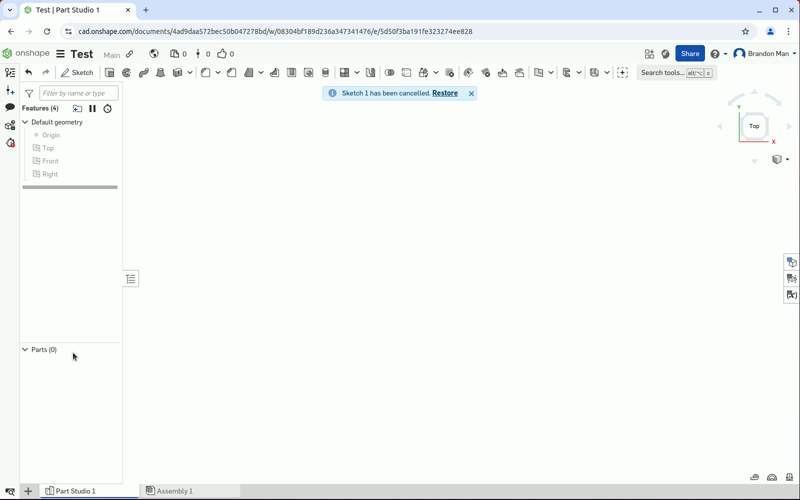
key(space)
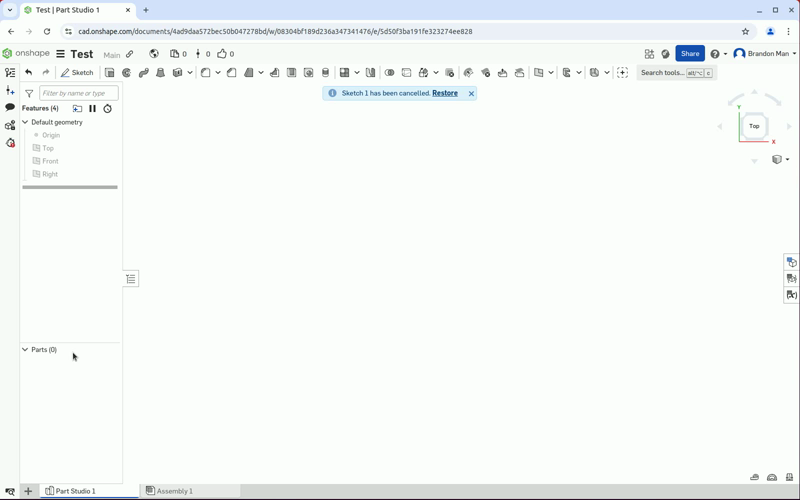
key_down(shift)
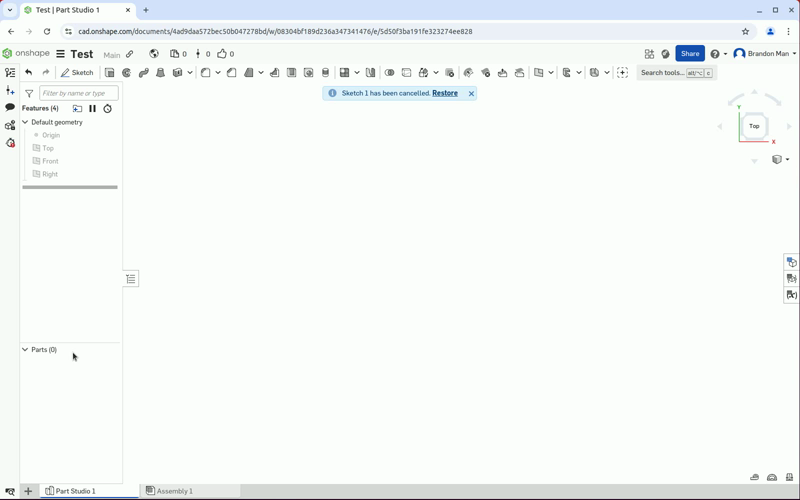
key(up)
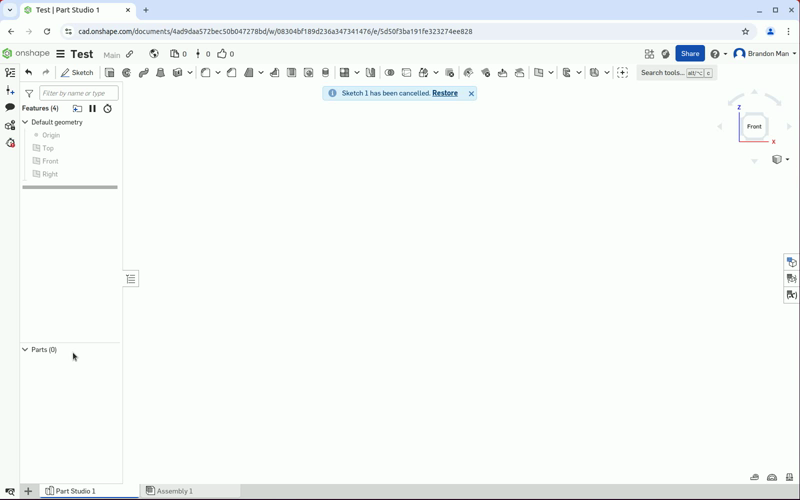
key_up(shift)
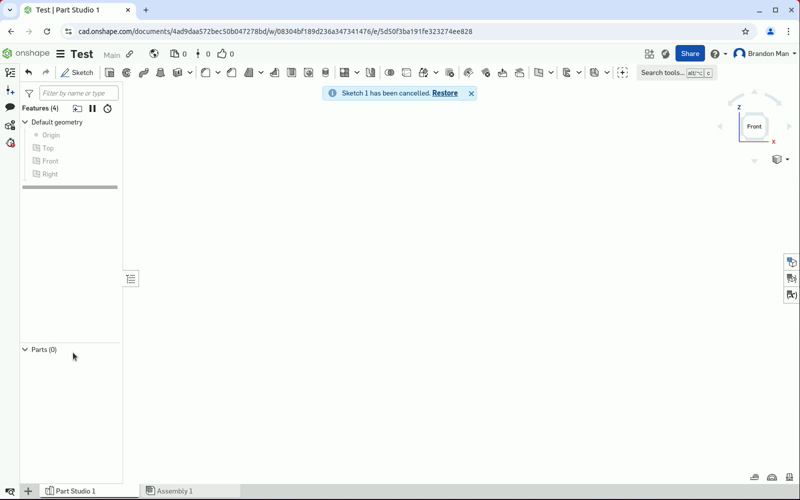
mouse_move(73, 352)
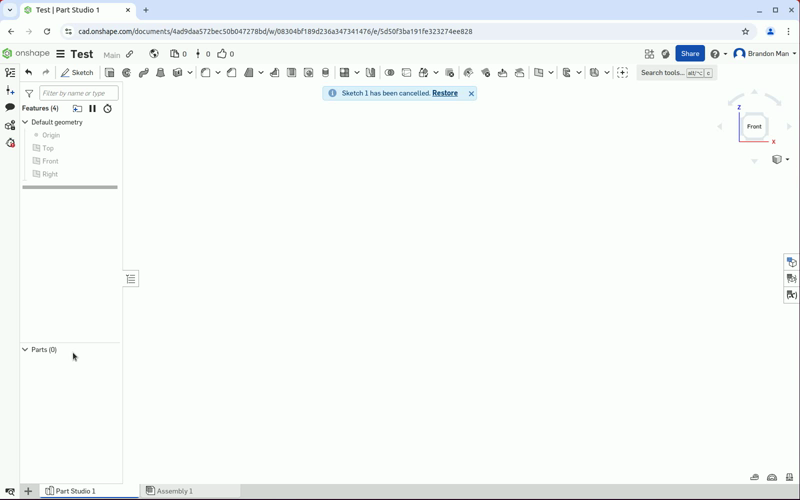
key(shift+y)
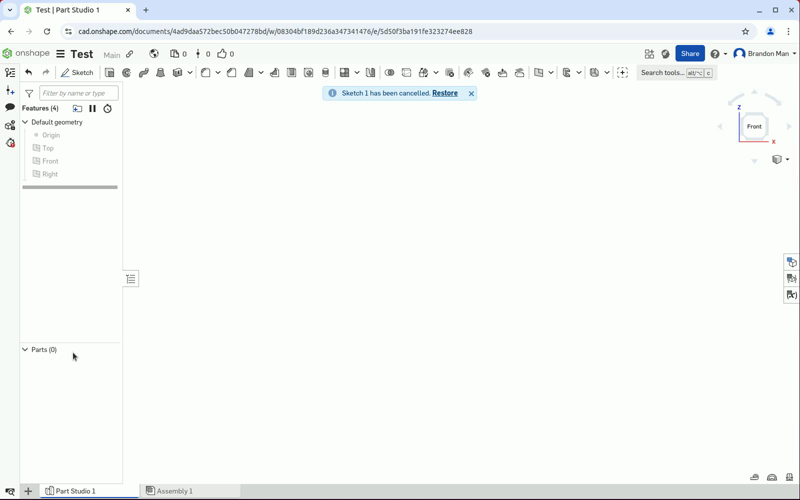
key(shift+s)
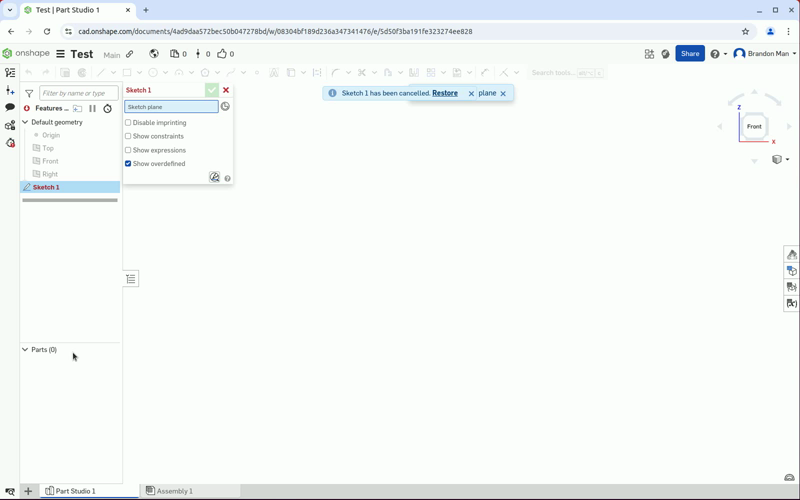
mouse_move(73, 163)
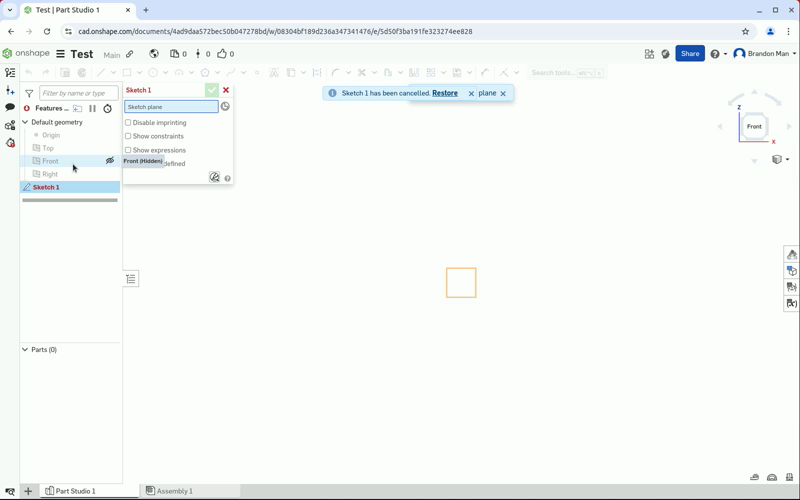
click(73, 163)
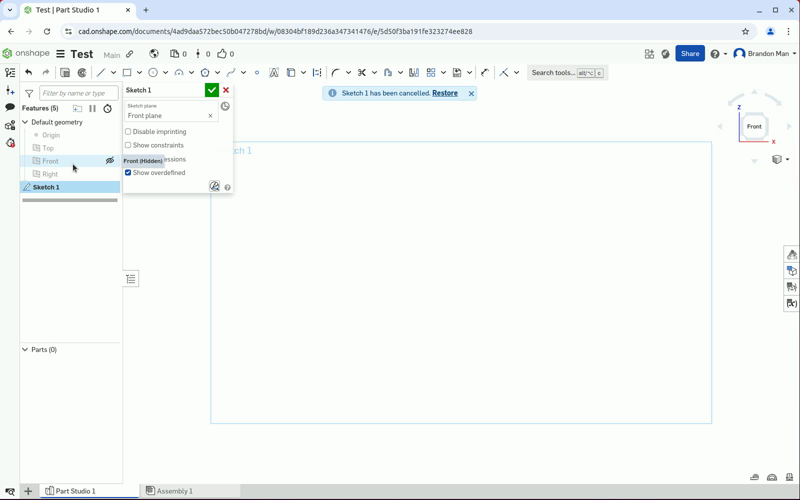
mouse_move(73, 352)
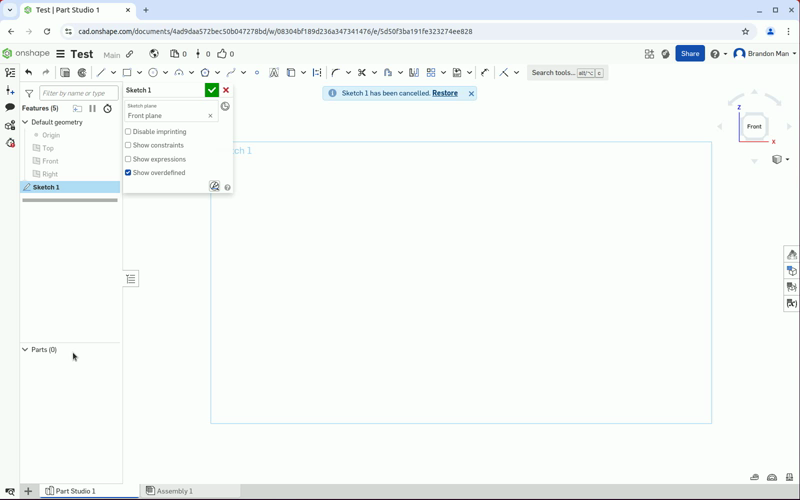
key(y)
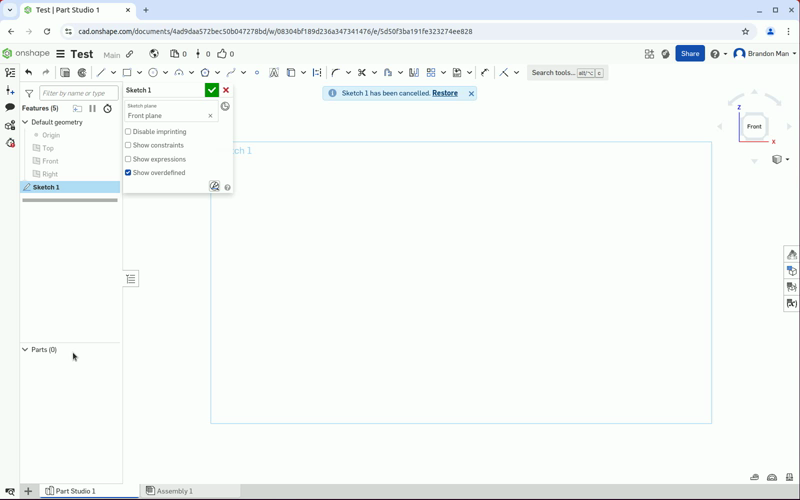
key(c)
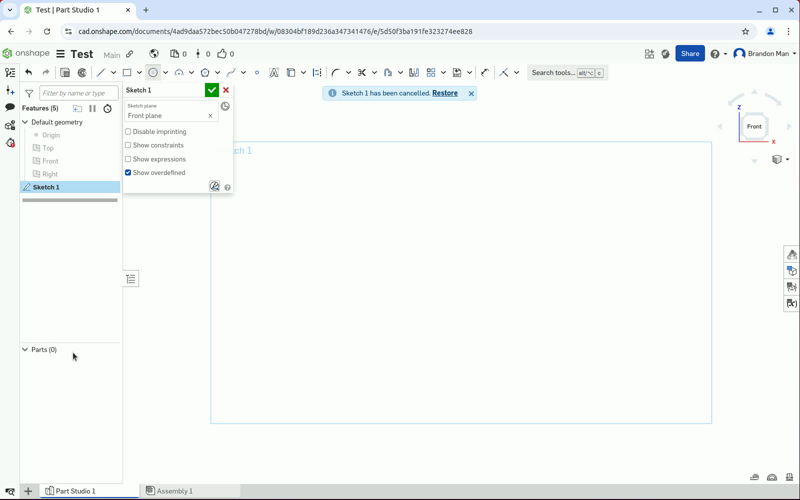
key_down(shift)
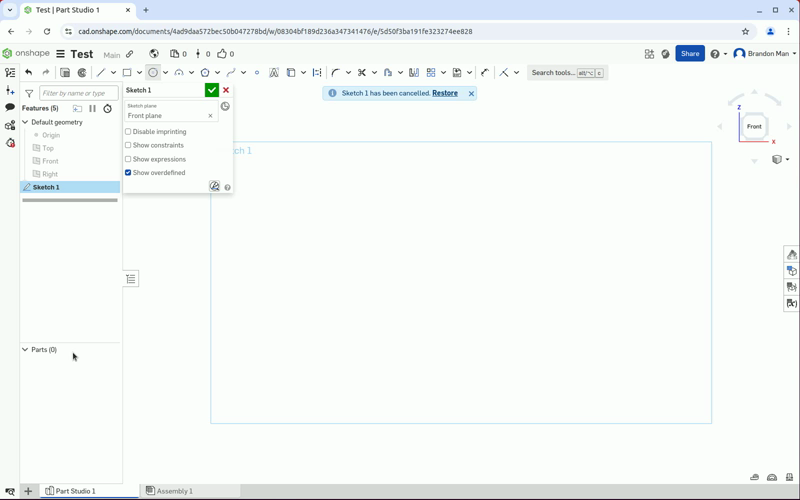
mouse_move(461, 282)
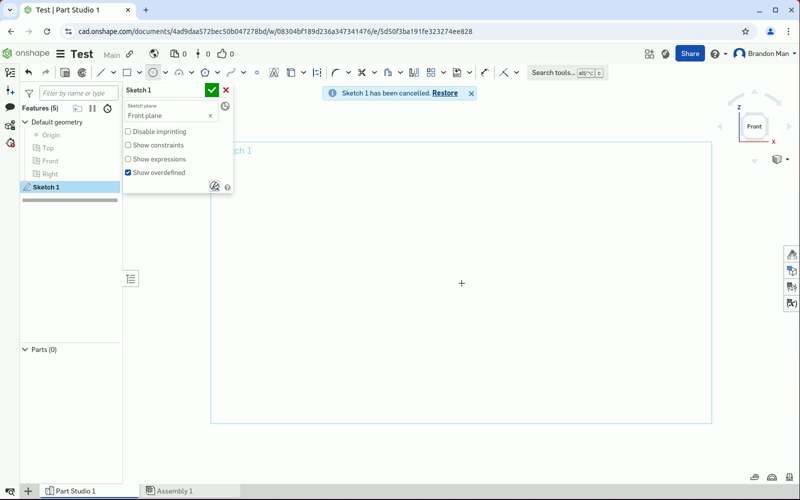
click(461, 282)
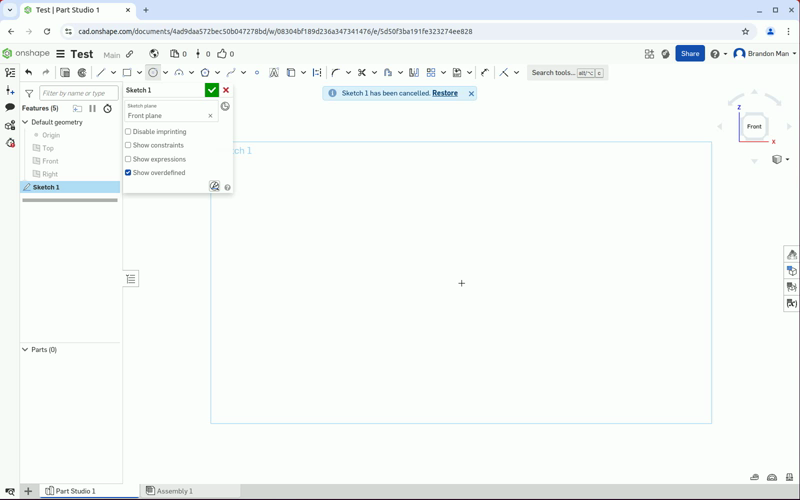
key_up(shift)
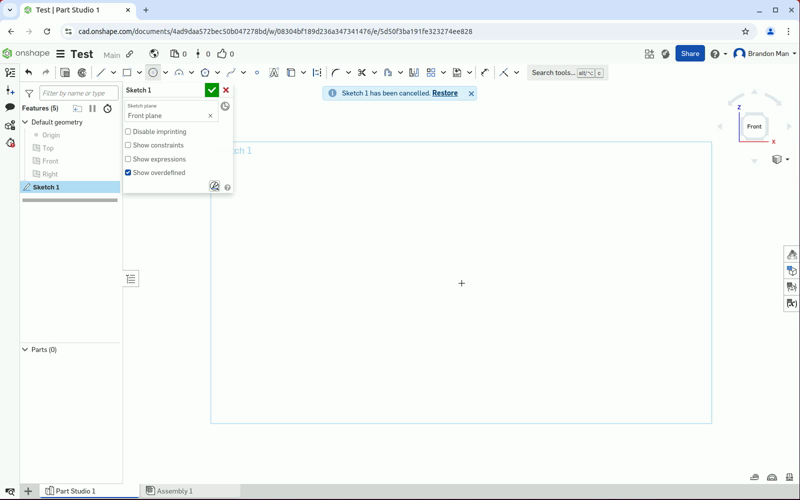
mouse_move(464, 282)
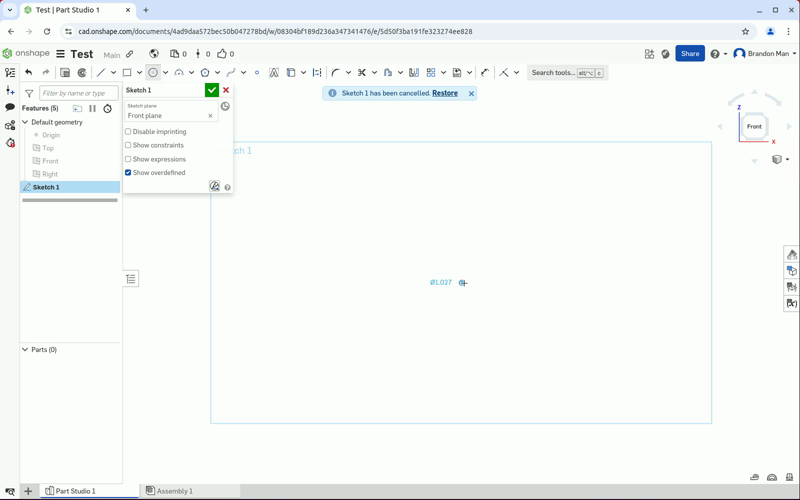
scroll(6)
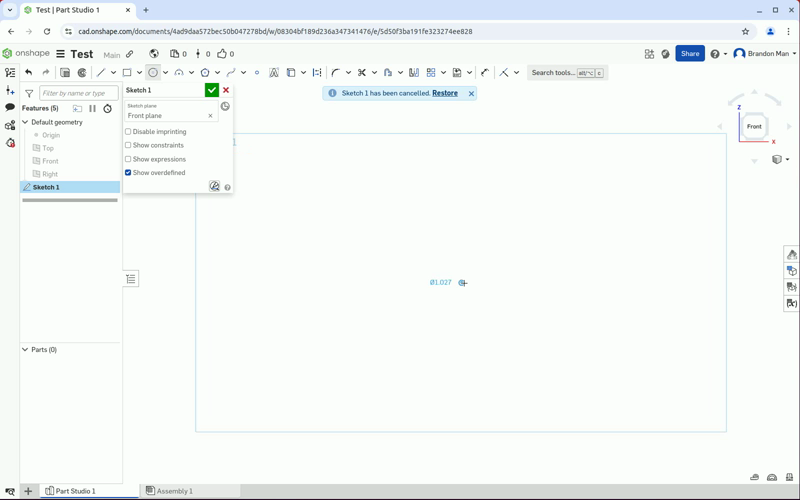
scroll(6)
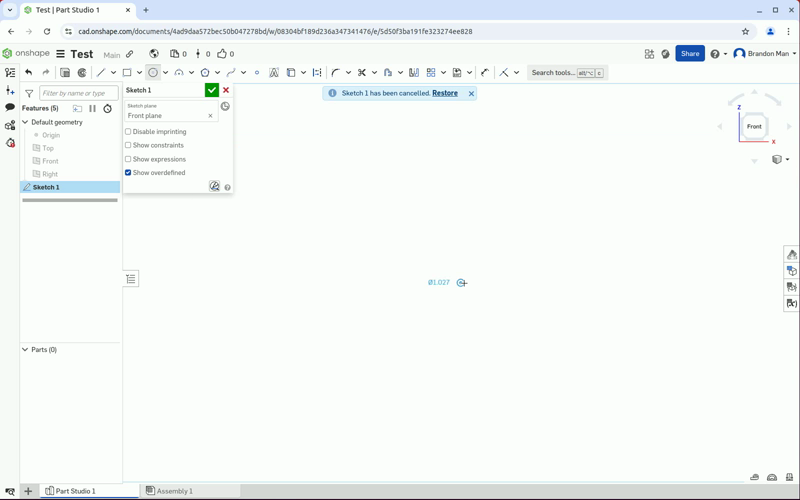
scroll(6)
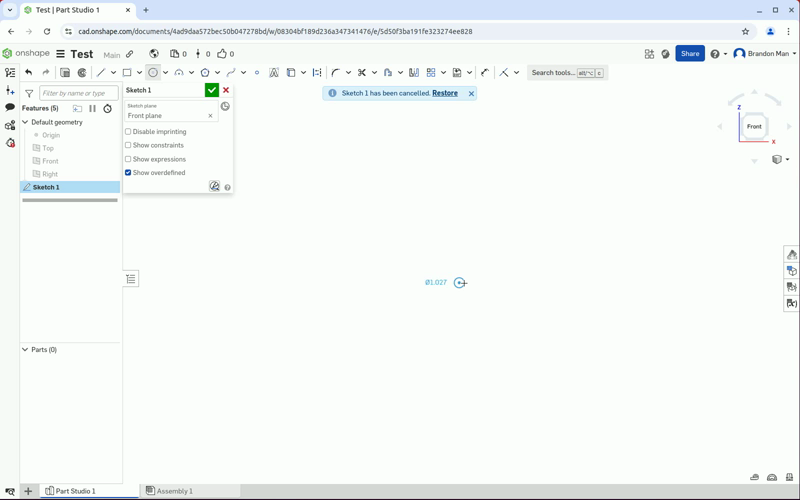
scroll(6)
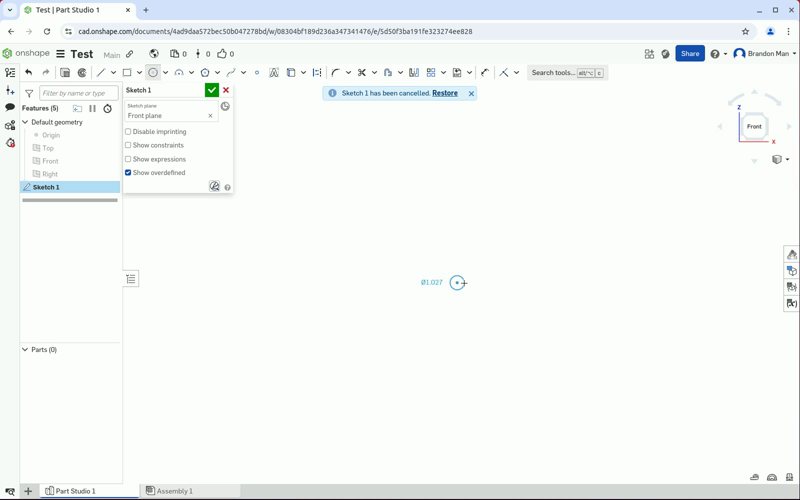
scroll(6)
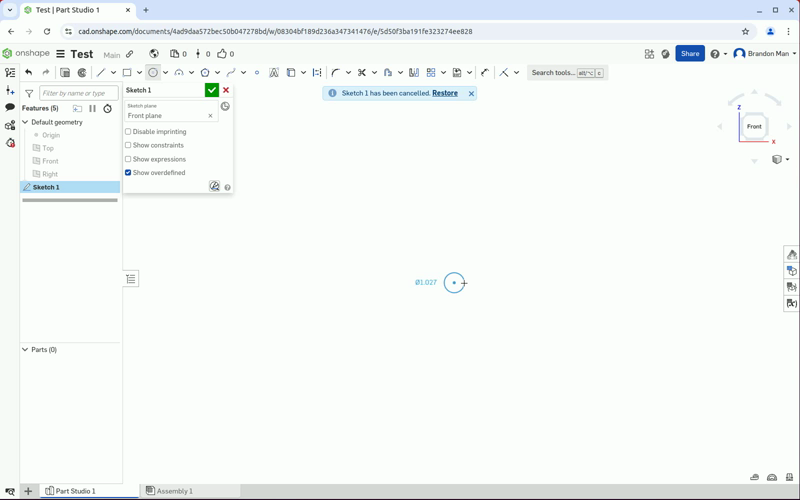
scroll(6)
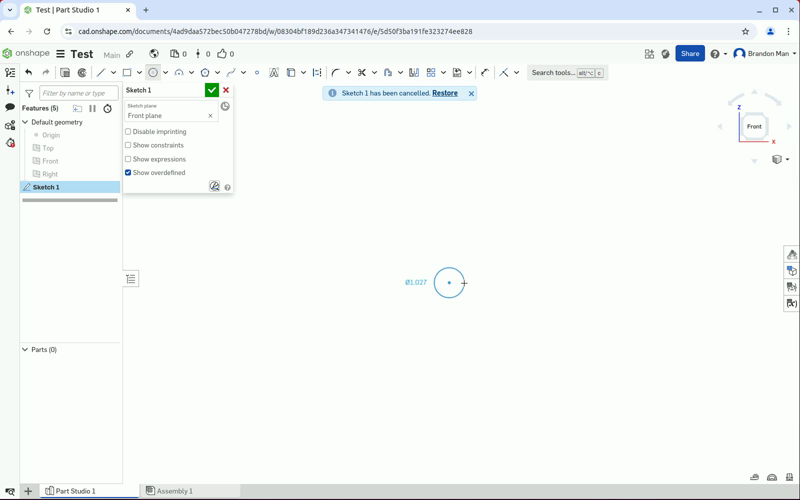
scroll(6)
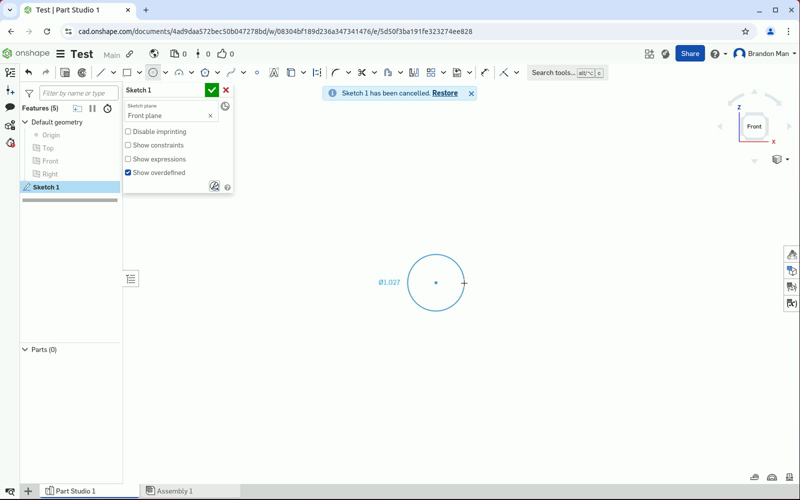
click(464, 282)
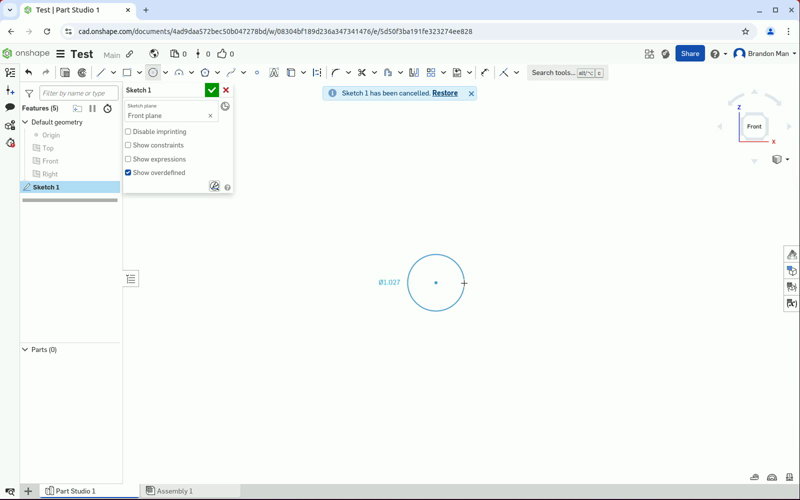
scroll(-6)
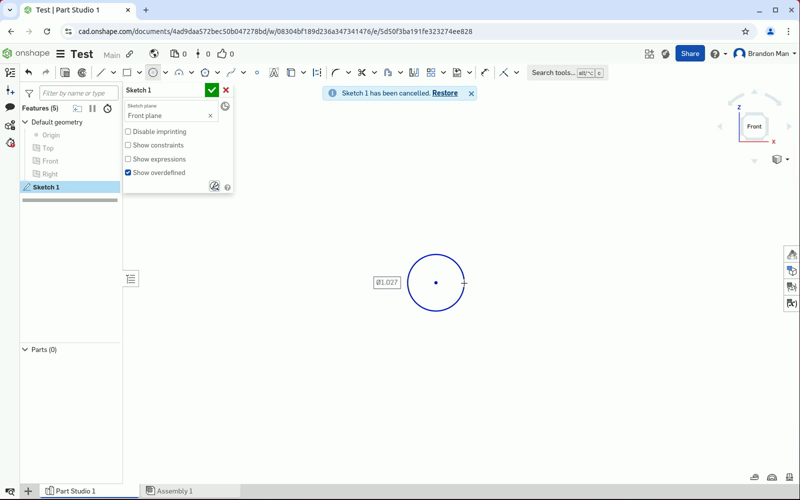
scroll(-6)
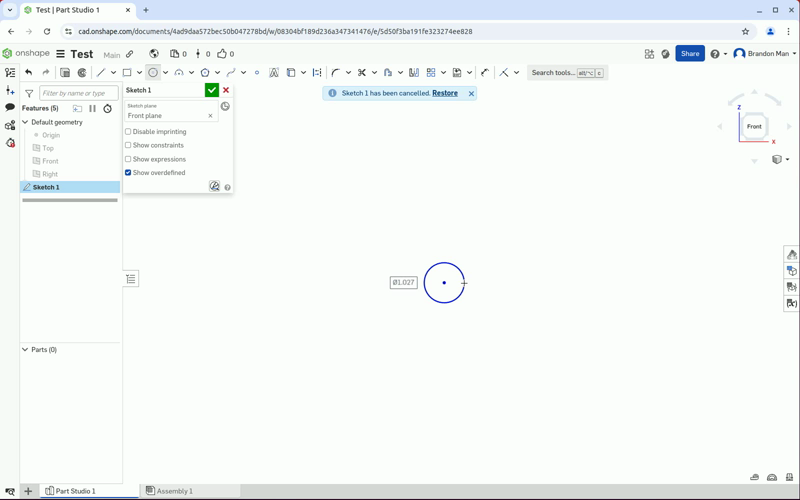
scroll(-6)
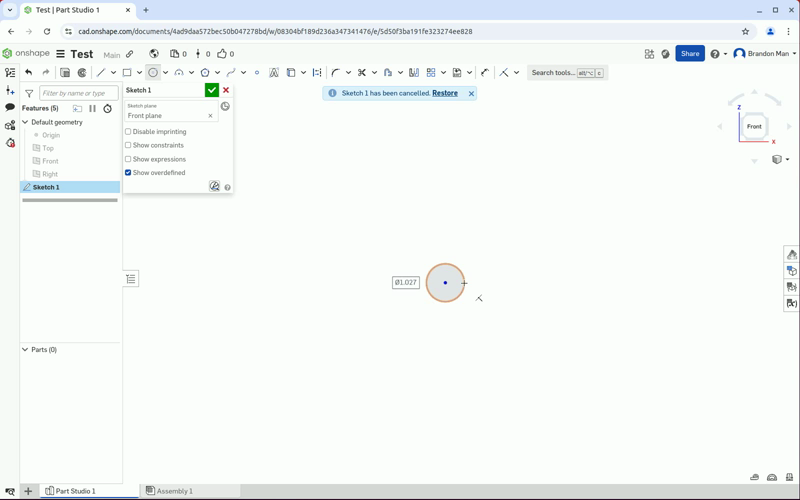
scroll(-6)
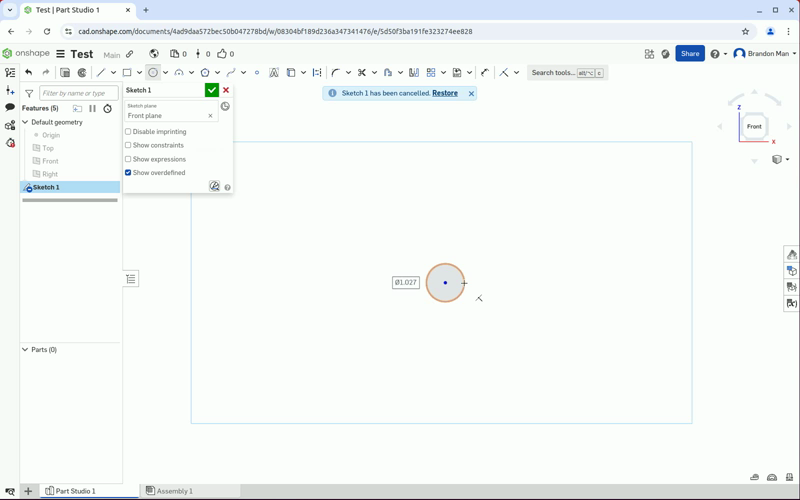
scroll(-6)
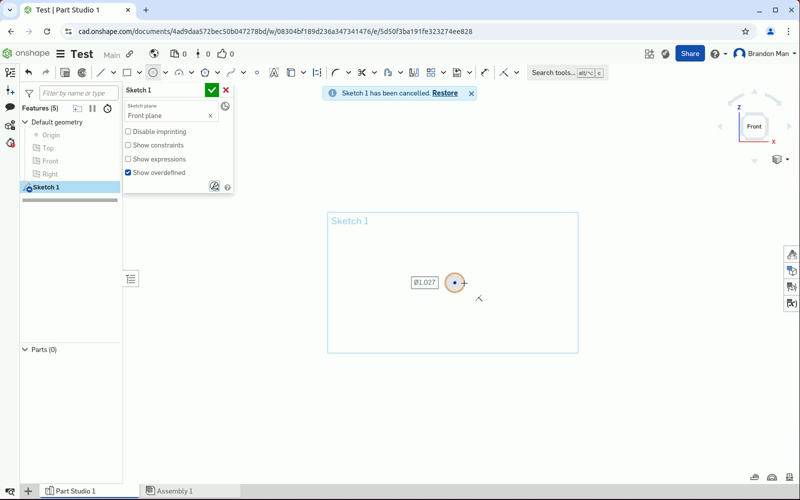
scroll(-6)
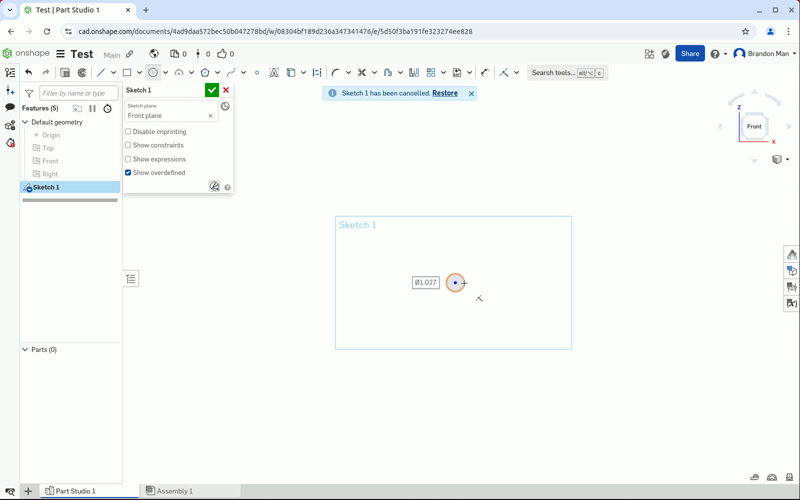
scroll(-6)
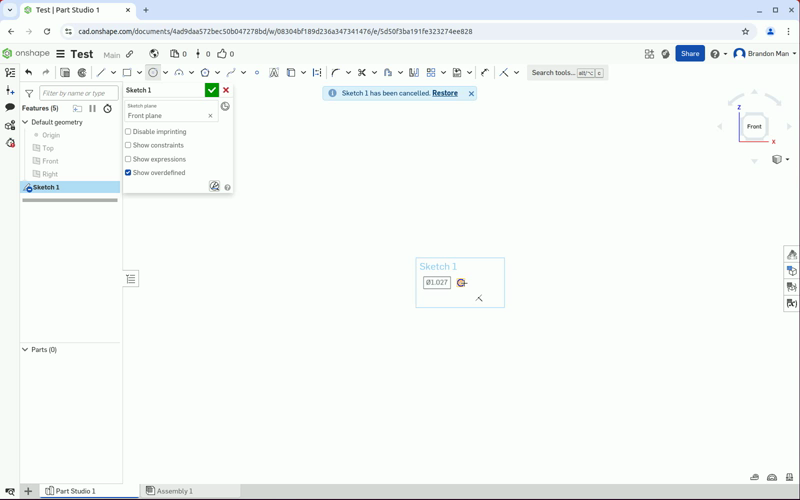
key(esc)
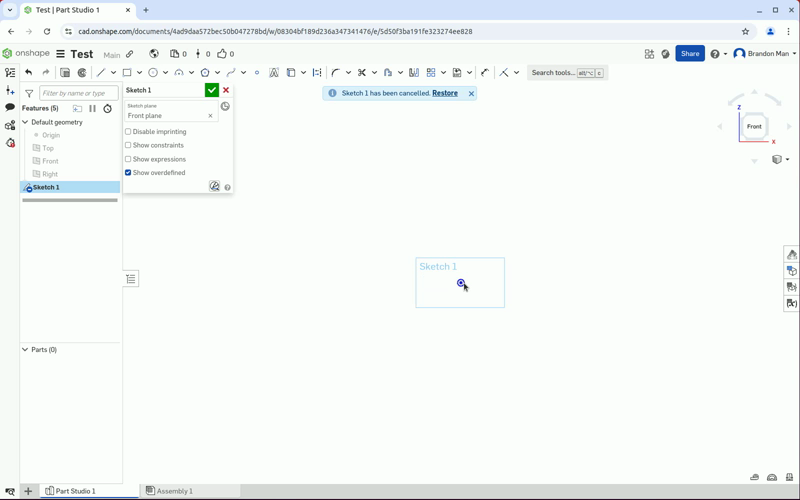
mouse_move(462, 283)
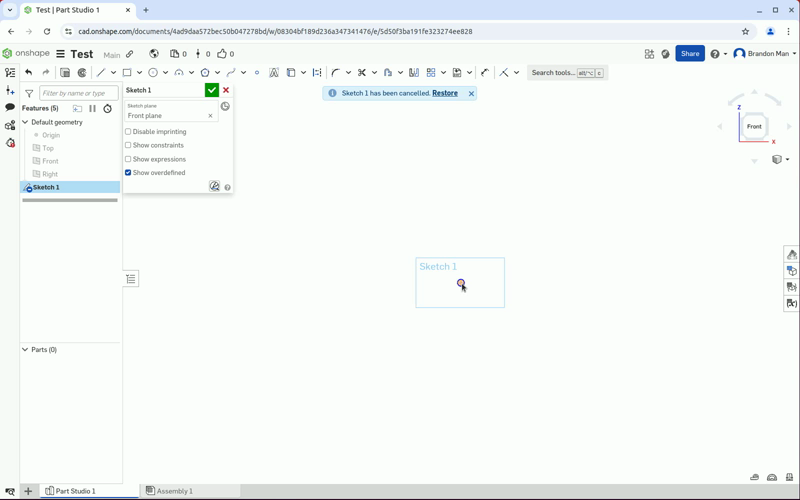
scroll(6)
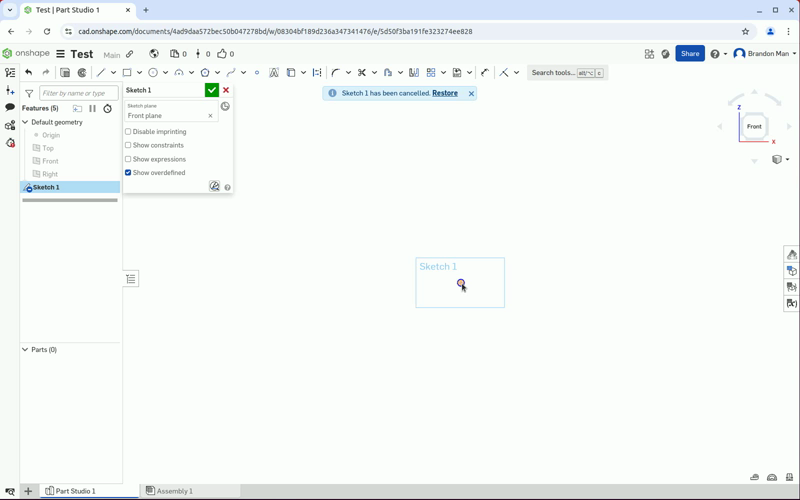
scroll(6)
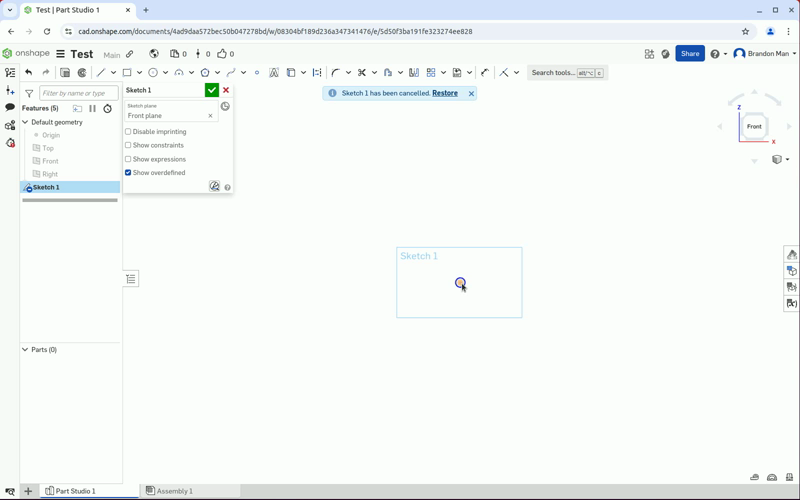
scroll(6)
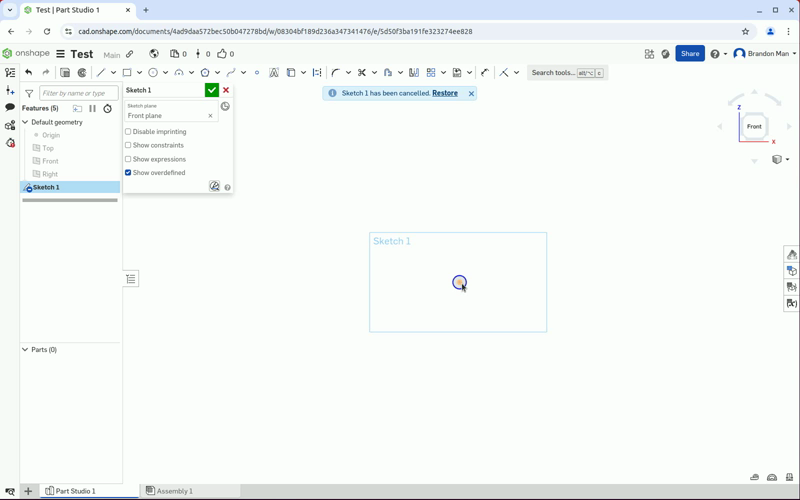
scroll(6)
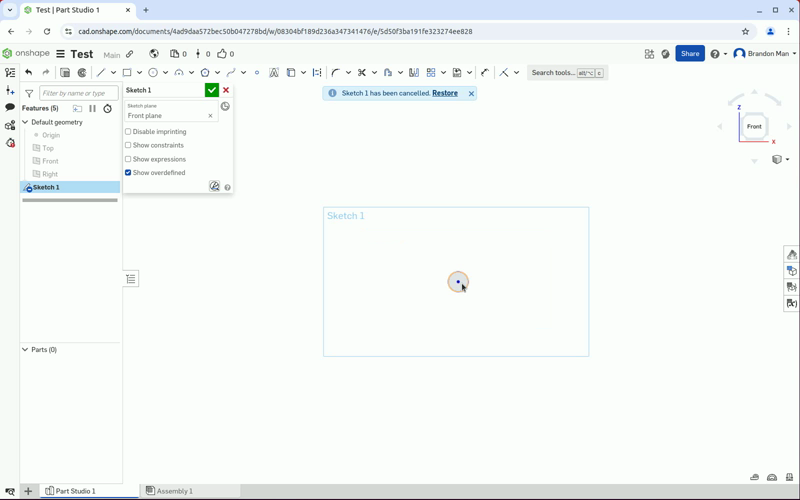
scroll(6)
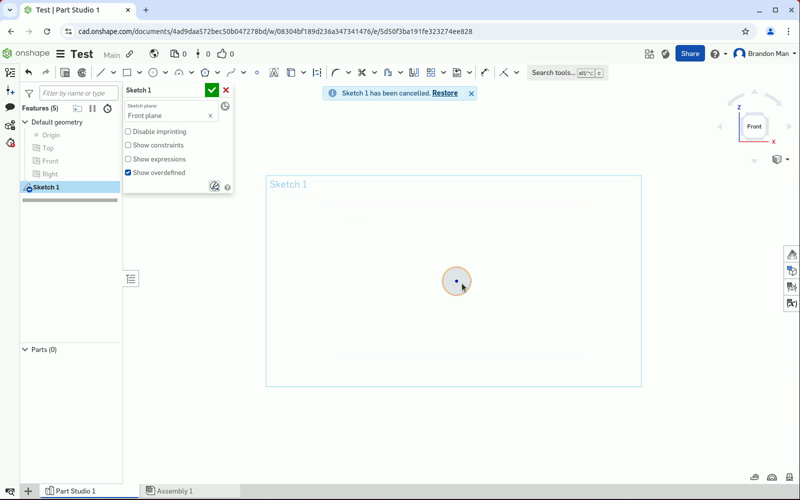
scroll(6)
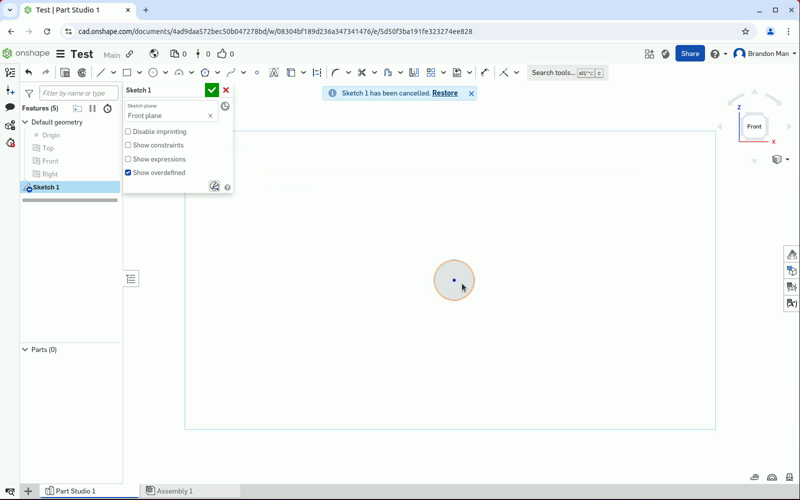
scroll(6)
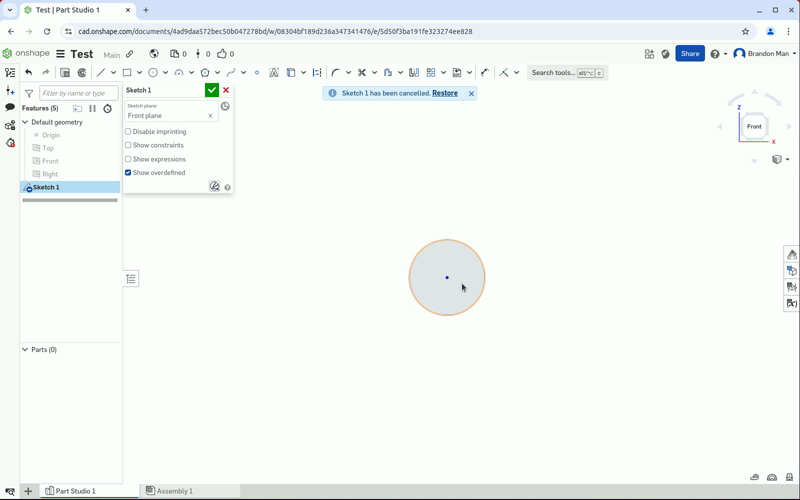
click(462, 283)
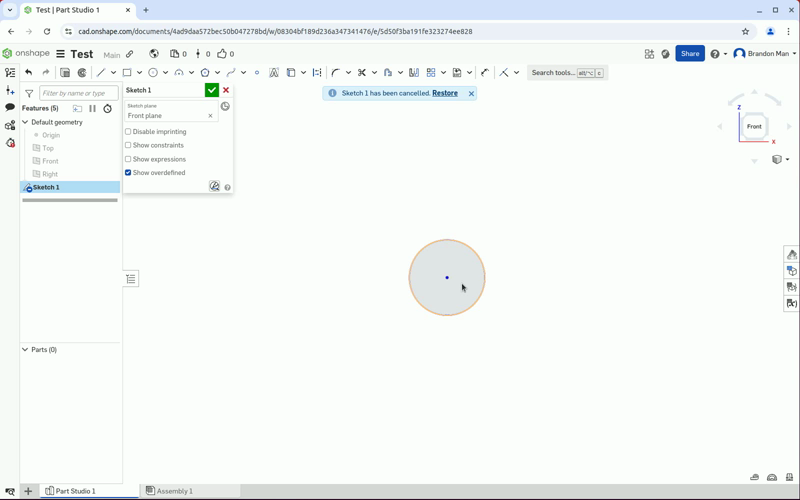
scroll(-6)
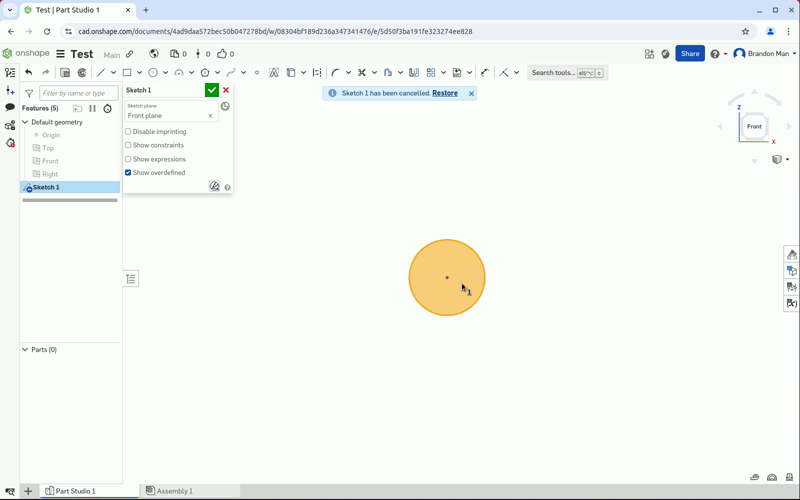
scroll(-6)
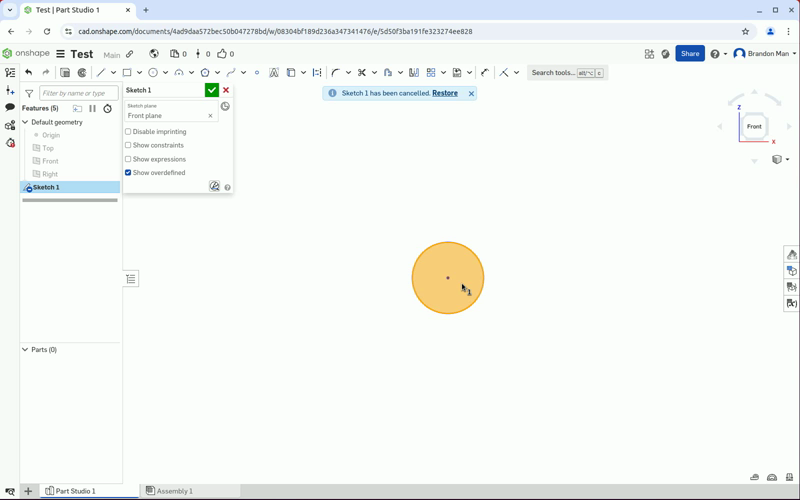
scroll(-6)
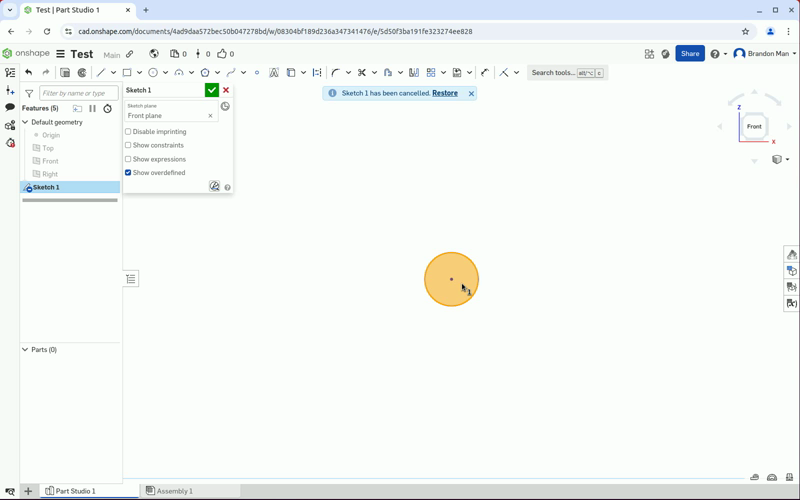
scroll(-6)
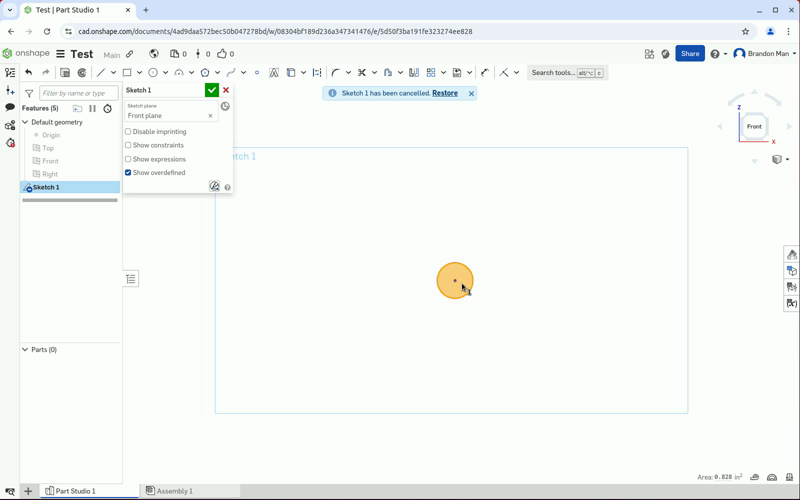
scroll(-6)
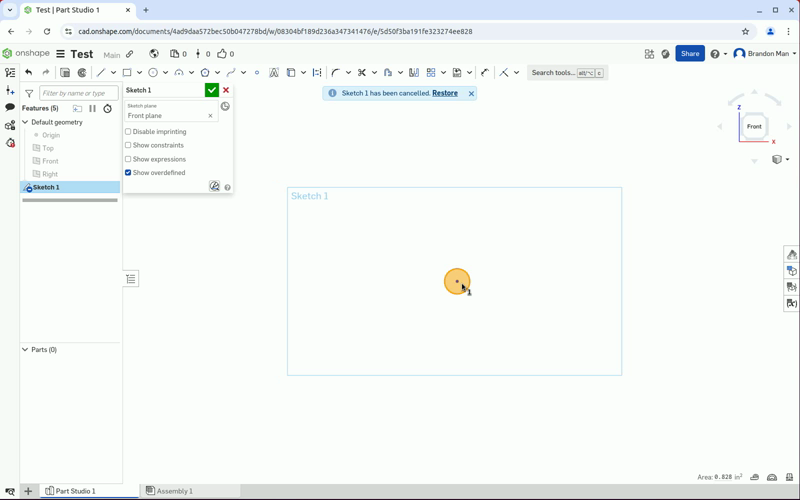
scroll(-6)
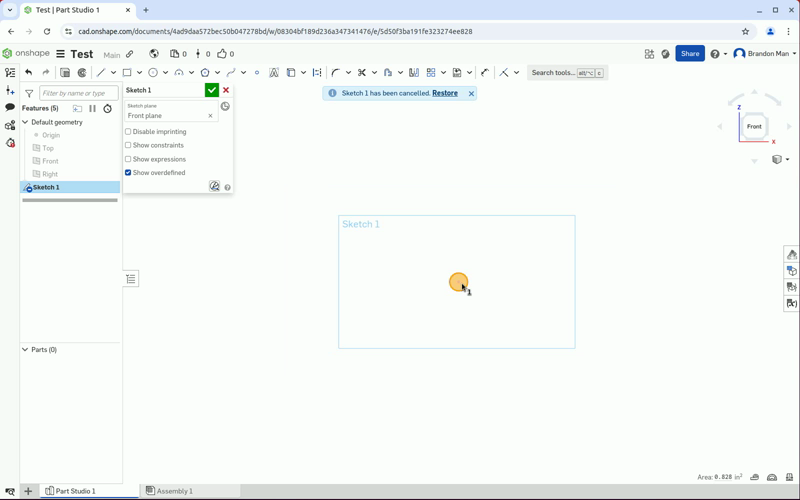
scroll(-6)
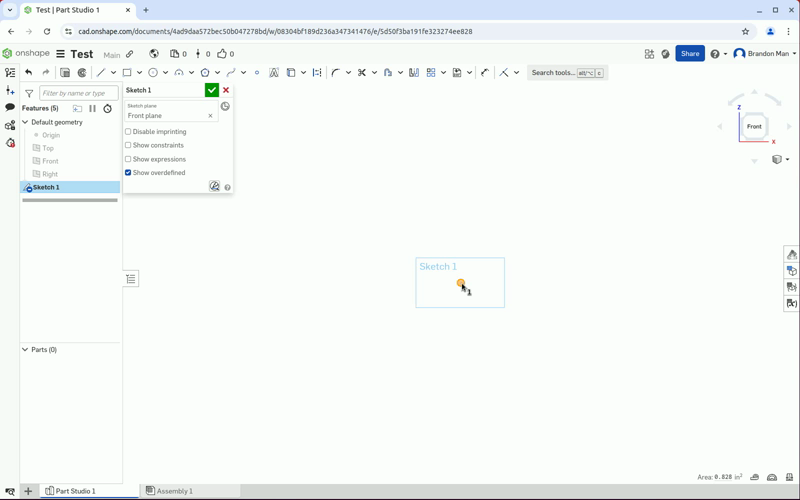
mouse_move(73, 352)
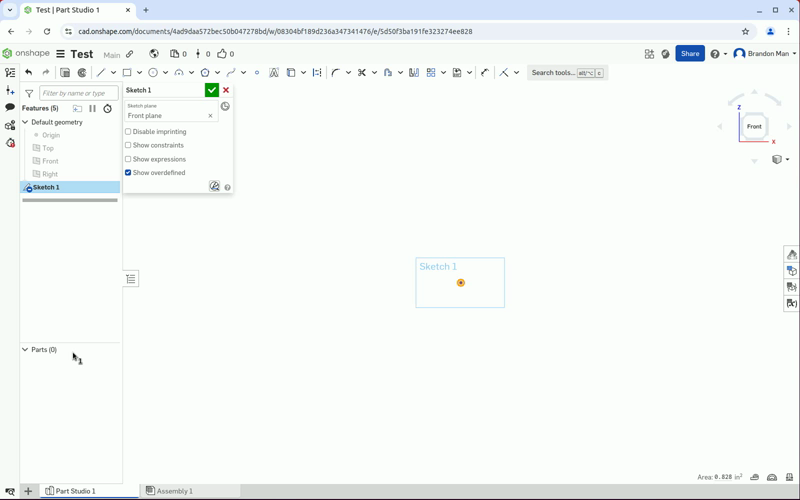
key(shift+y)
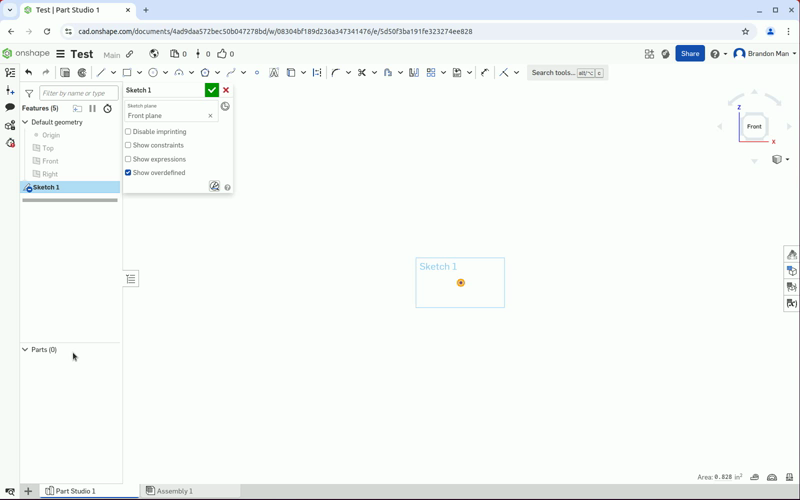
key(shift+e)
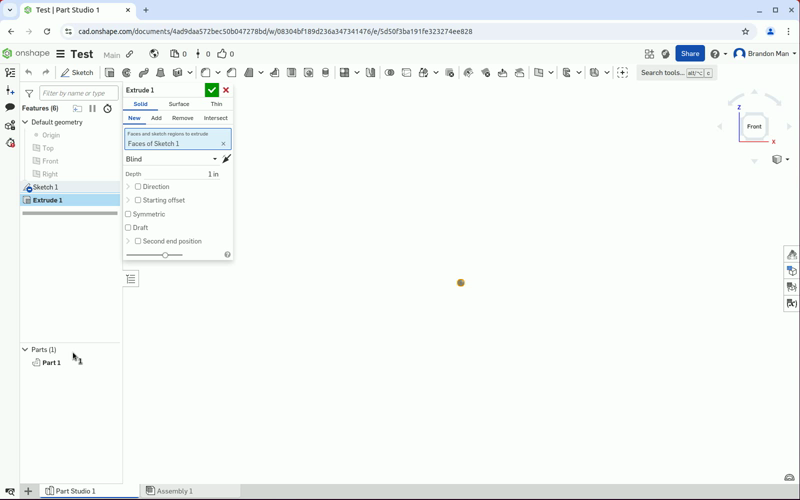
mouse_move(143, 106)
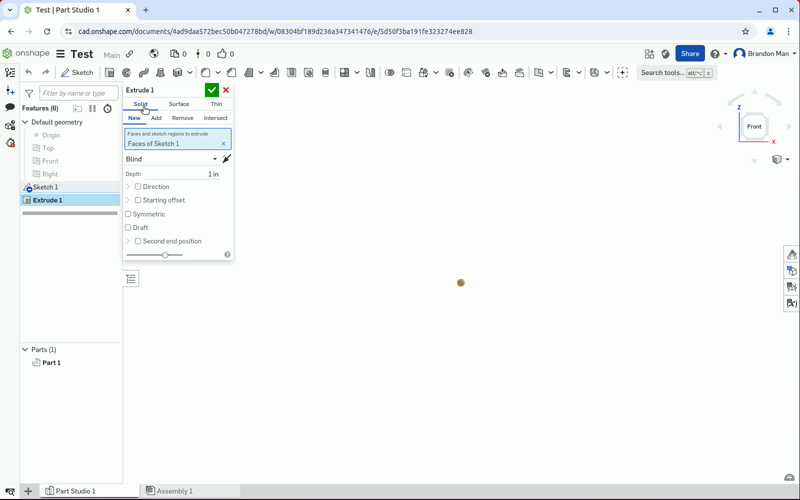
click(143, 106)
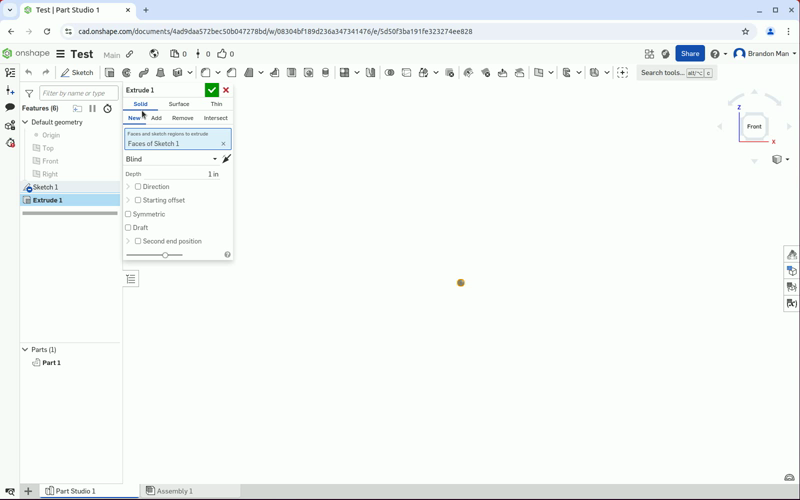
mouse_move(137, 120)
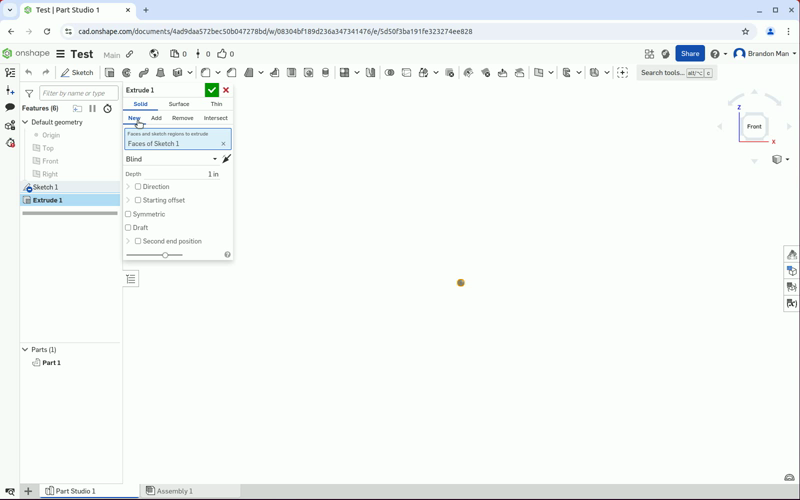
click(137, 120)
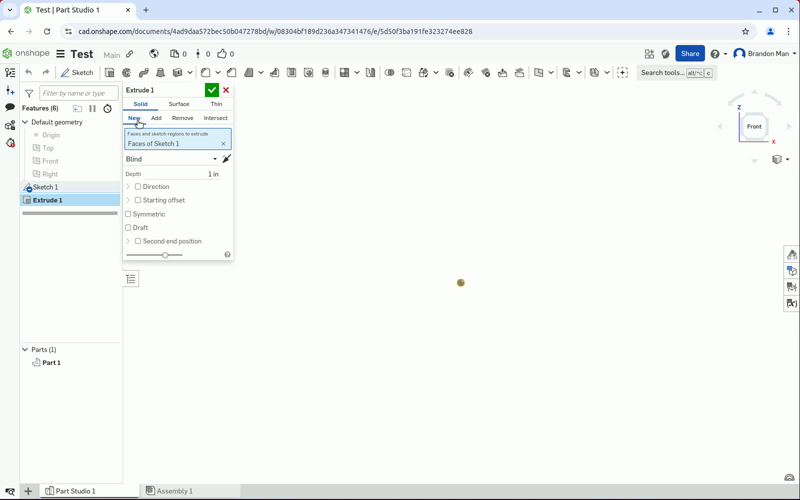
key(tab, 4)
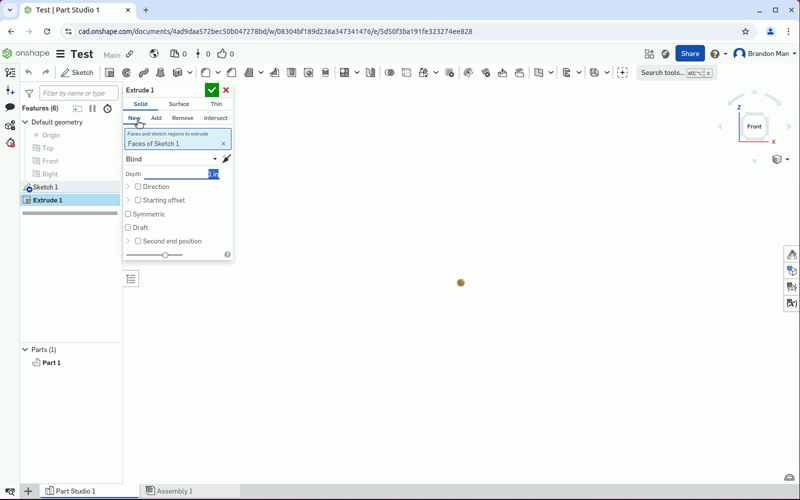
text(12.998)
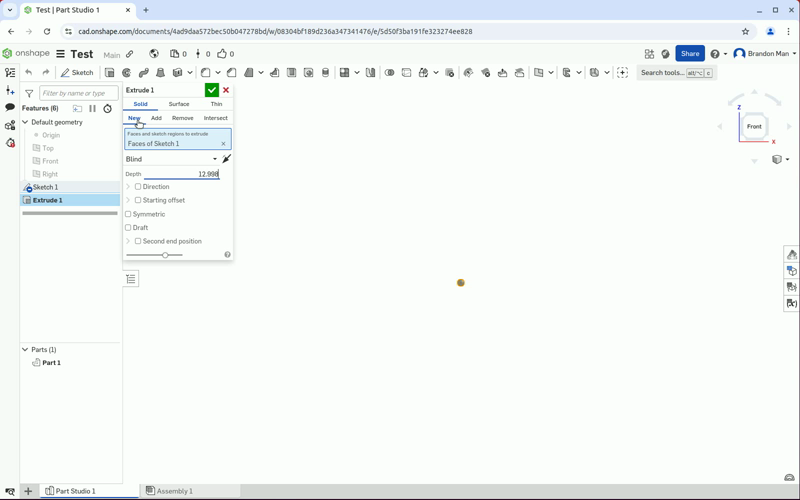
key(enter)
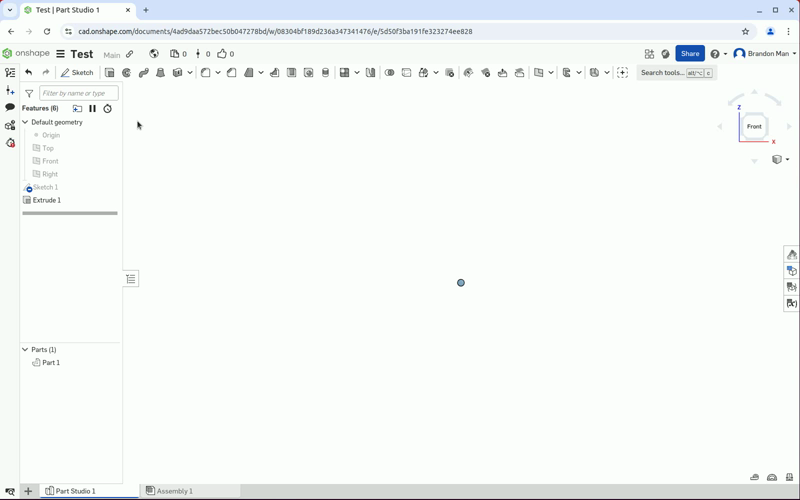
key(shift+h)
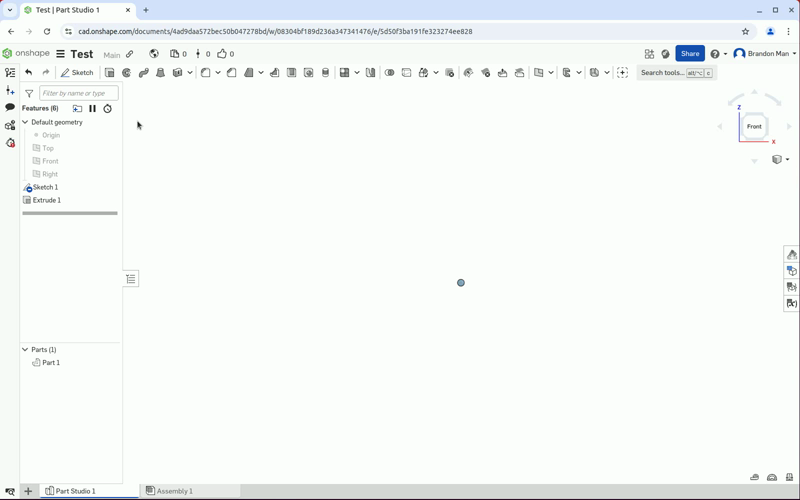
key(shift+h)
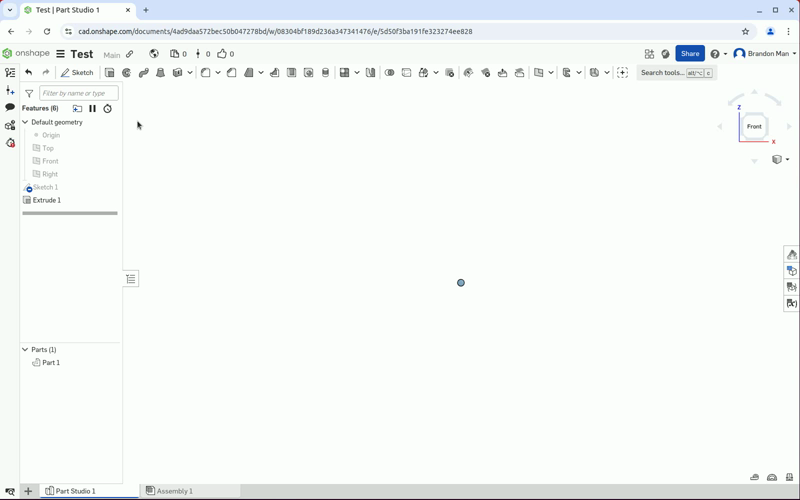
mouse_move(73, 189)
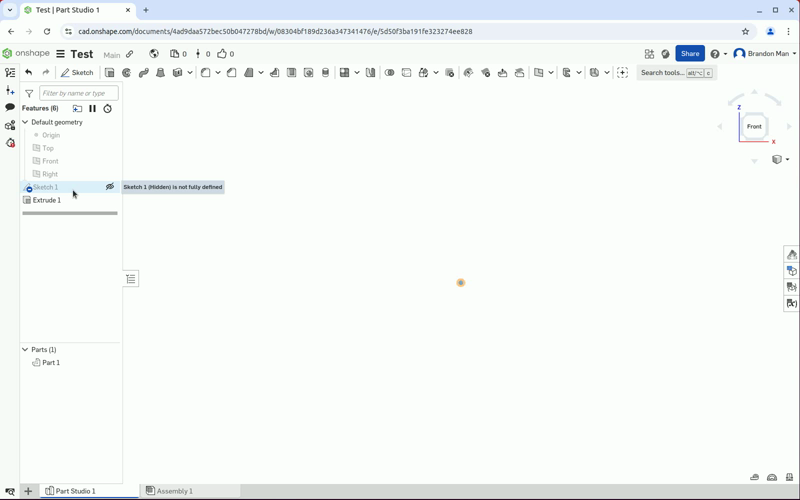
click(73, 189)
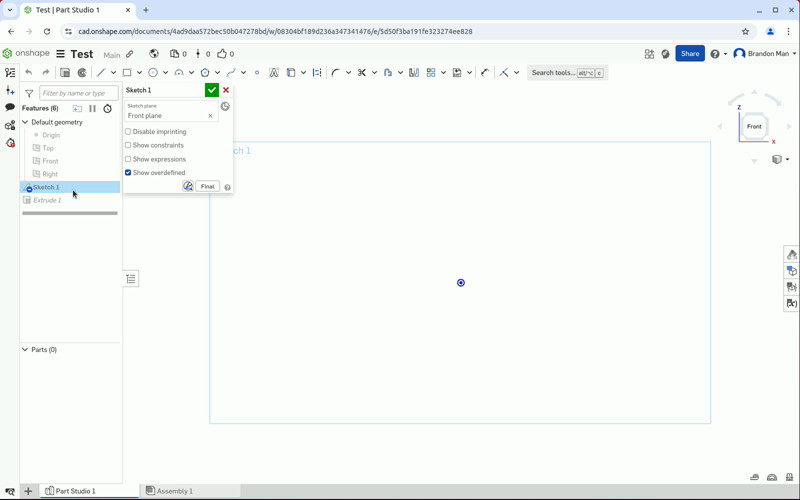
mouse_move(229, 92)
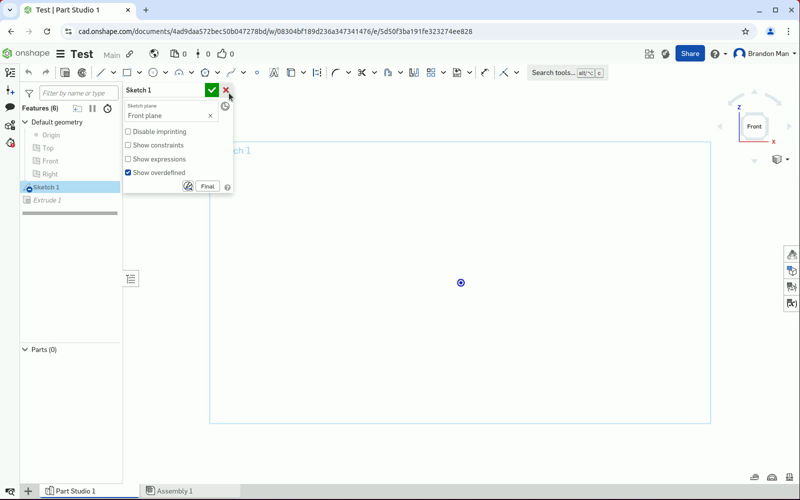
click(229, 92)
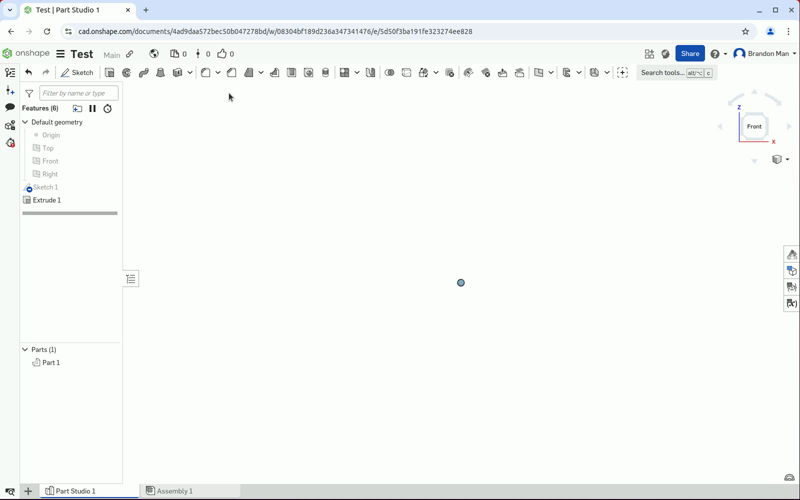
mouse_move(541, 75)
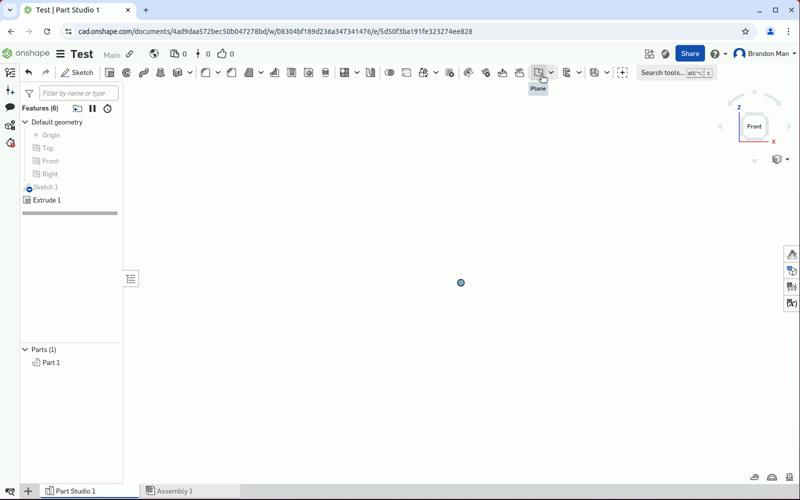
click(541, 75)
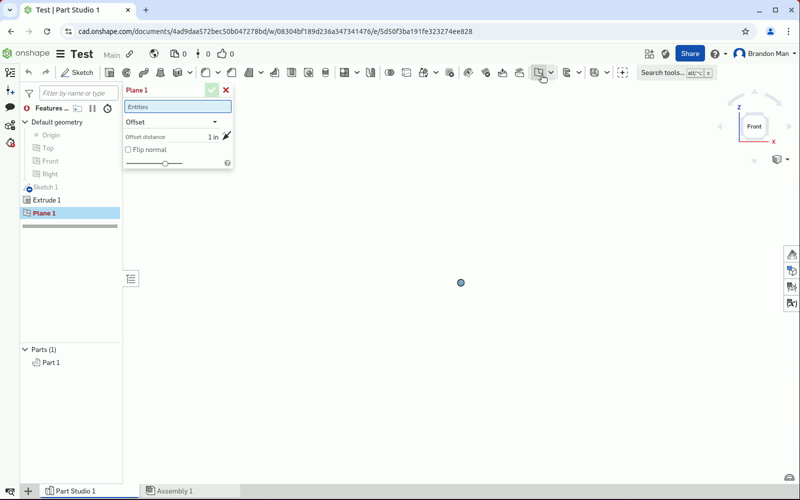
mouse_move(73, 163)
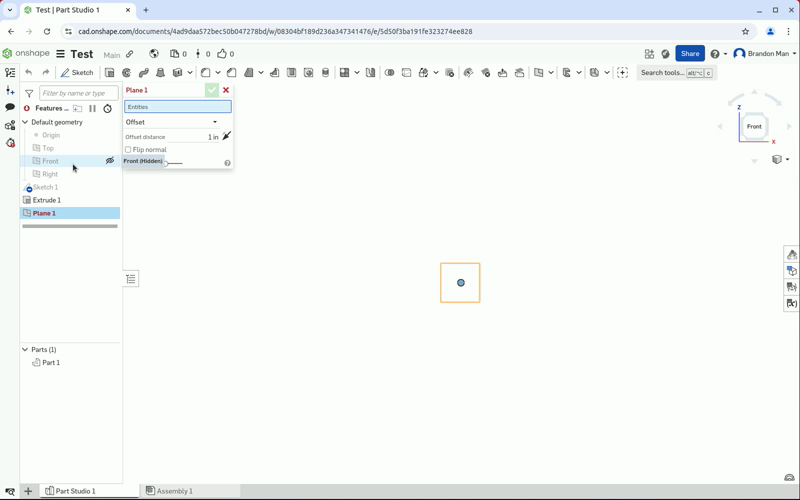
click(73, 163)
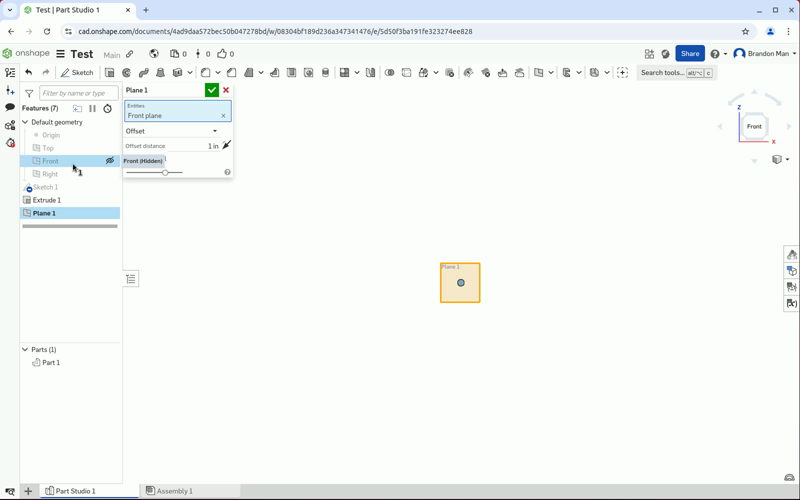
key(tab, 2)
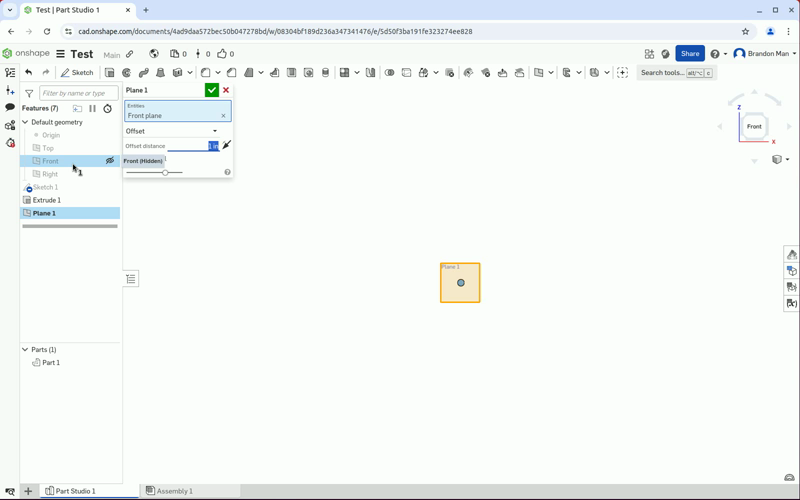
text(13.002)
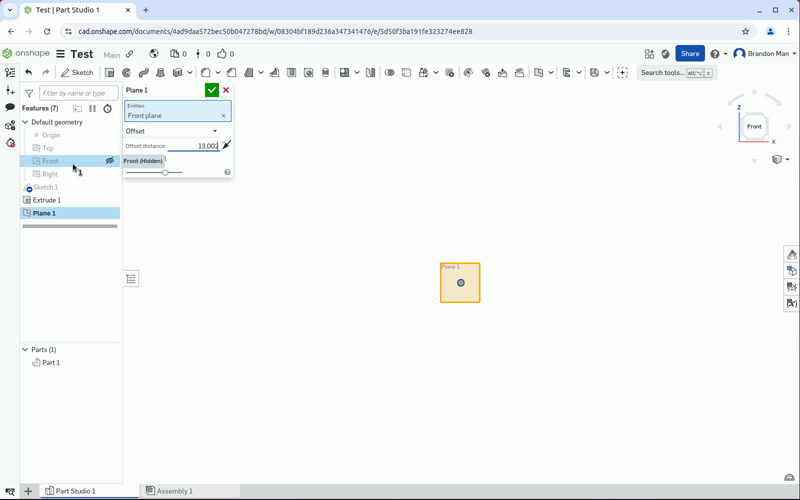
key(enter, 2)
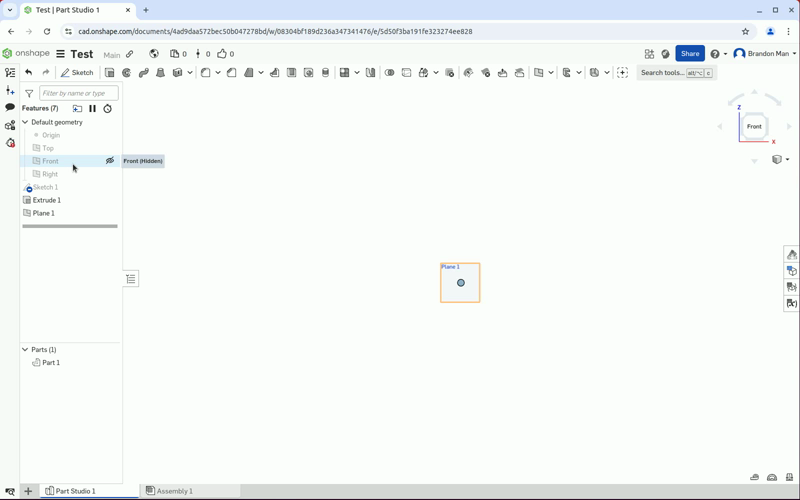
key(shift+s)
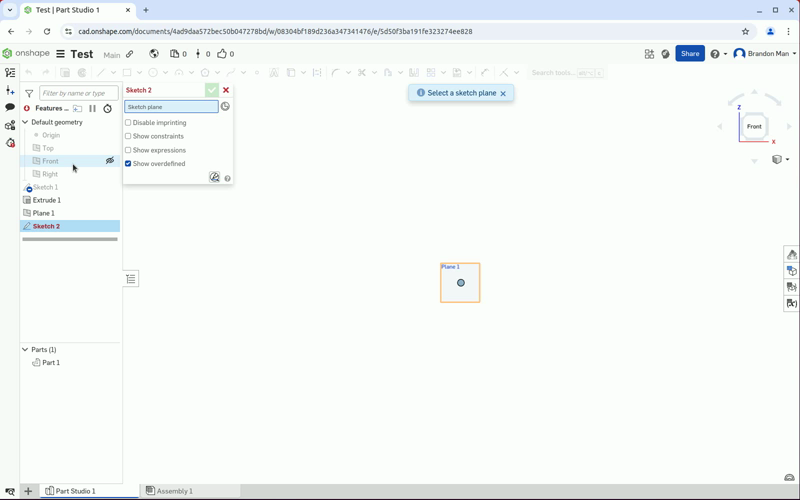
mouse_move(73, 215)
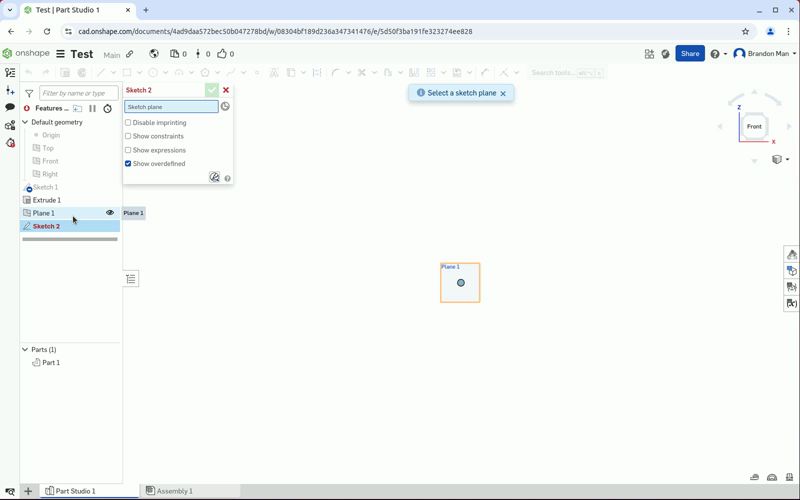
click(73, 215)
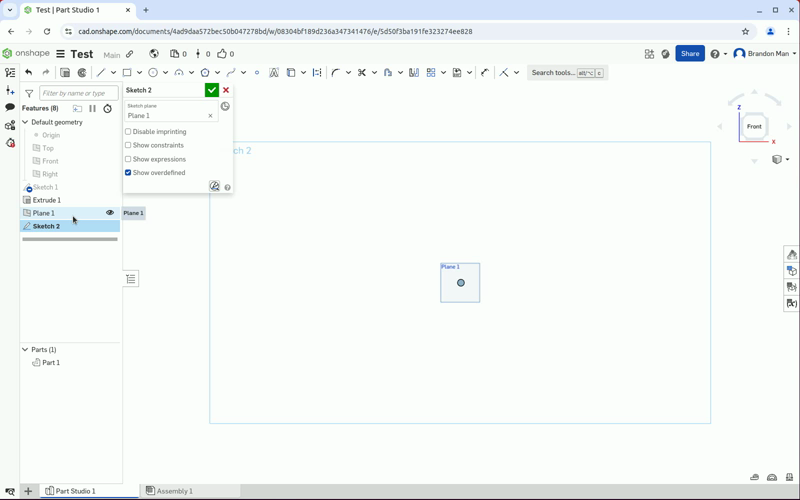
mouse_move(73, 352)
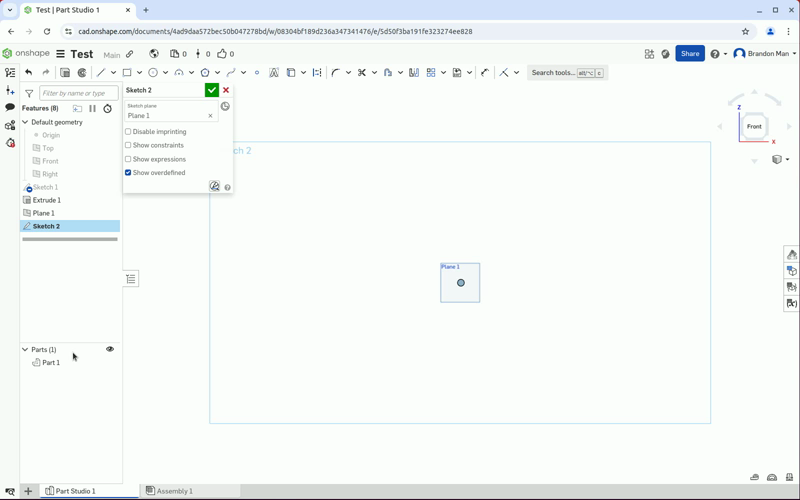
key(y)
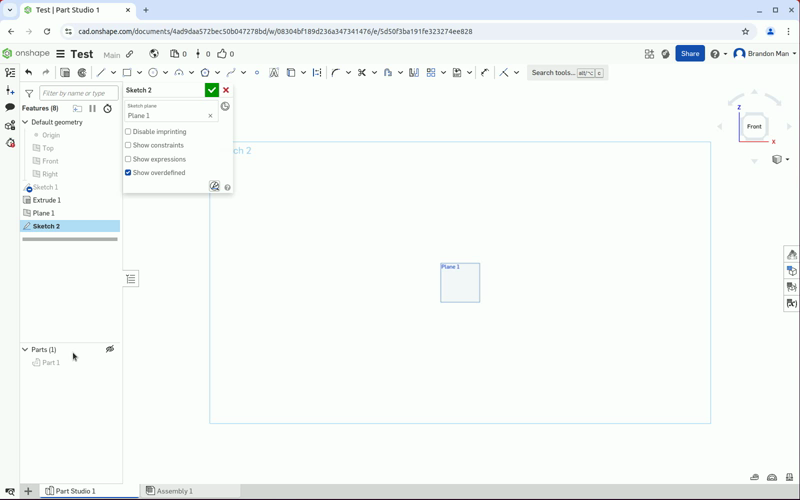
key(c)
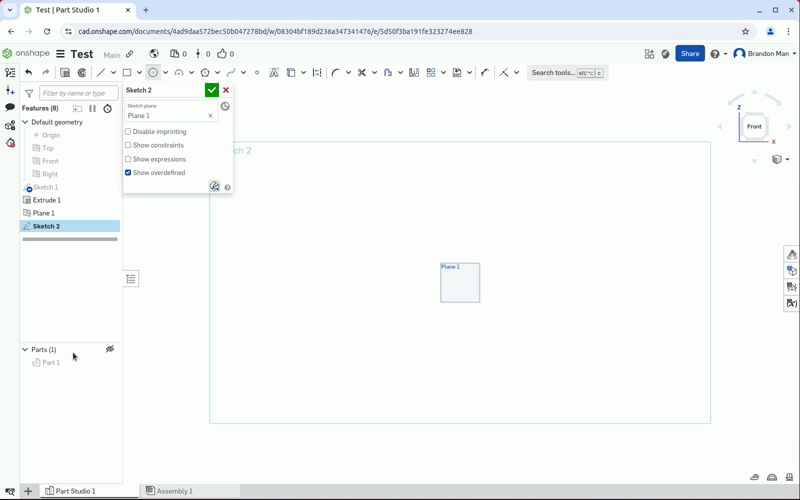
key_down(shift)
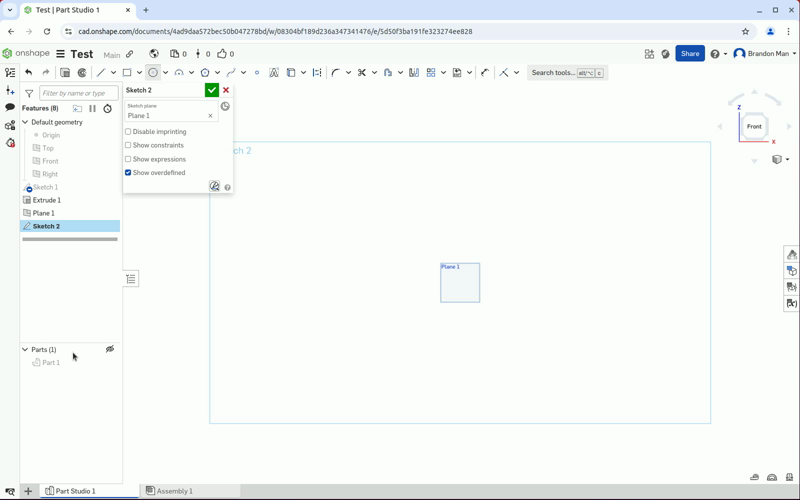
mouse_move(460, 282)
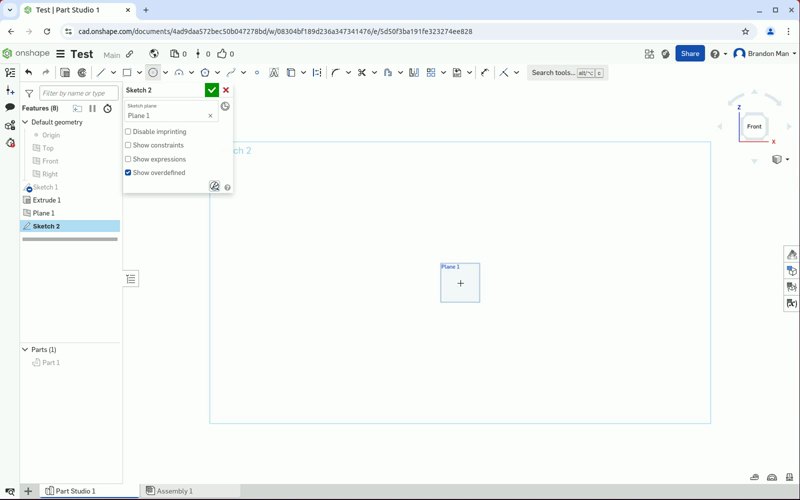
click(460, 282)
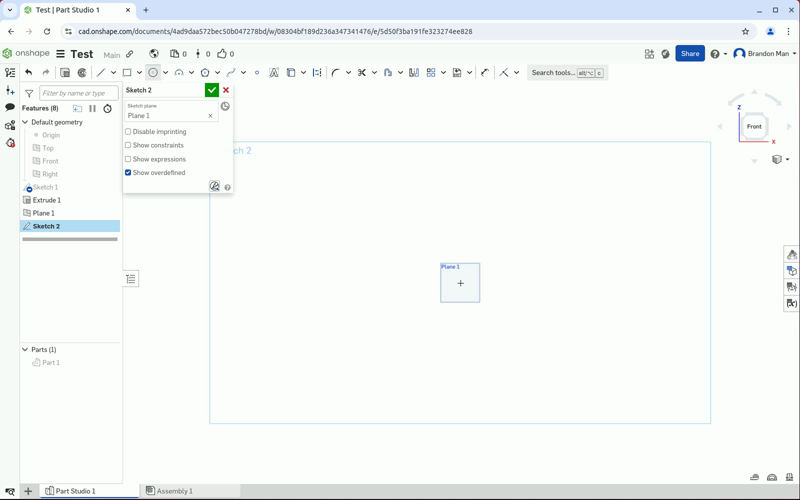
key_up(shift)
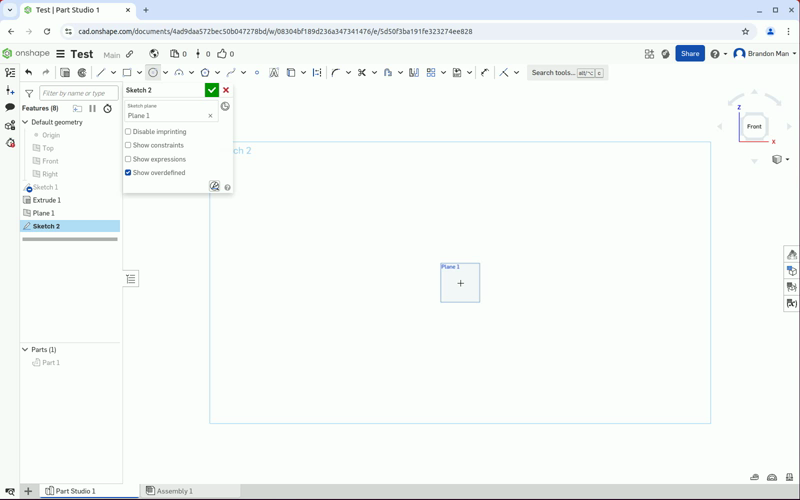
mouse_move(461, 282)
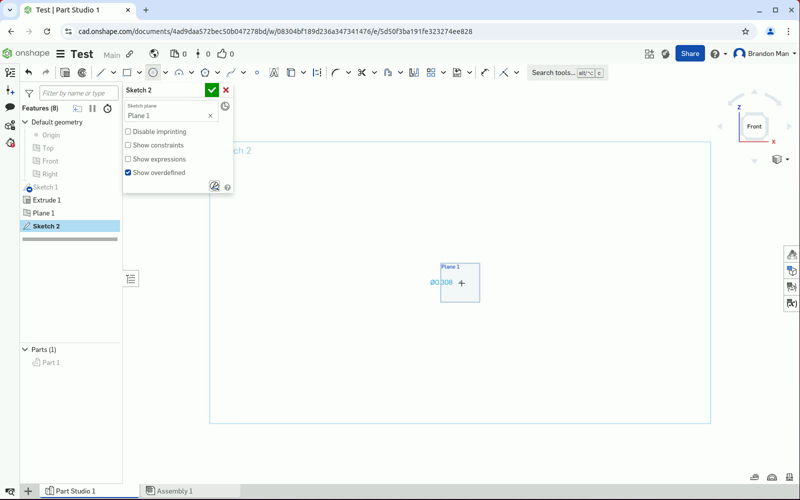
scroll(6)
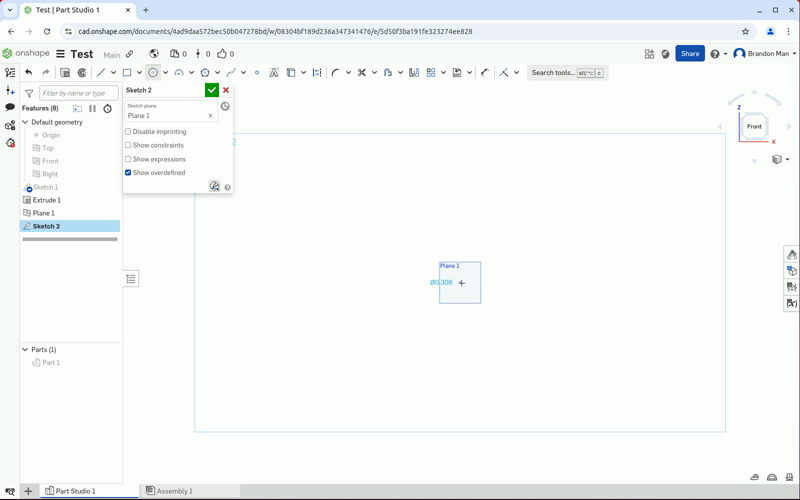
scroll(6)
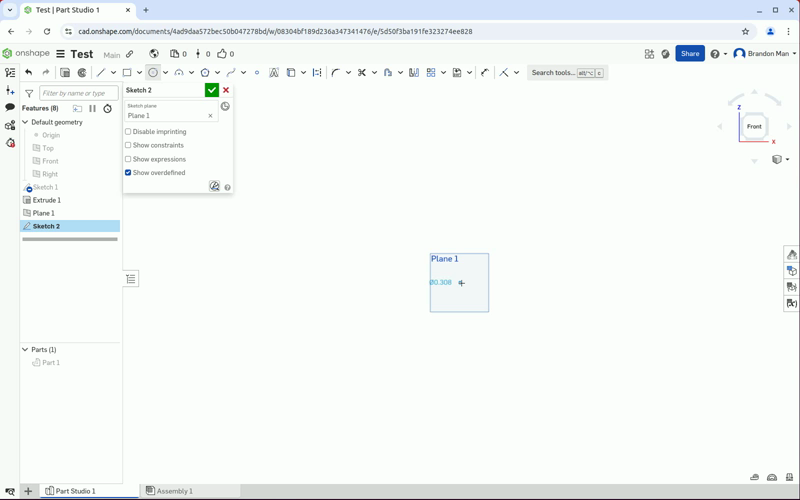
scroll(6)
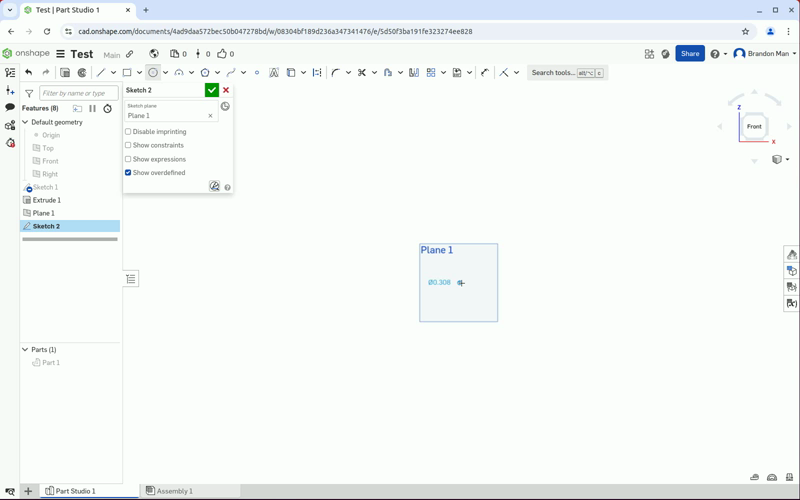
scroll(6)
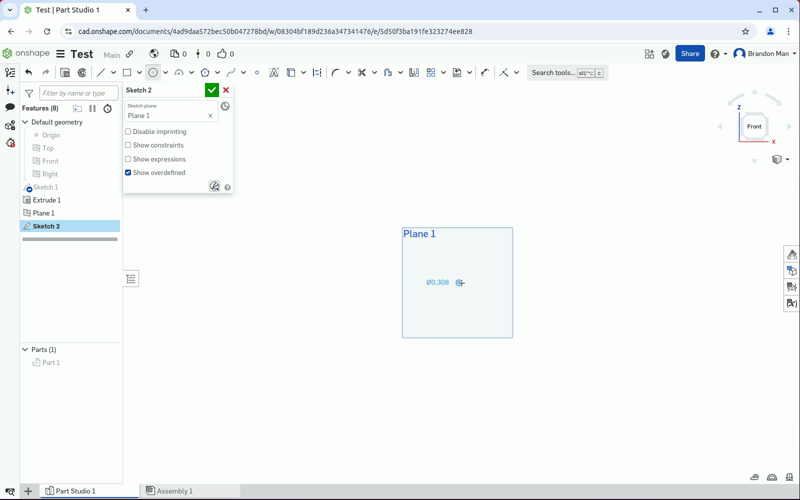
scroll(6)
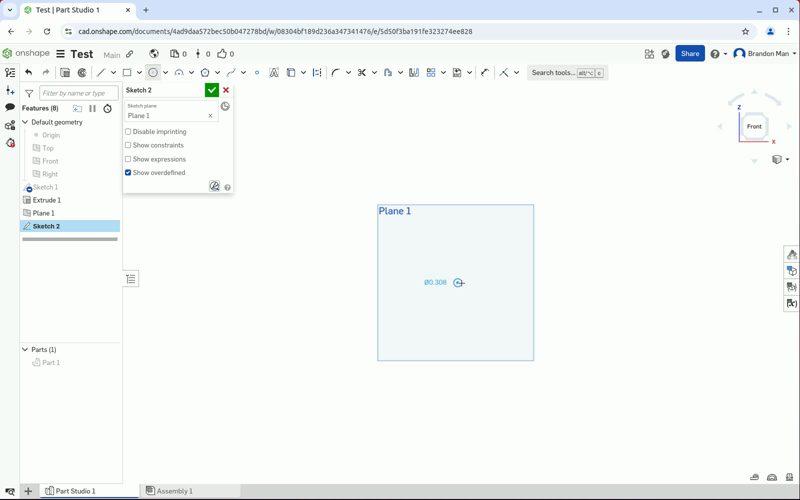
scroll(6)
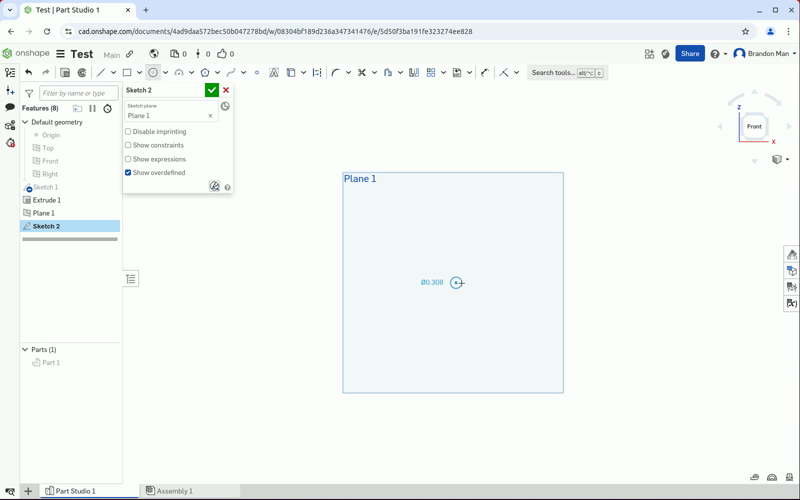
scroll(6)
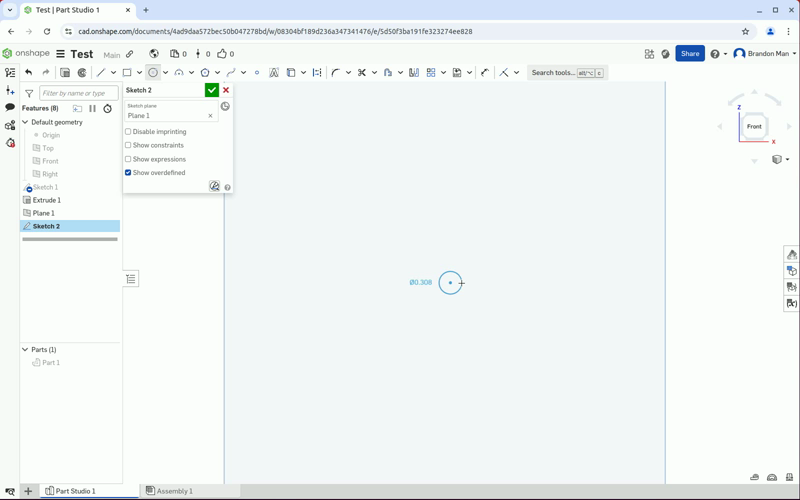
click(461, 282)
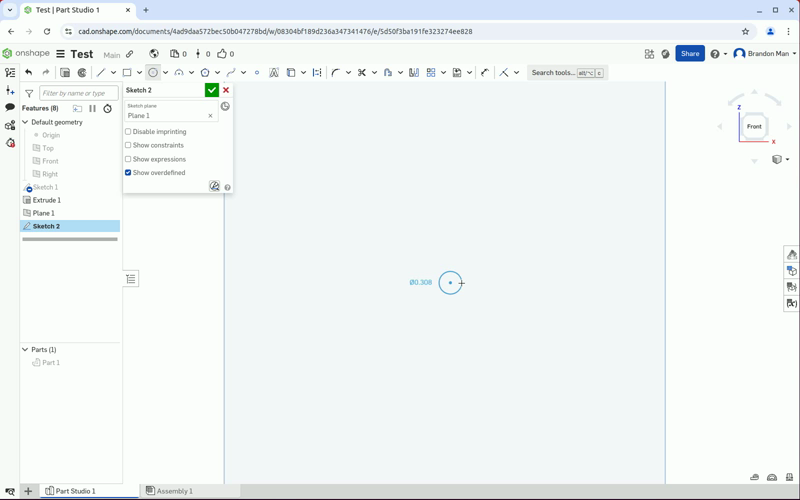
scroll(-6)
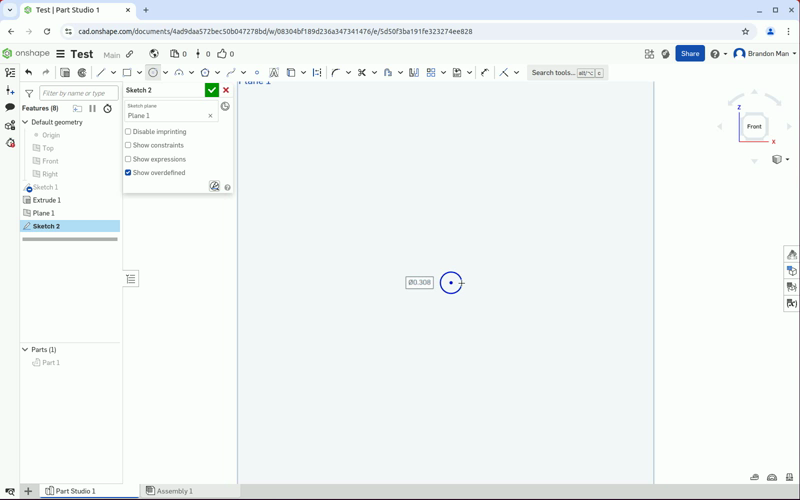
scroll(-6)
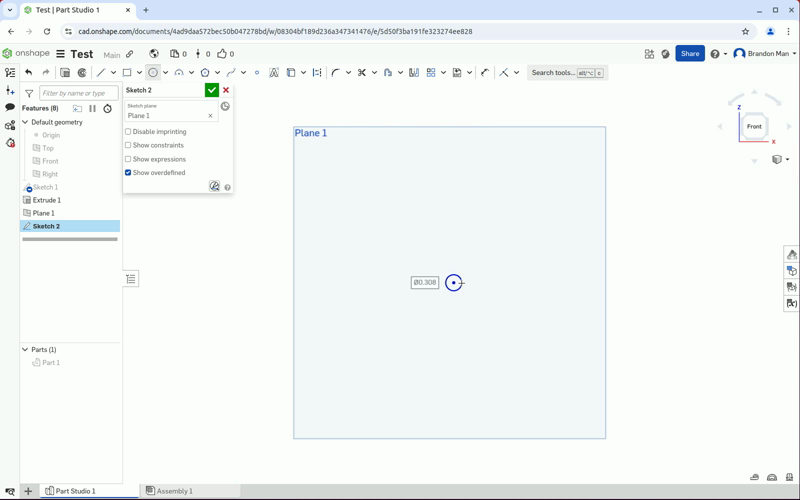
scroll(-6)
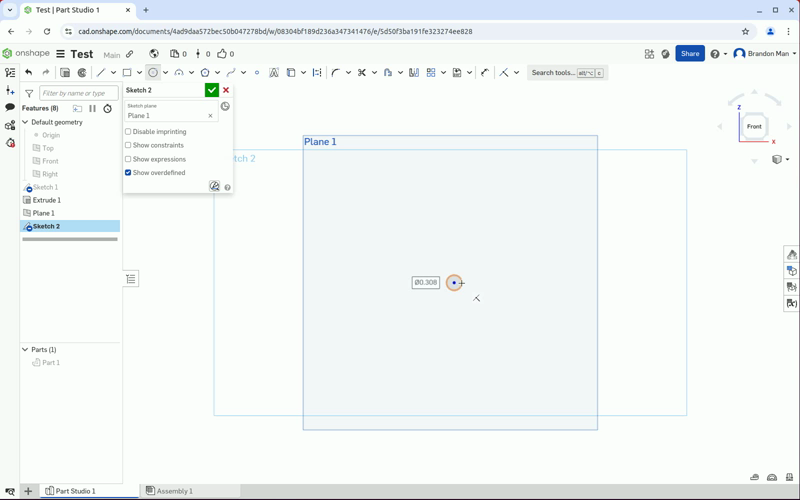
scroll(-6)
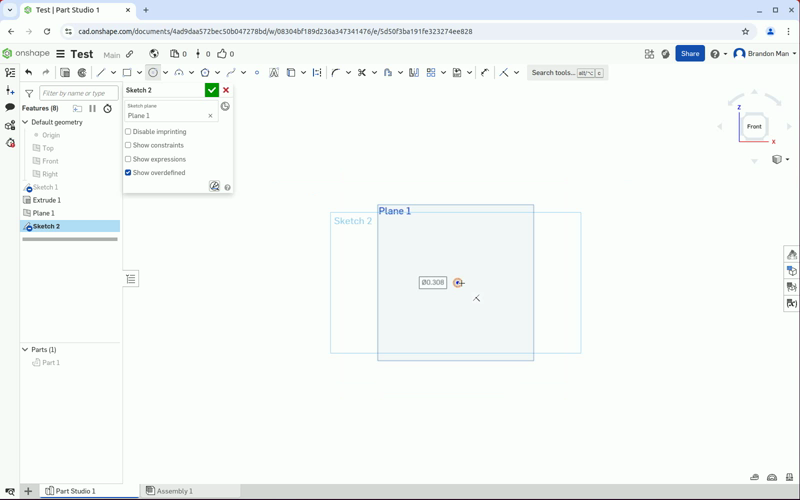
scroll(-6)
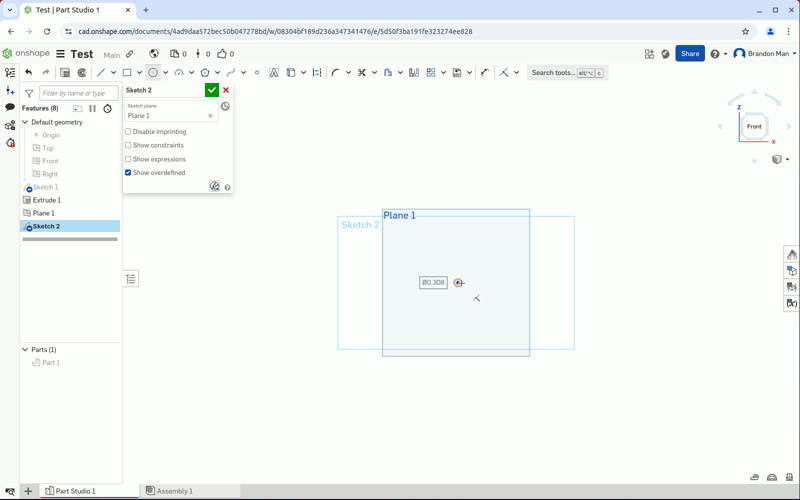
scroll(-6)
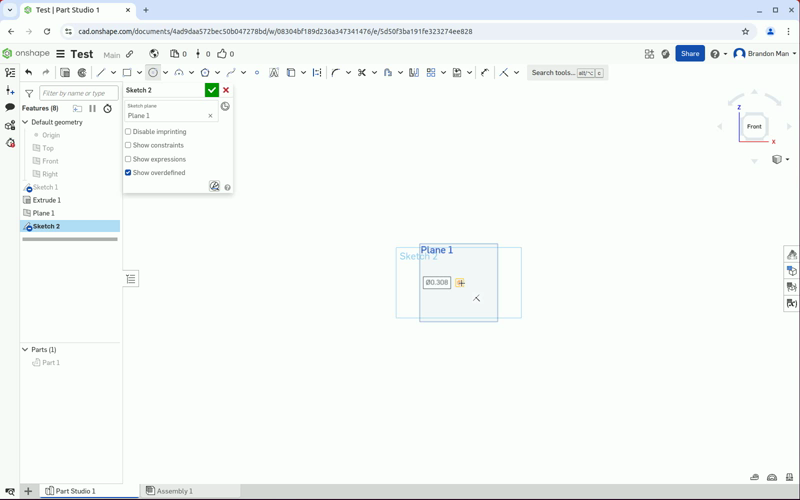
scroll(-6)
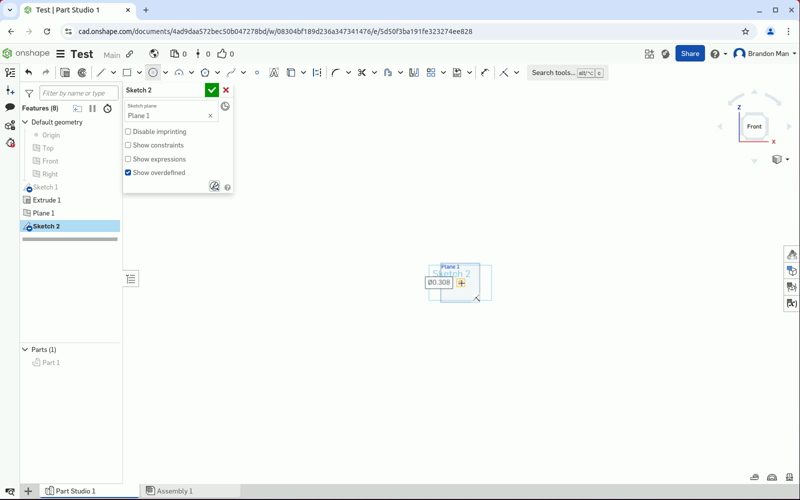
key(esc)
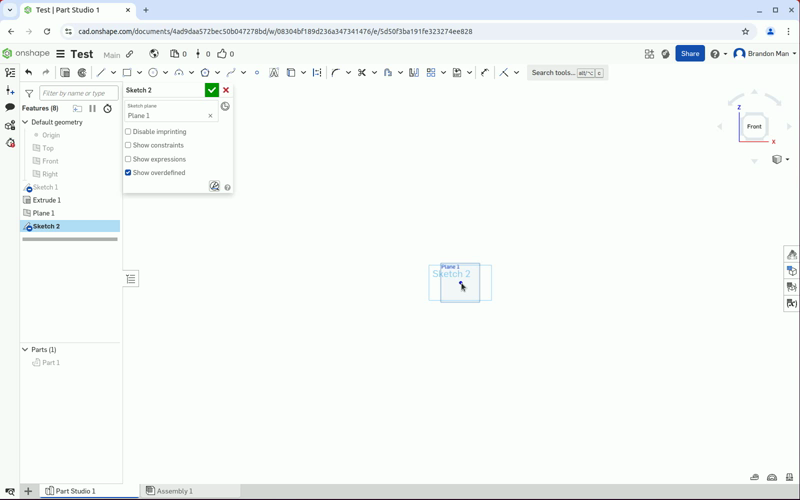
mouse_move(459, 282)
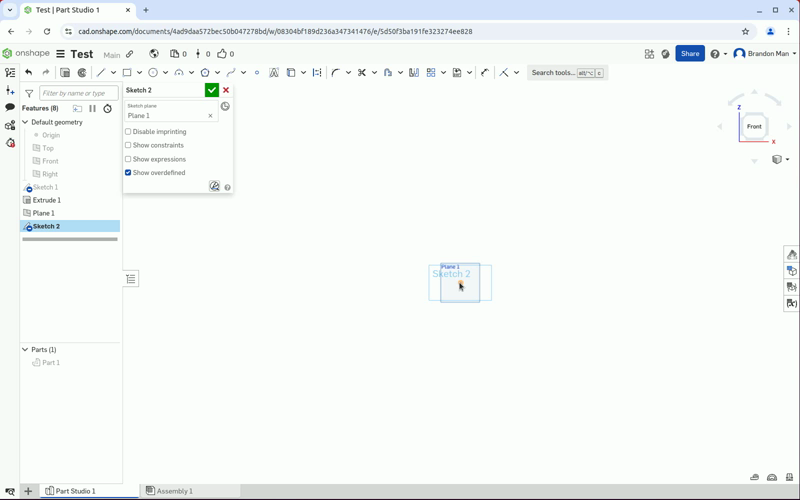
scroll(6)
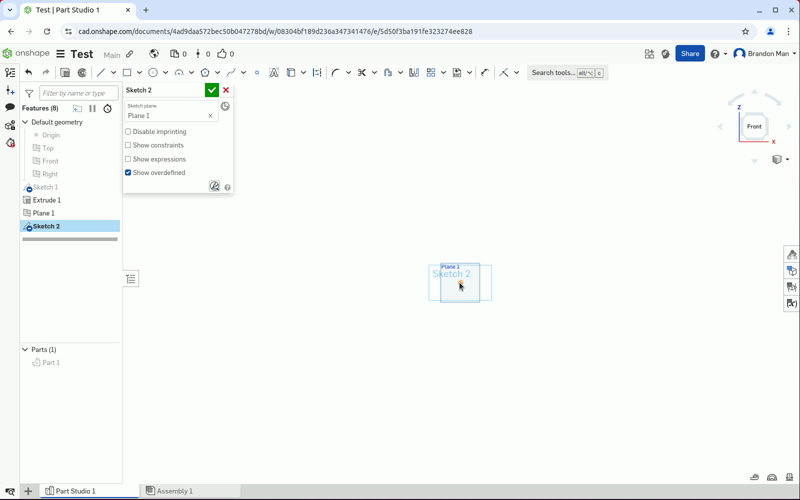
scroll(6)
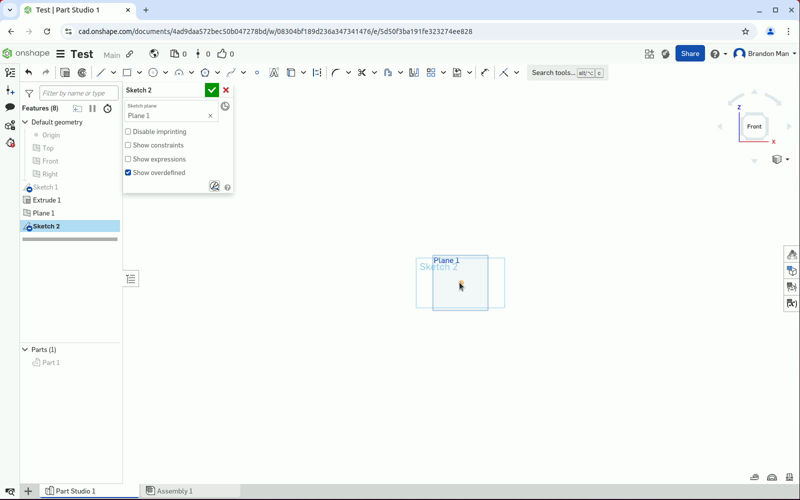
scroll(6)
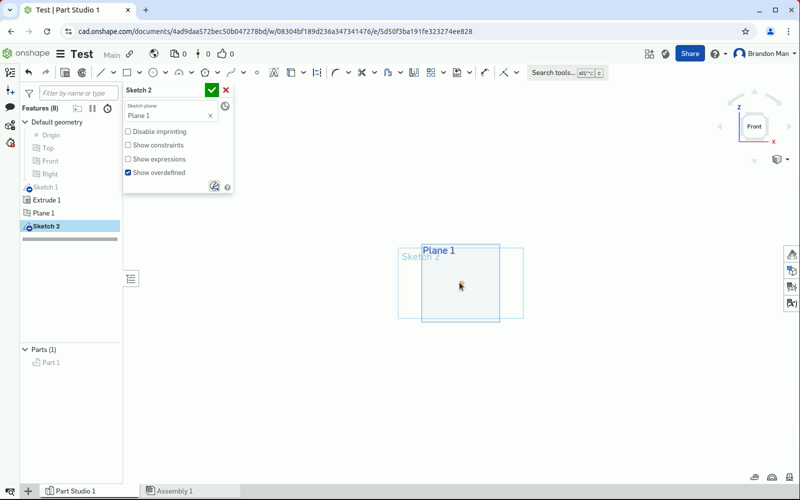
scroll(6)
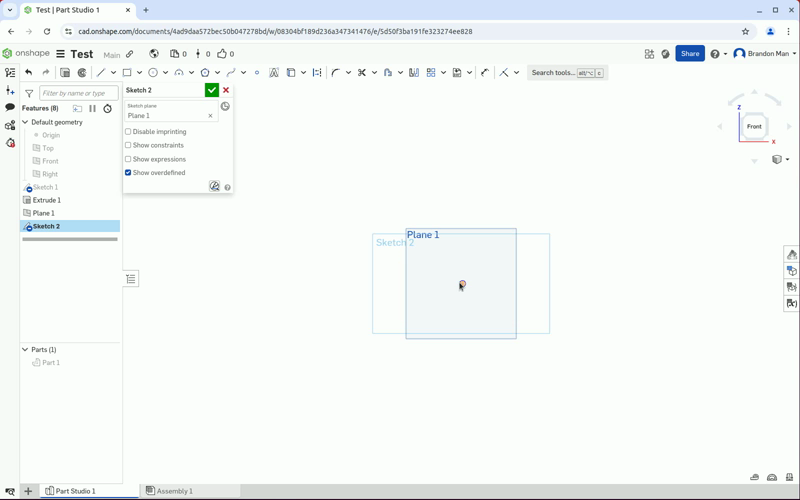
scroll(6)
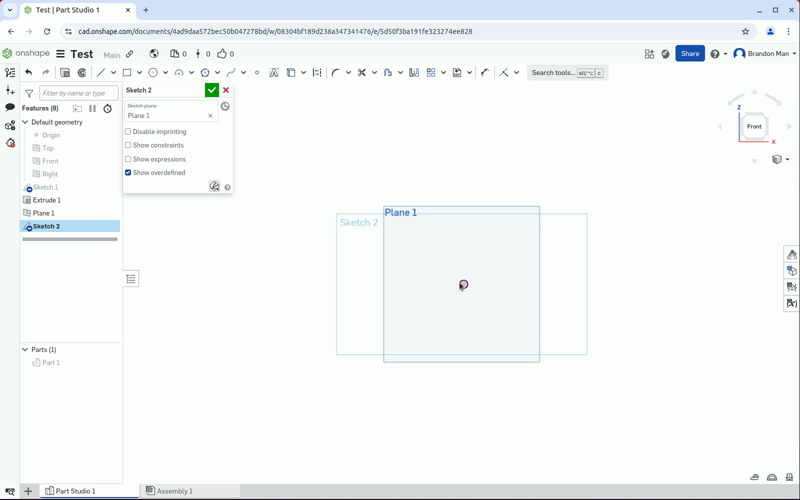
scroll(6)
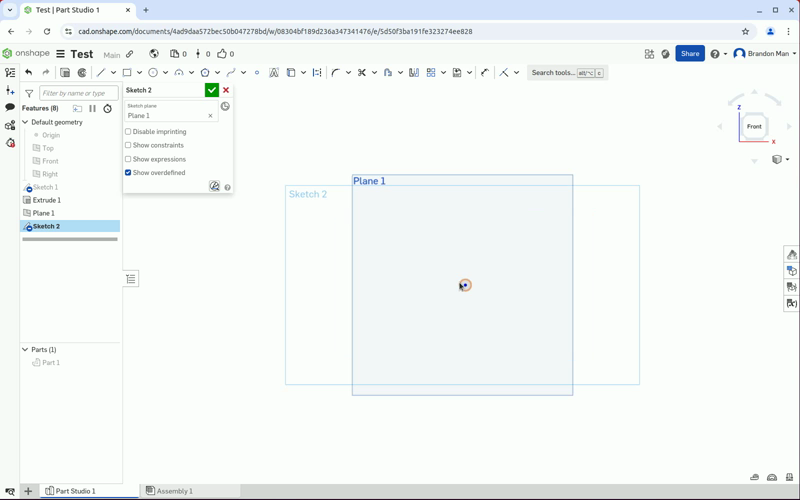
scroll(6)
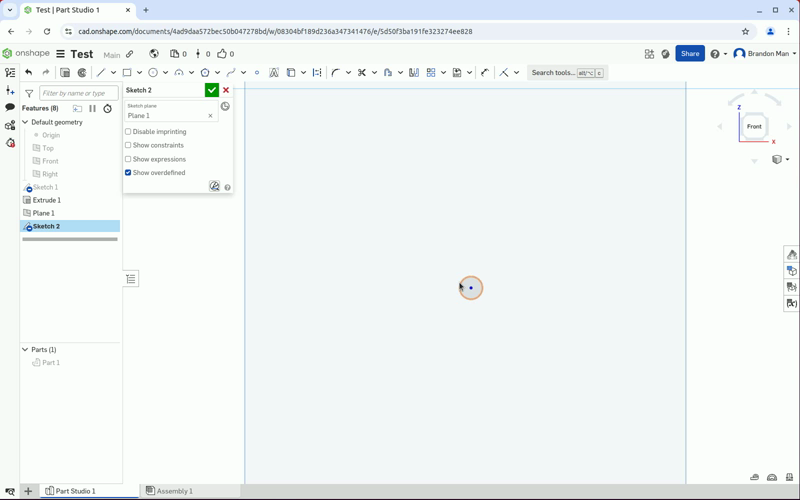
click(459, 282)
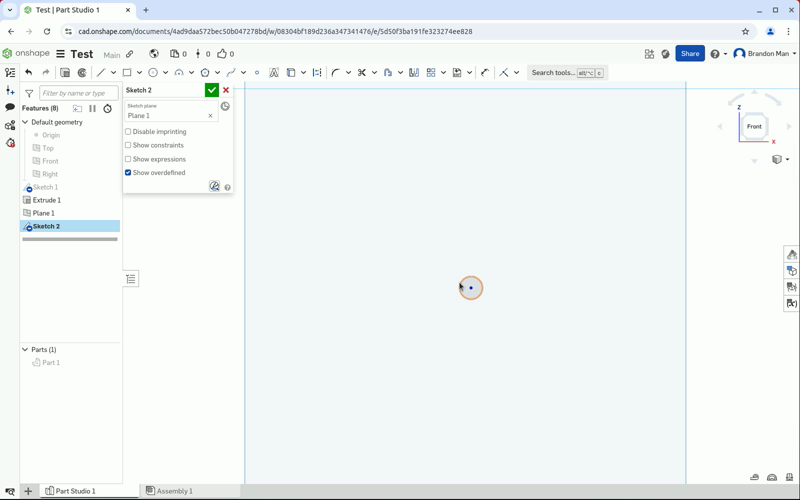
scroll(-6)
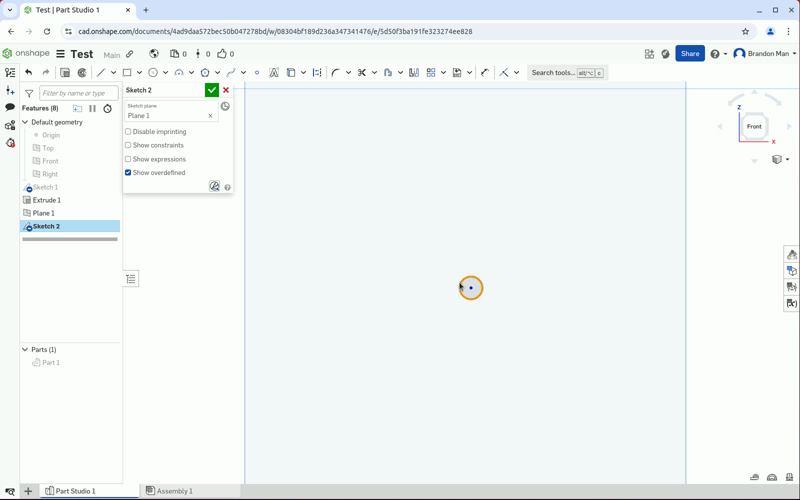
scroll(-6)
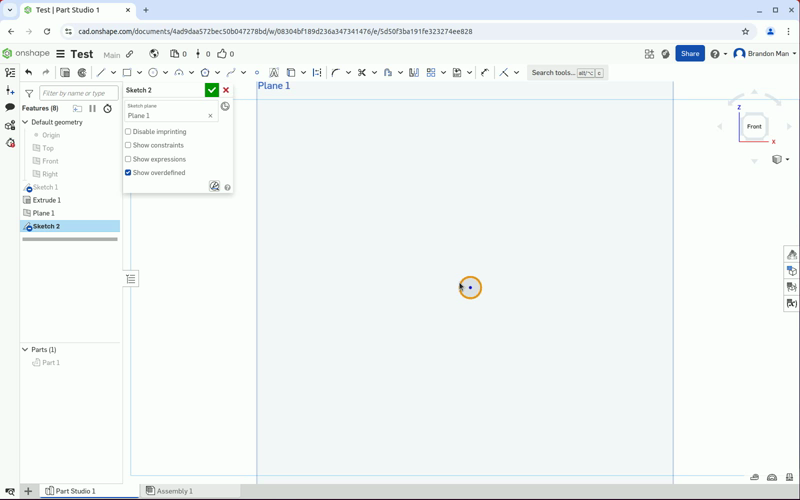
scroll(-6)
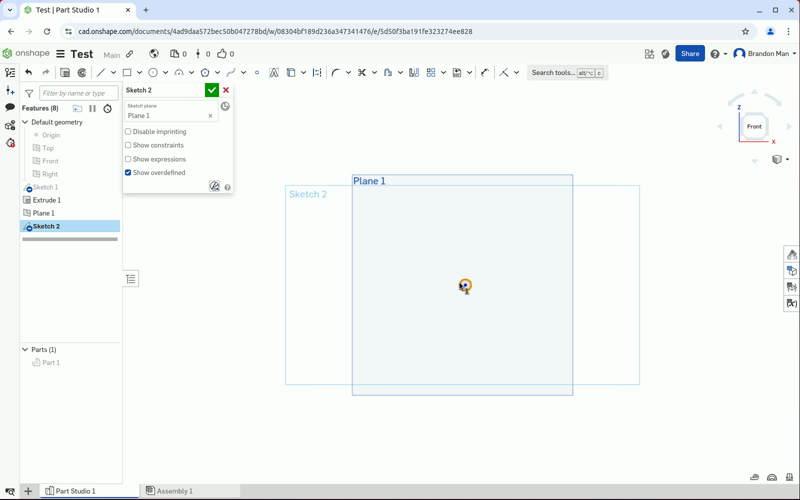
scroll(-6)
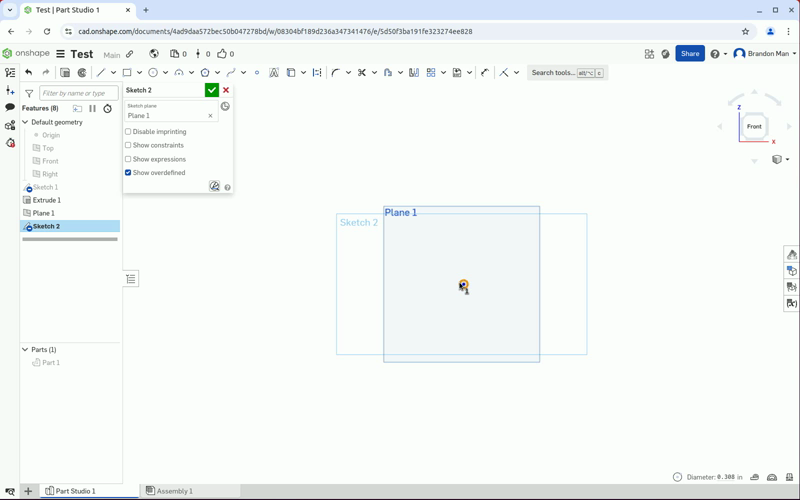
scroll(-6)
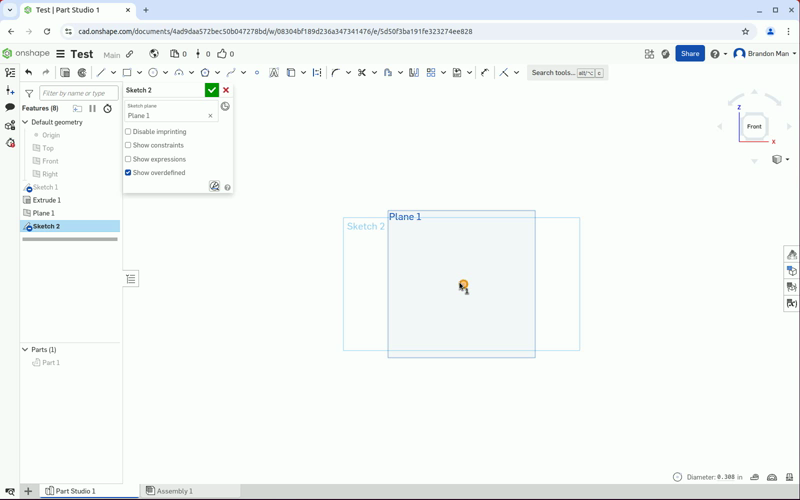
scroll(-6)
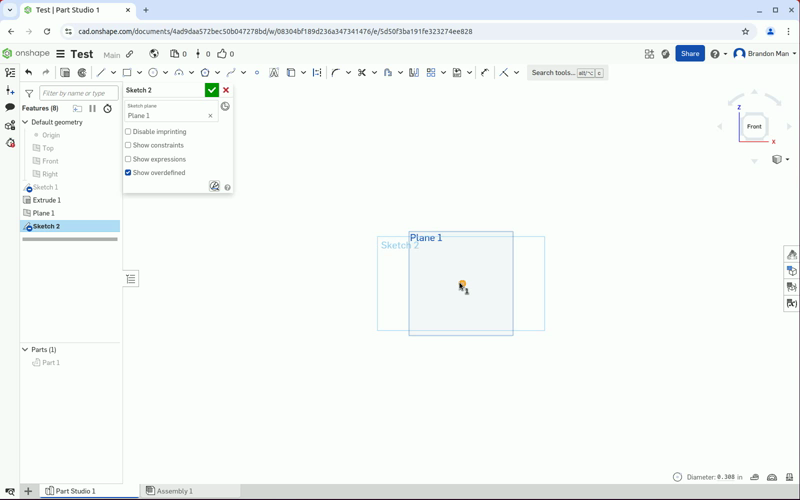
scroll(-6)
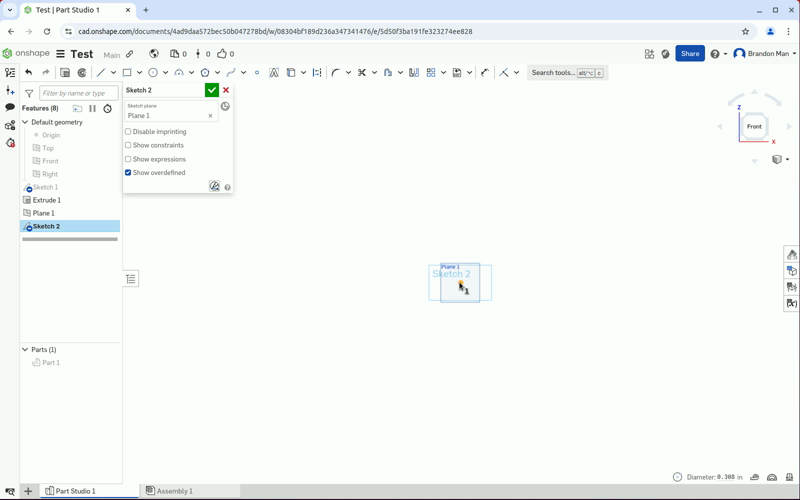
mouse_move(73, 352)
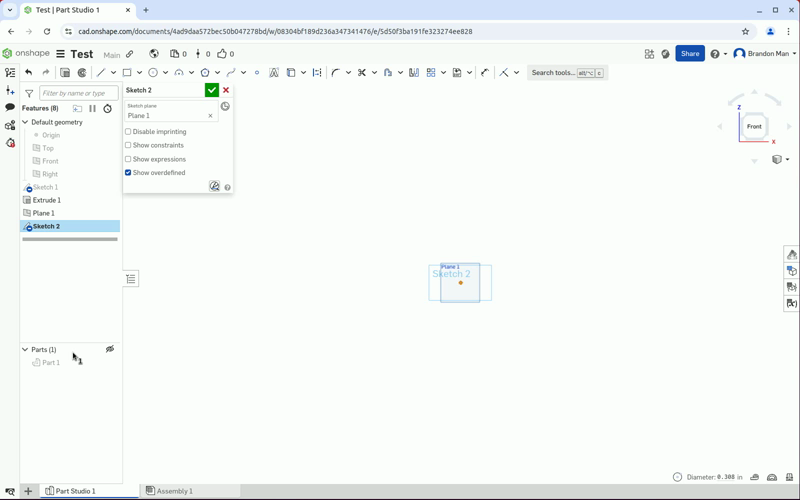
key(shift+y)
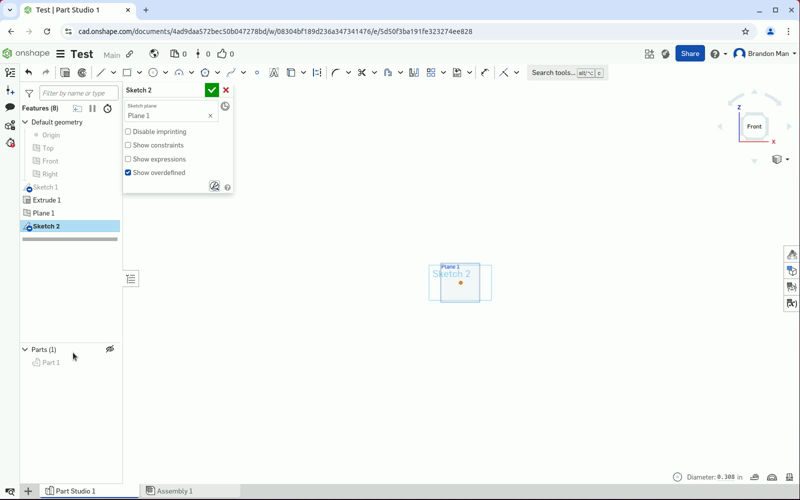
key(shift+e)
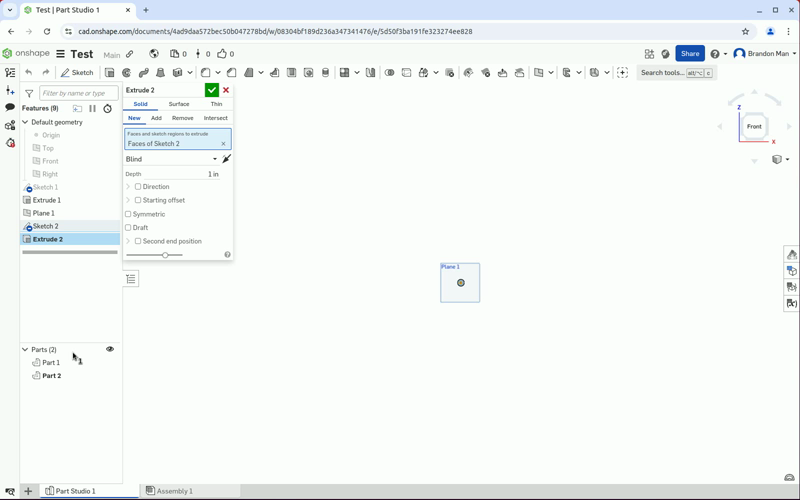
mouse_move(143, 106)
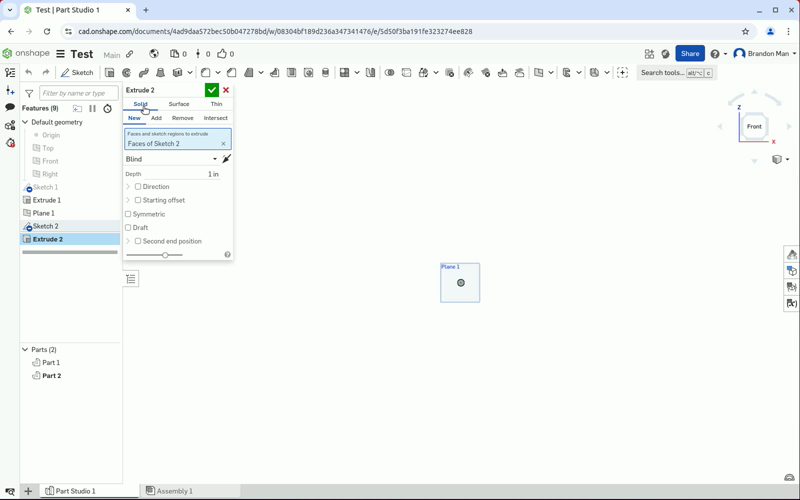
click(143, 106)
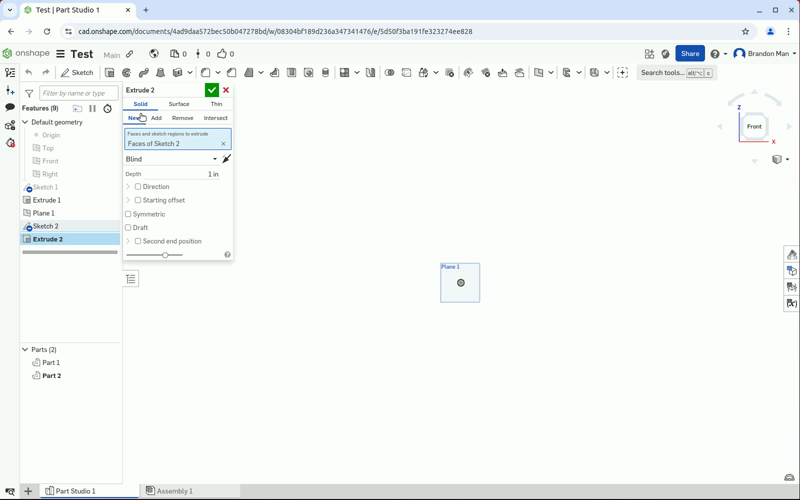
mouse_move(137, 120)
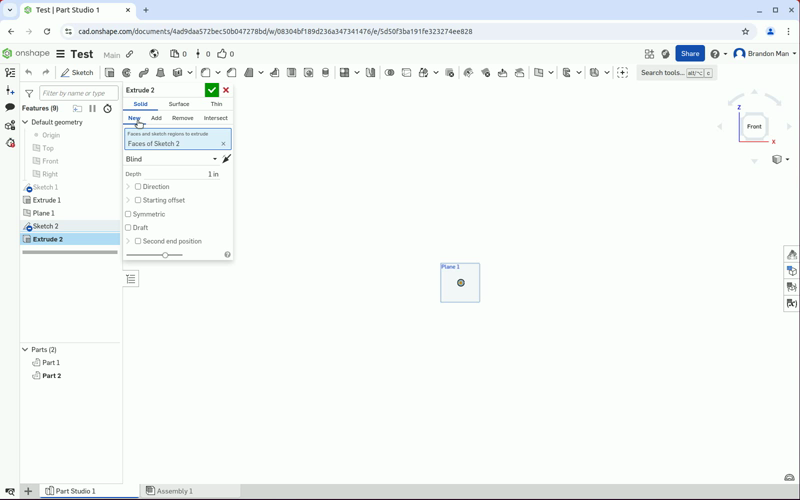
click(137, 120)
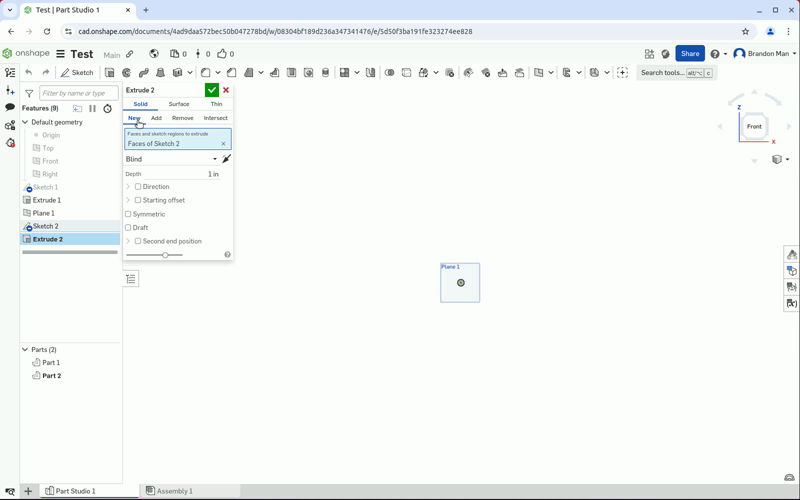
key(tab, 4)
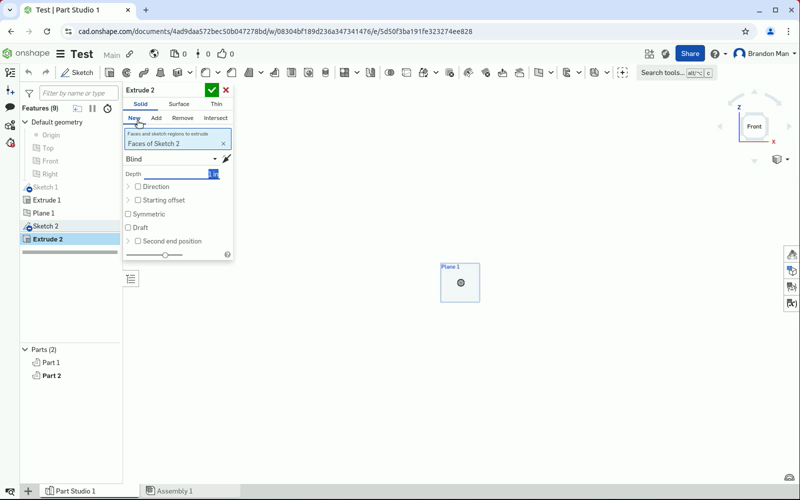
text(10.11)
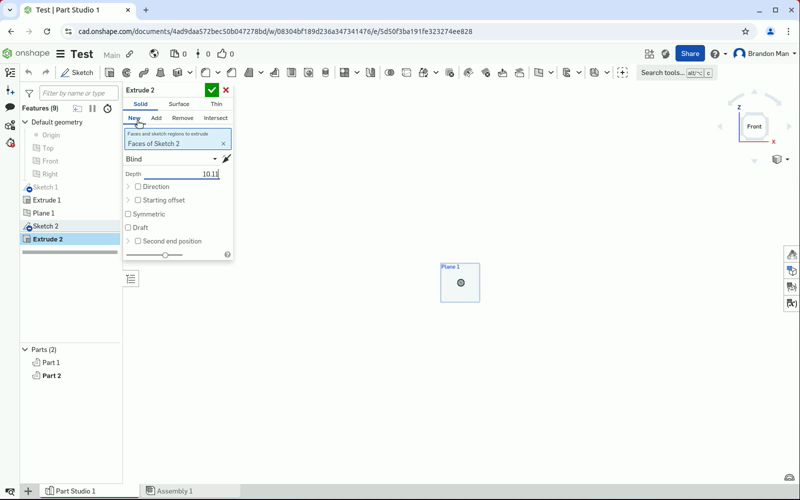
key(enter)
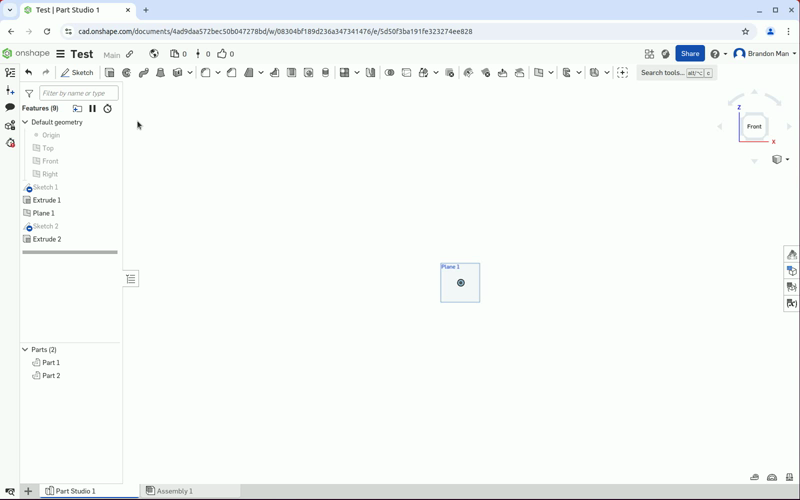
key(shift+h)
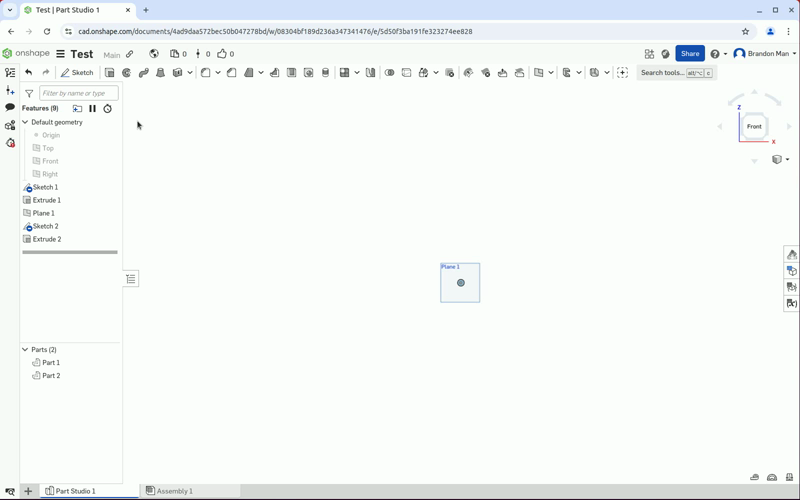
key(shift+h)
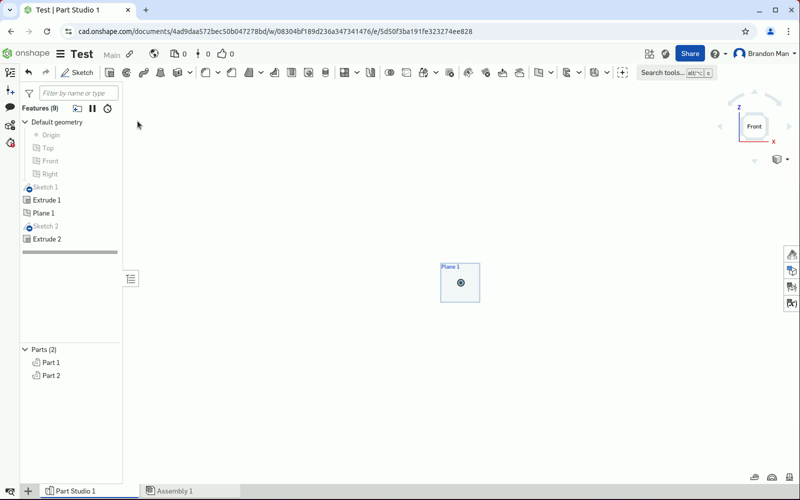
mouse_move(73, 189)
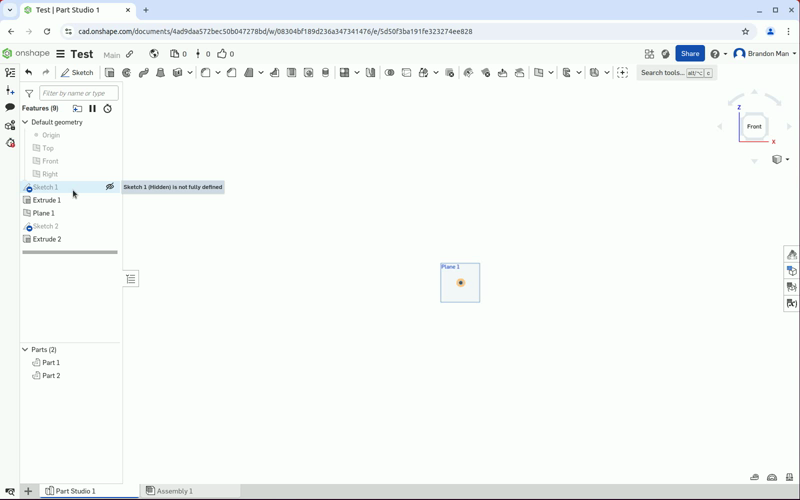
click(73, 189)
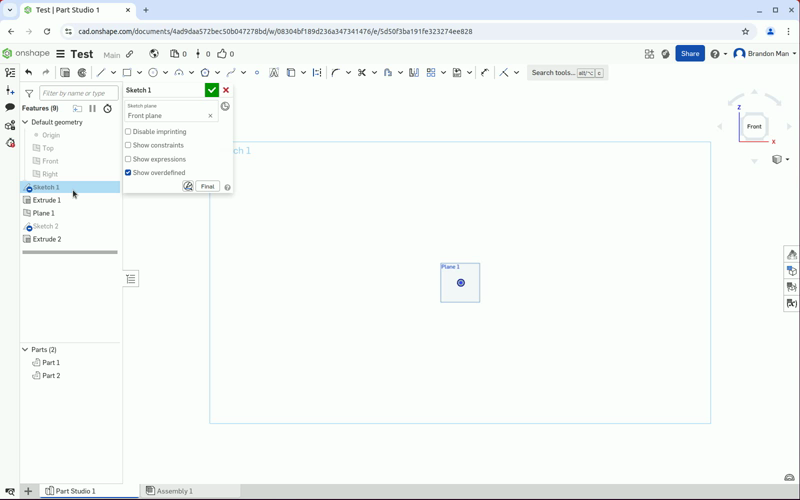
mouse_move(229, 92)
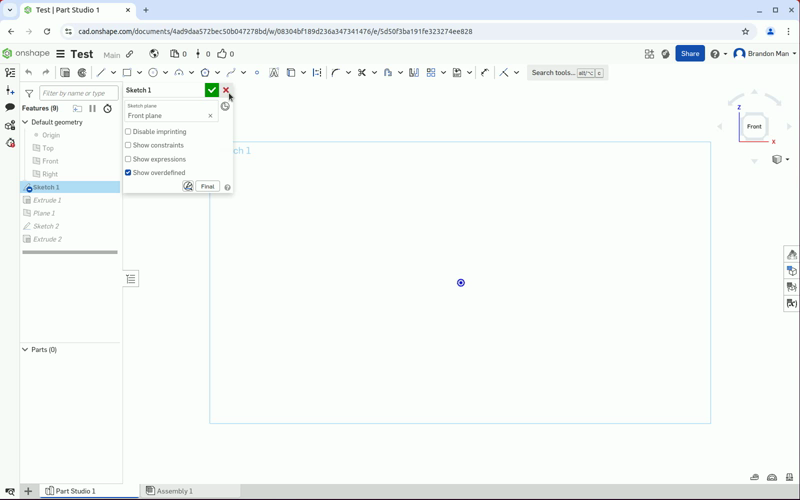
click(229, 92)
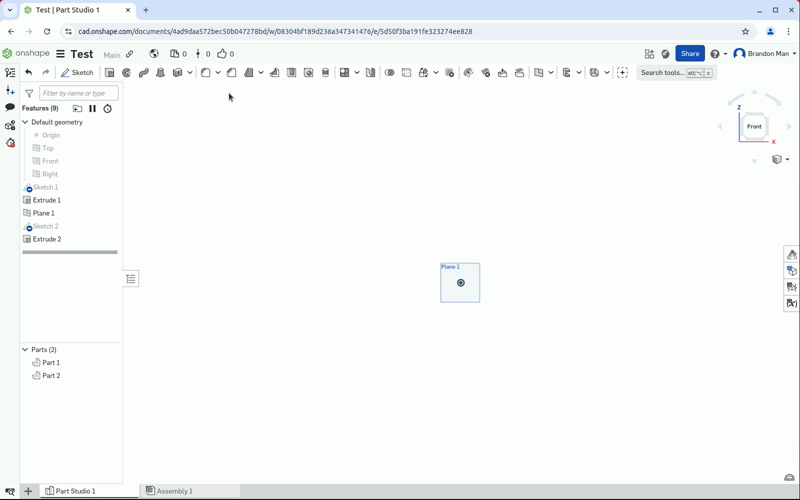
mouse_move(73, 352)
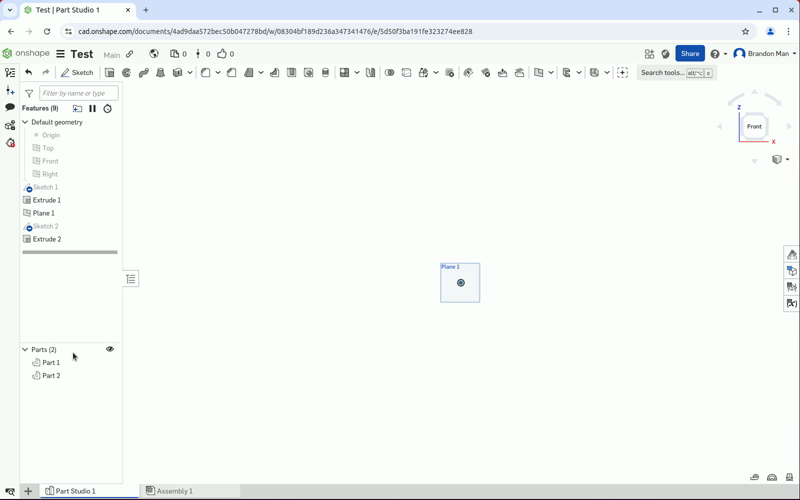
key(y)
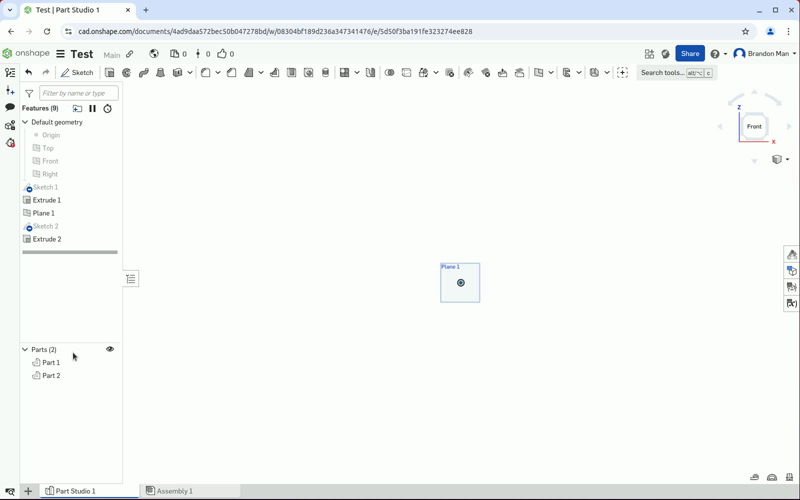
key(shift+p)
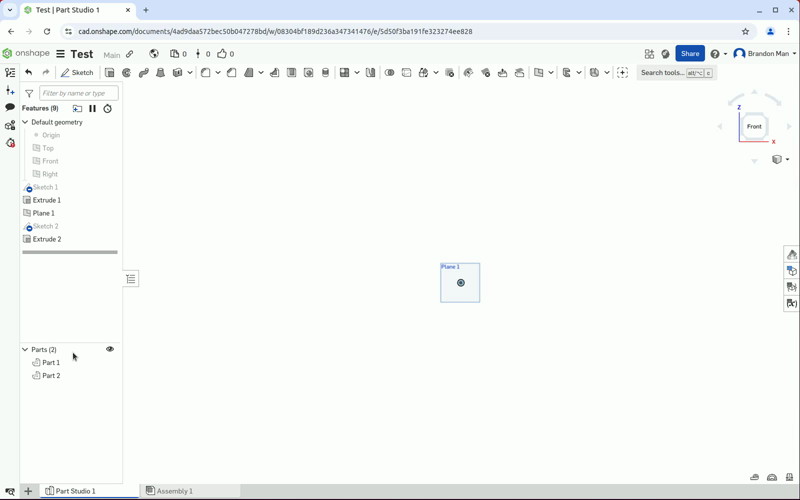
key(space)
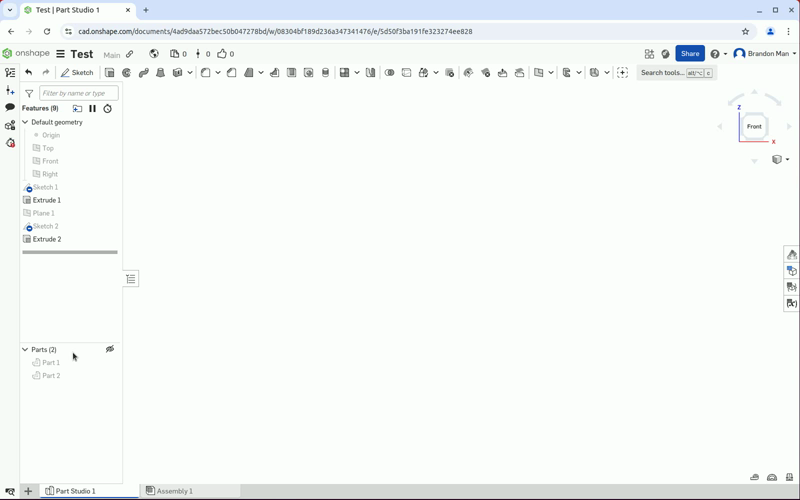
key_down(shift)
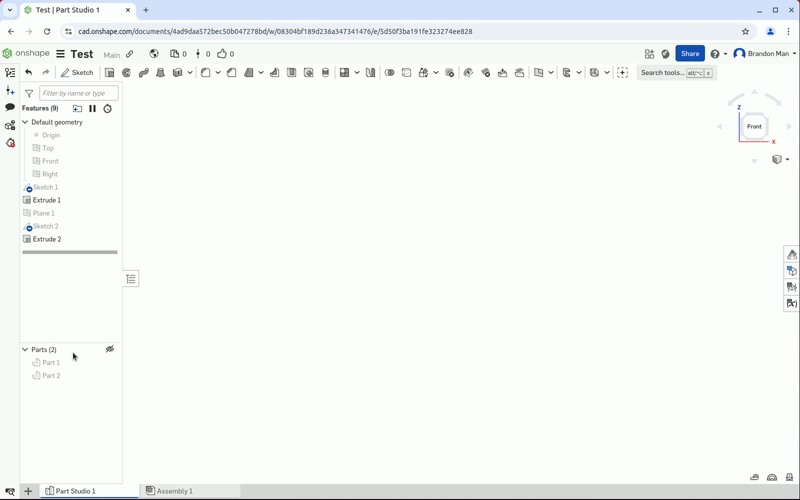
key(left)
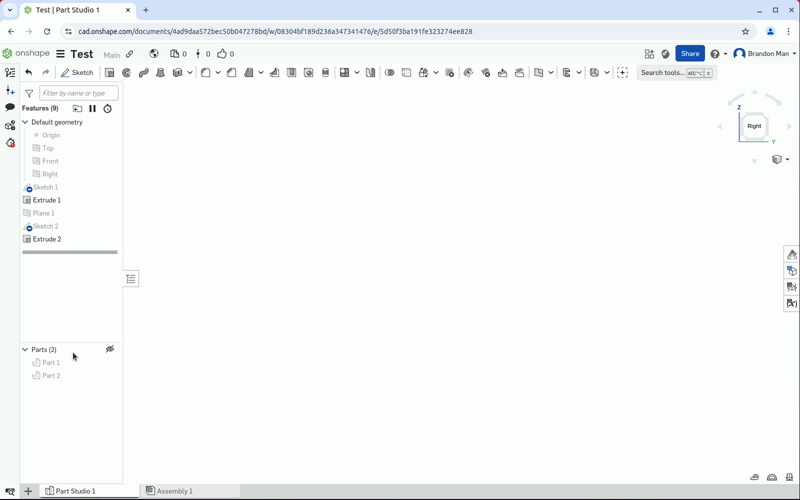
key_up(shift)
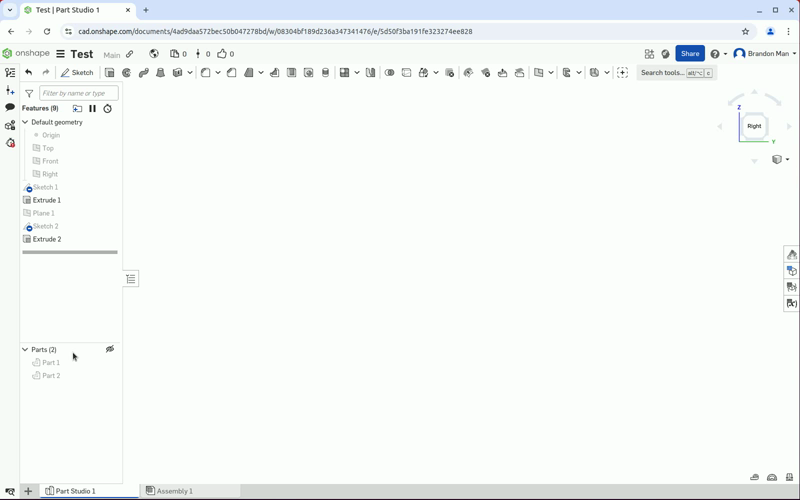
mouse_move(73, 352)
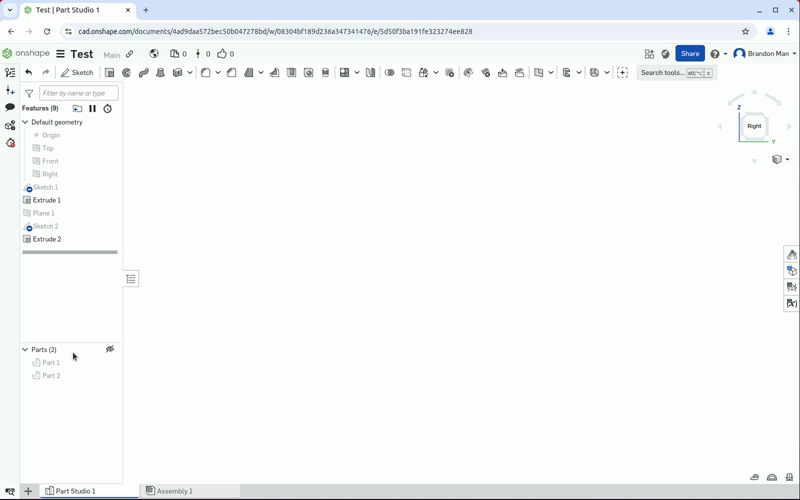
key(shift+y)
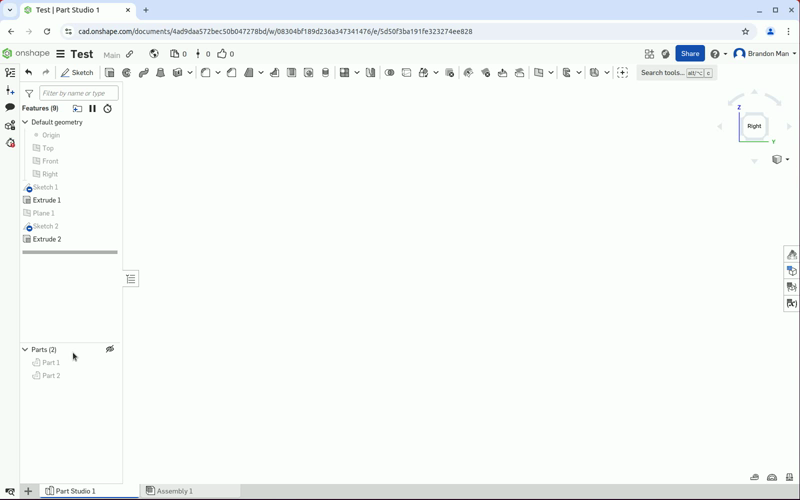
key(shift+s)
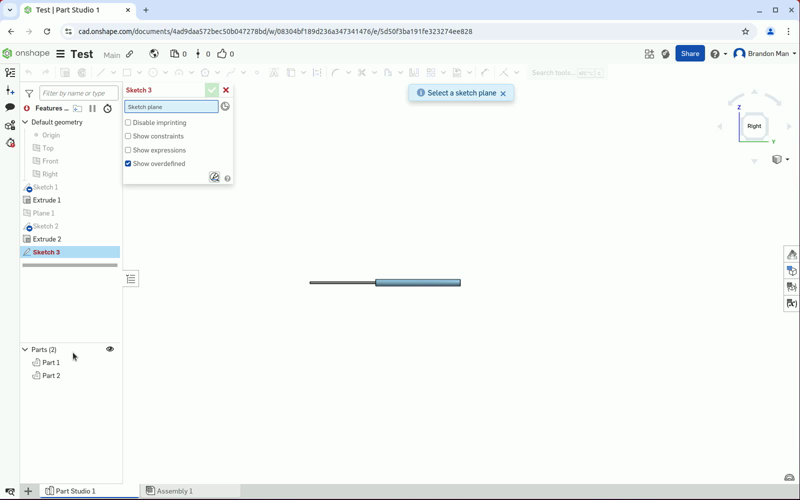
mouse_move(73, 176)
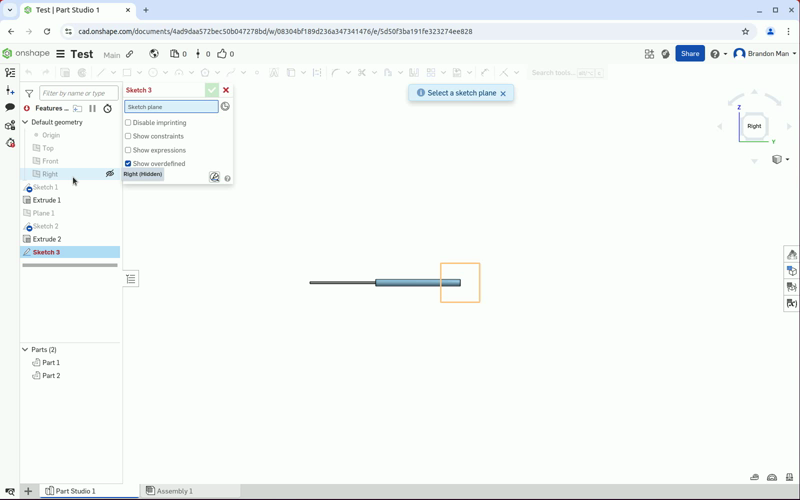
click(73, 176)
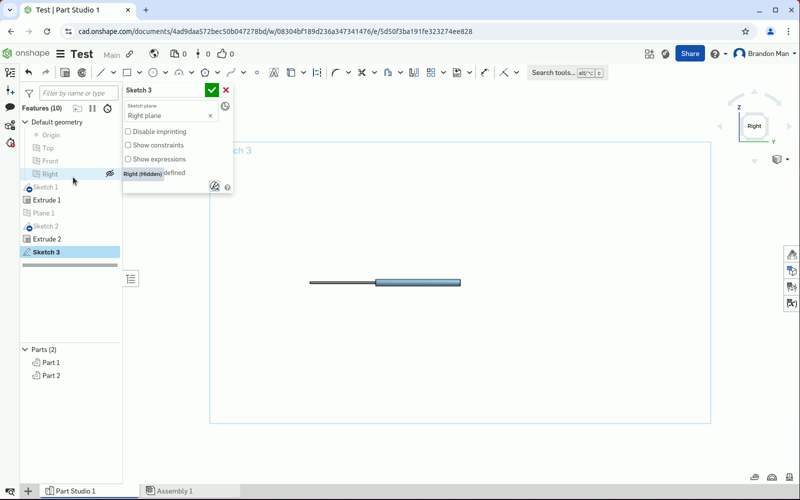
mouse_move(73, 352)
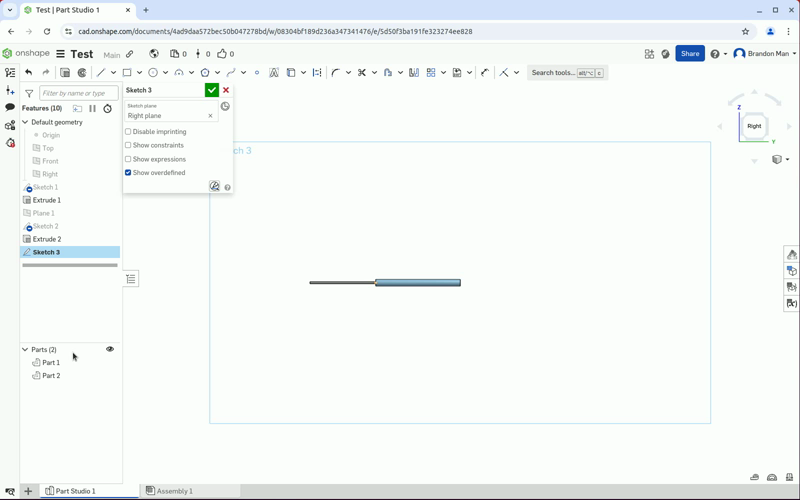
key(y)
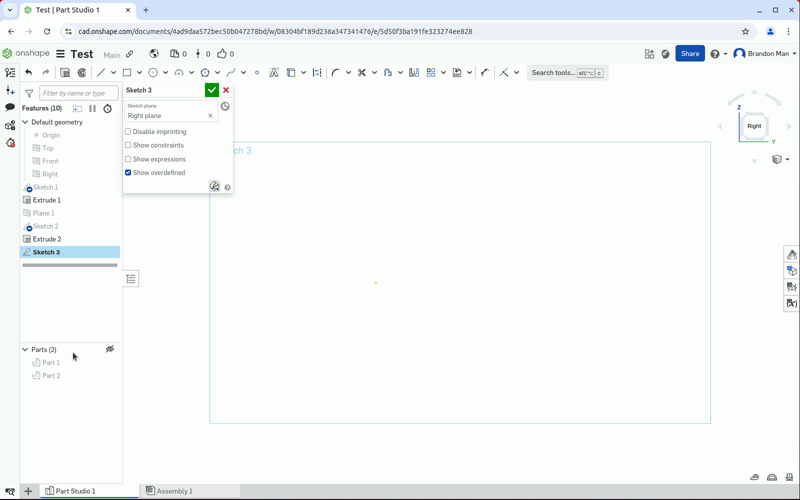
key(c)
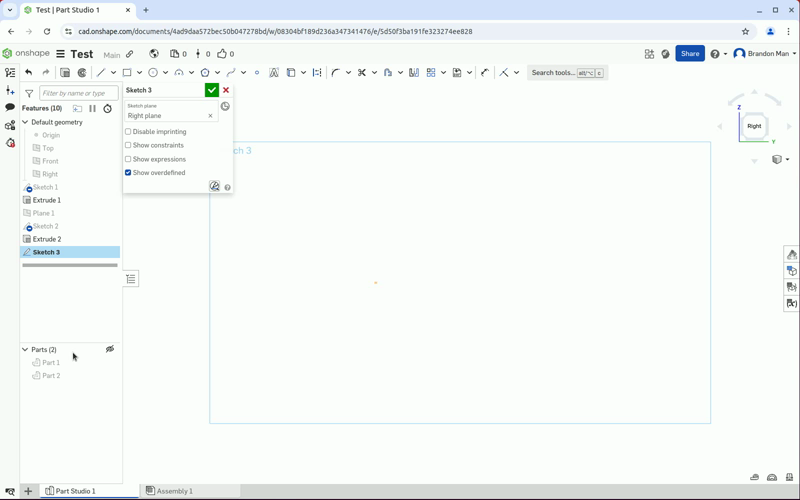
key_down(shift)
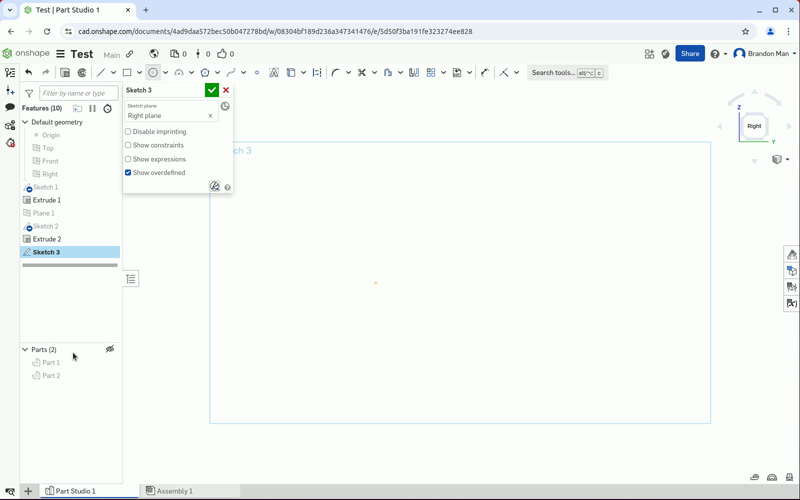
mouse_move(349, 282)
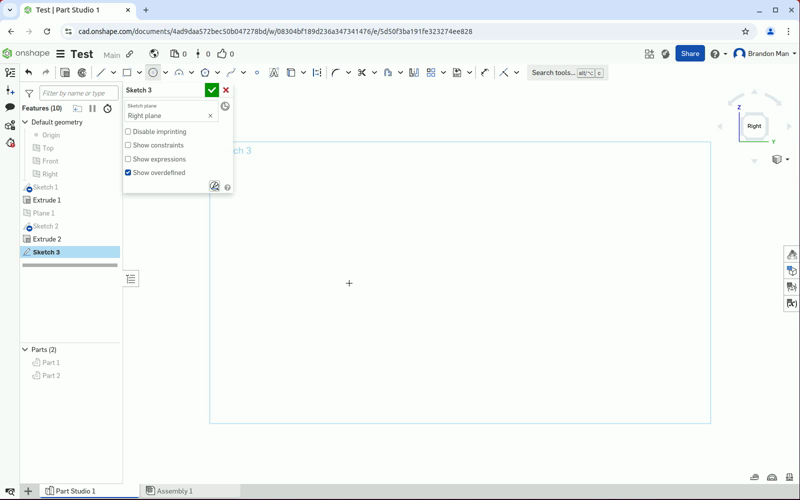
click(349, 282)
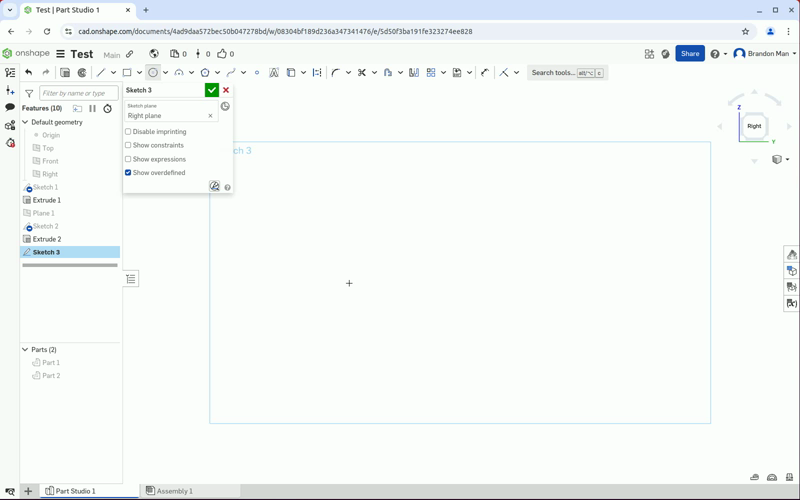
key_up(shift)
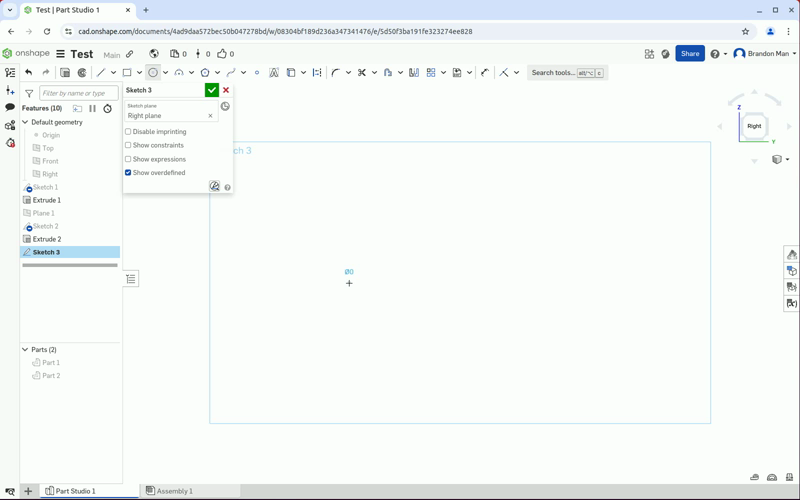
mouse_move(350, 282)
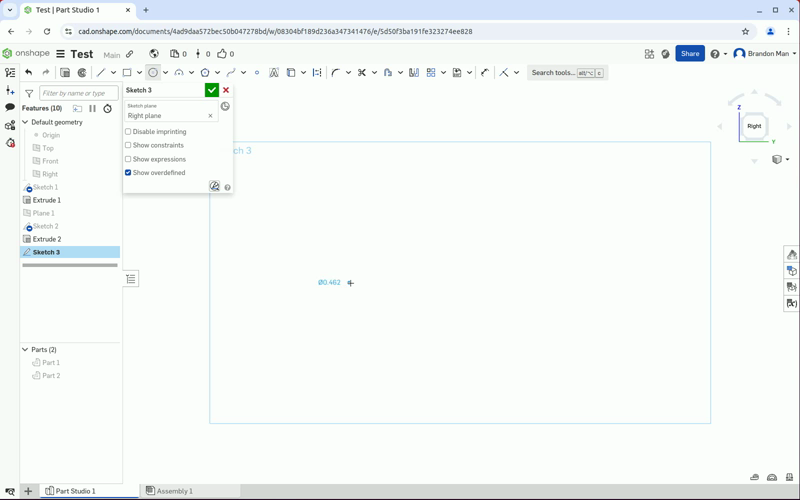
scroll(6)
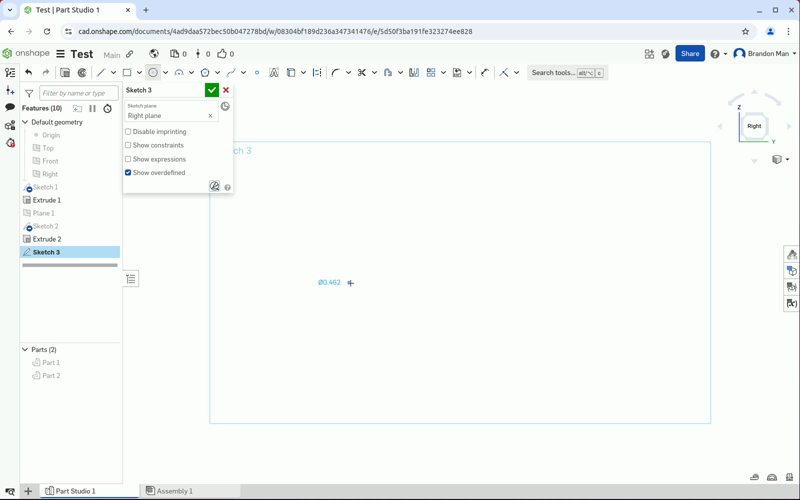
scroll(6)
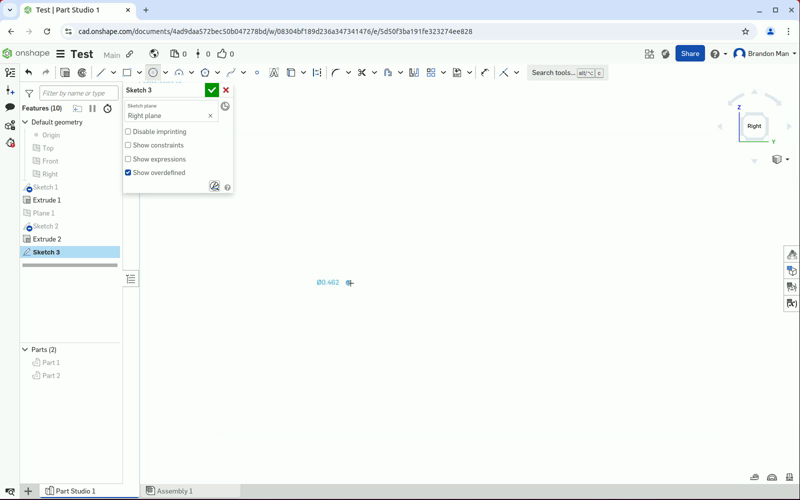
scroll(6)
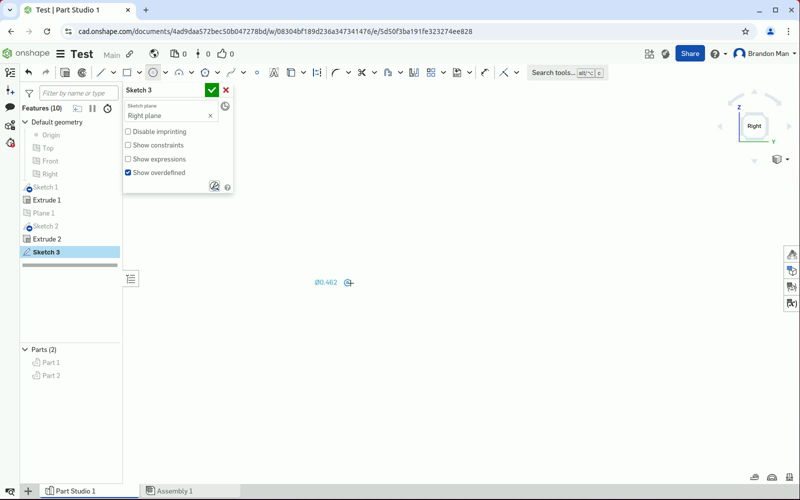
scroll(6)
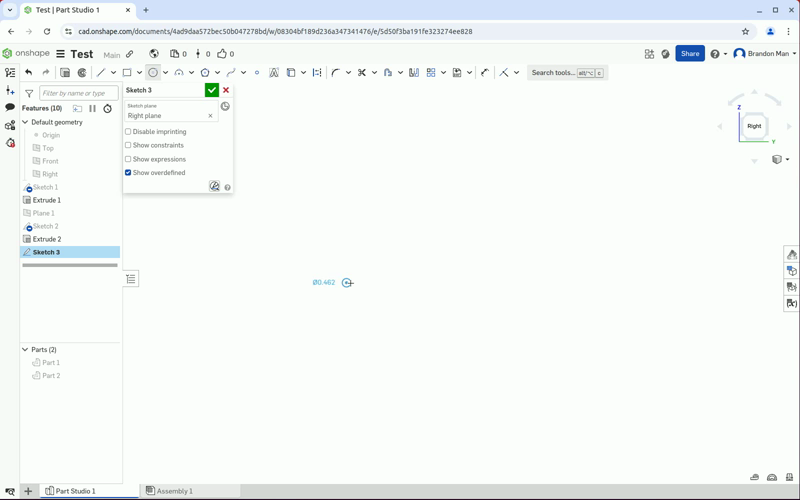
scroll(6)
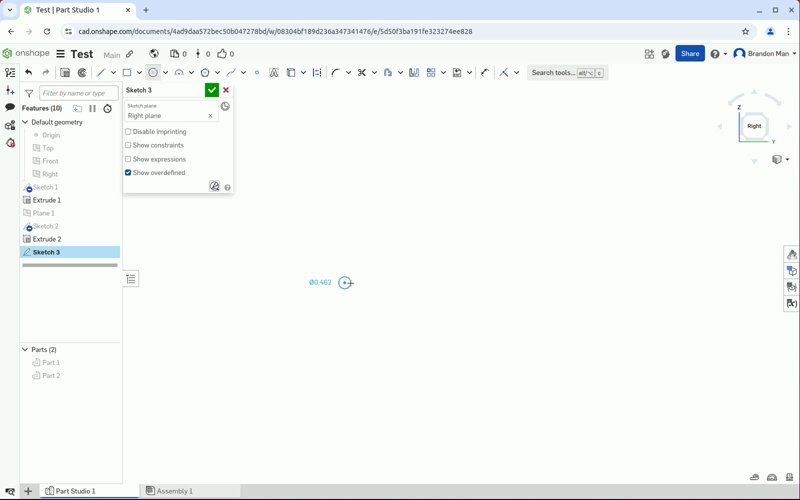
scroll(6)
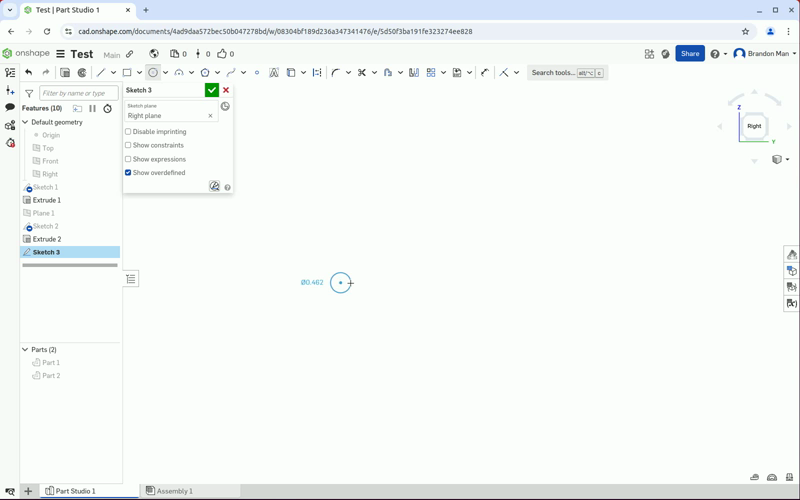
scroll(6)
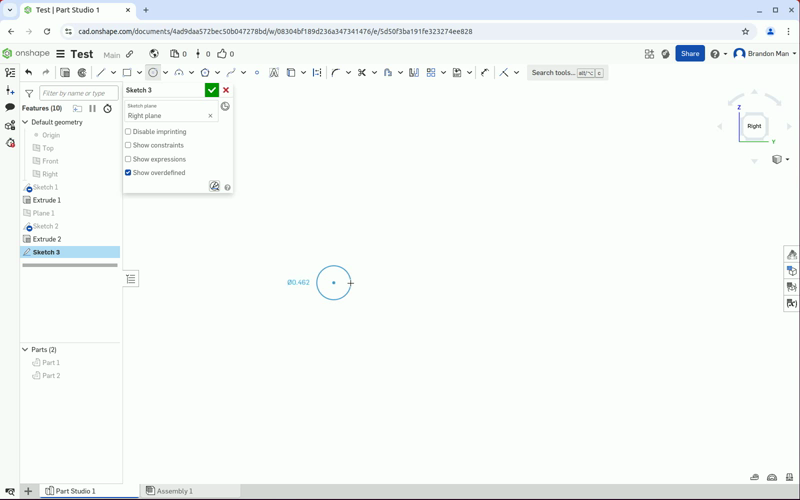
click(350, 282)
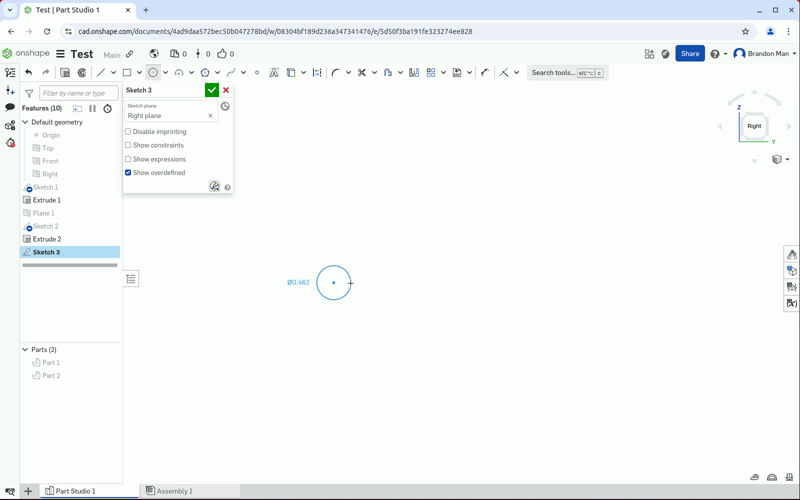
scroll(-6)
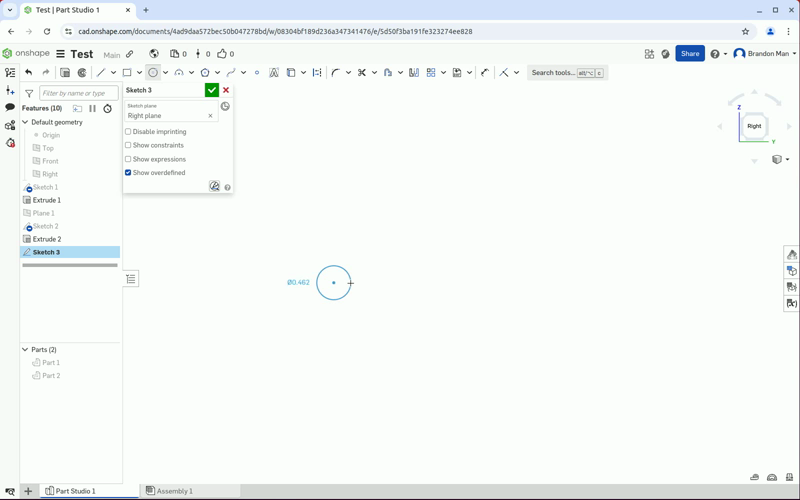
scroll(-6)
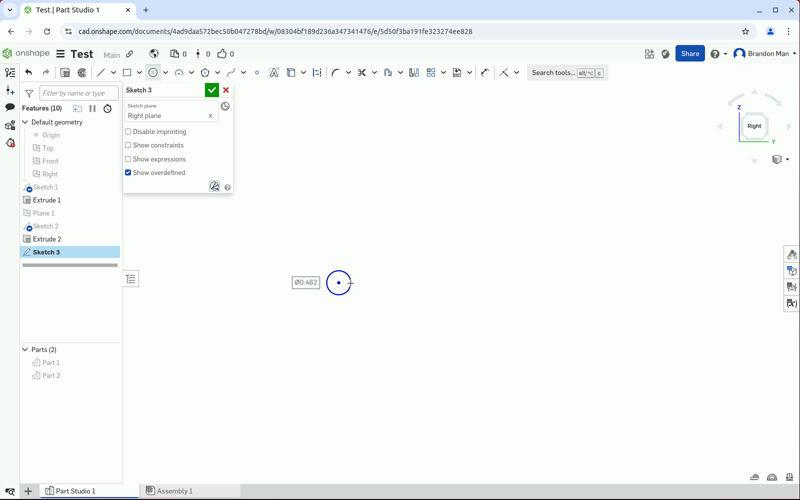
scroll(-6)
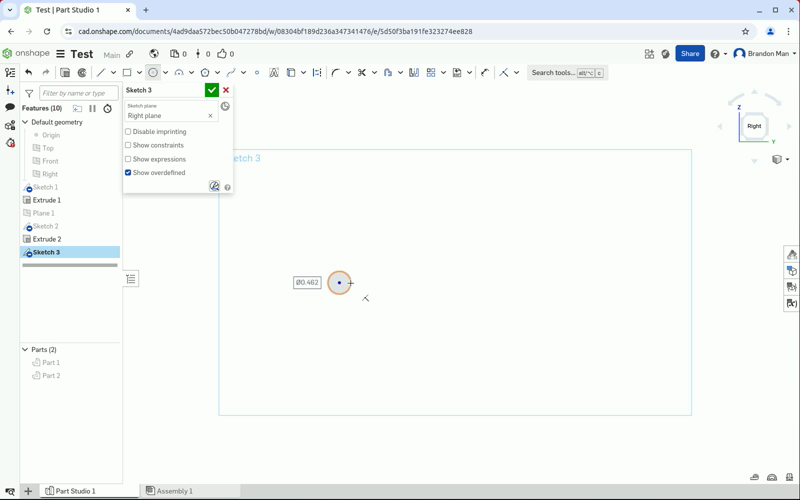
scroll(-6)
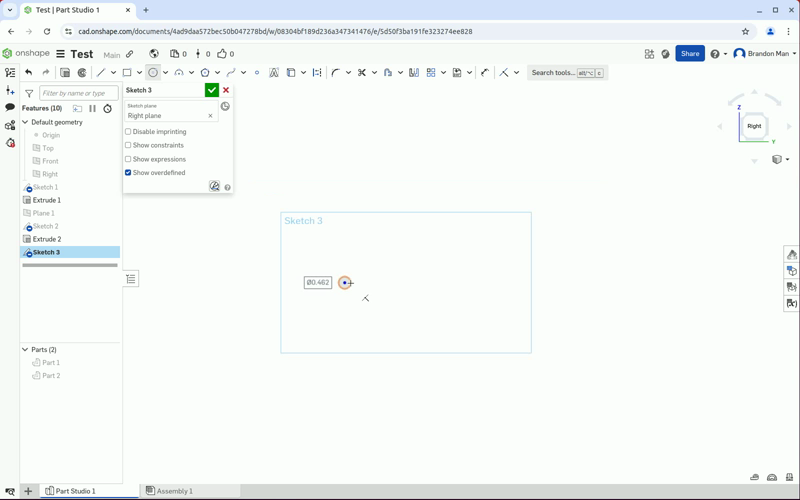
scroll(-6)
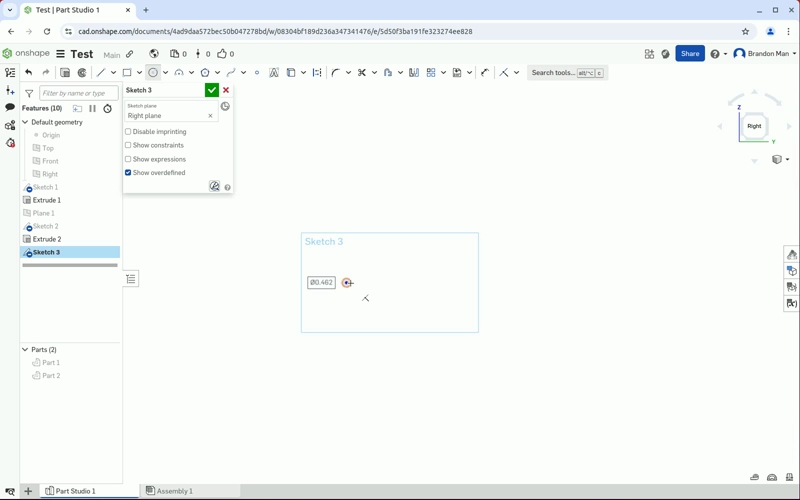
scroll(-6)
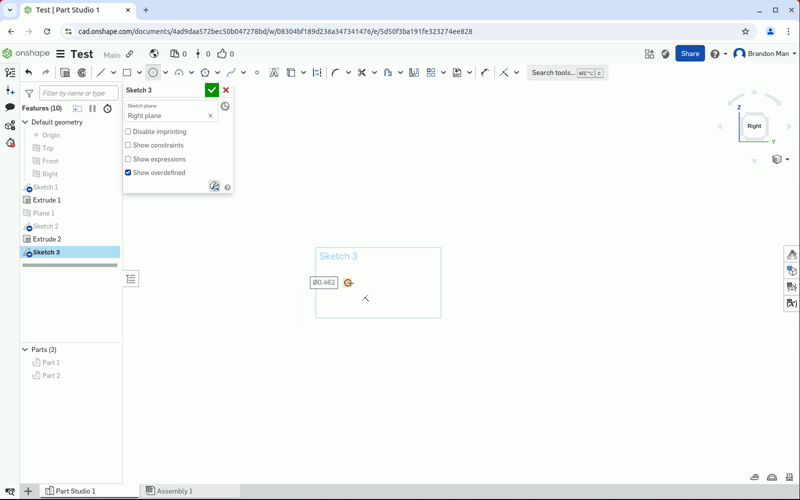
scroll(-6)
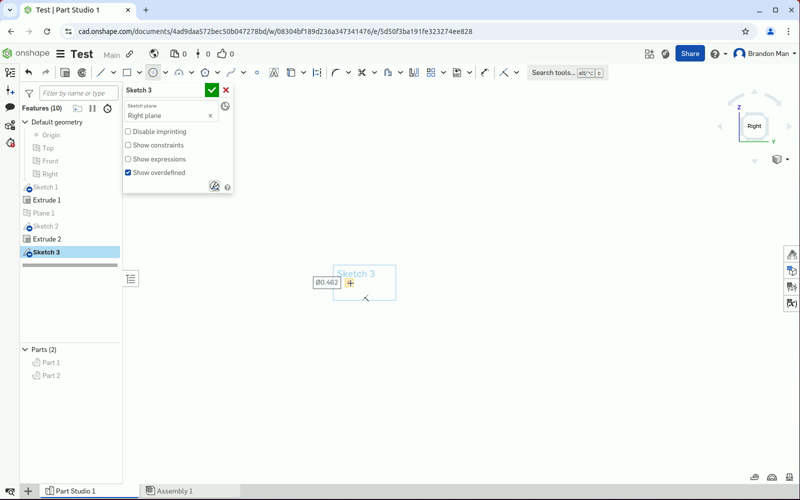
key(esc)
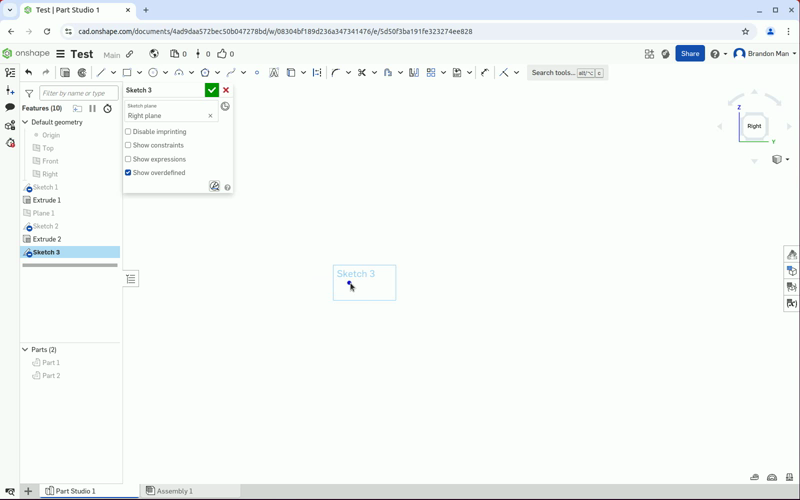
mouse_move(349, 283)
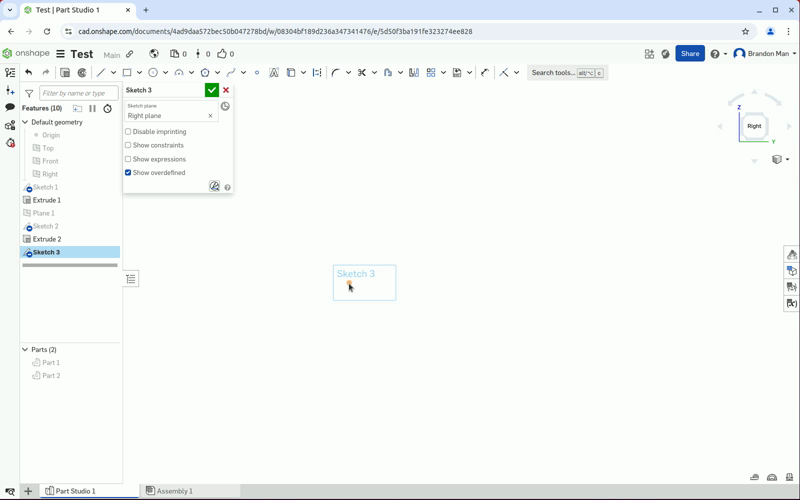
scroll(6)
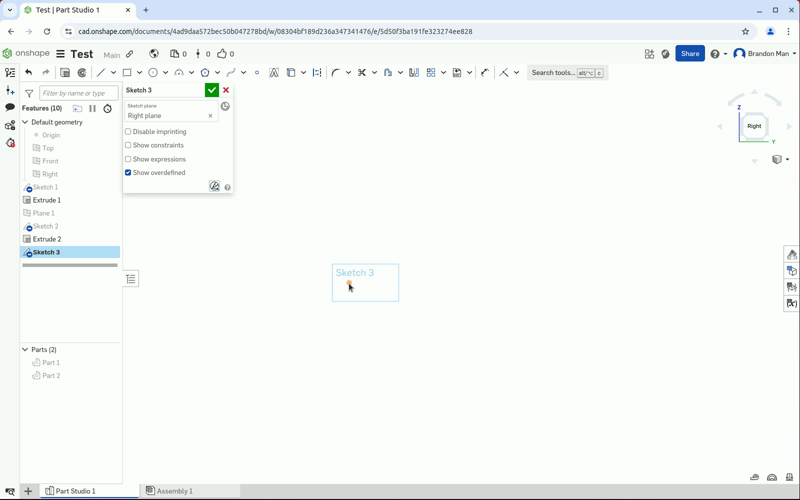
scroll(6)
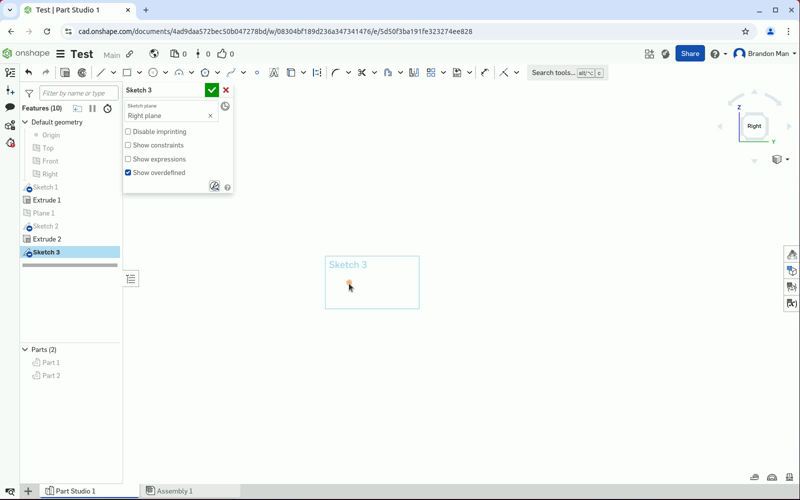
scroll(6)
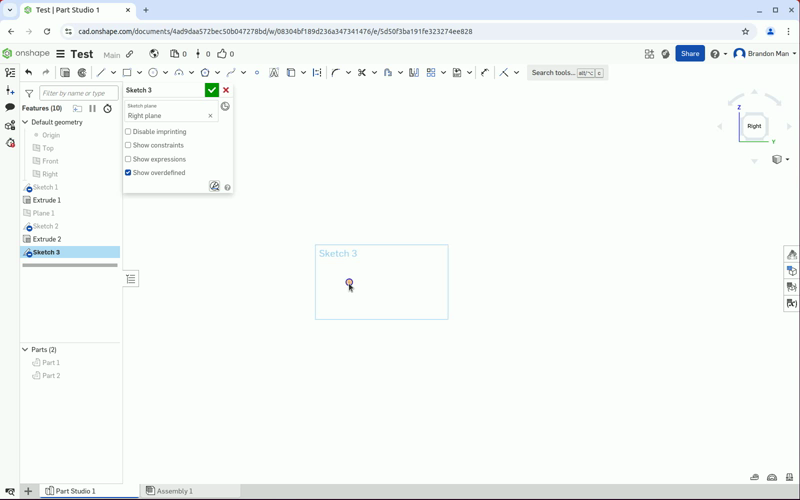
scroll(6)
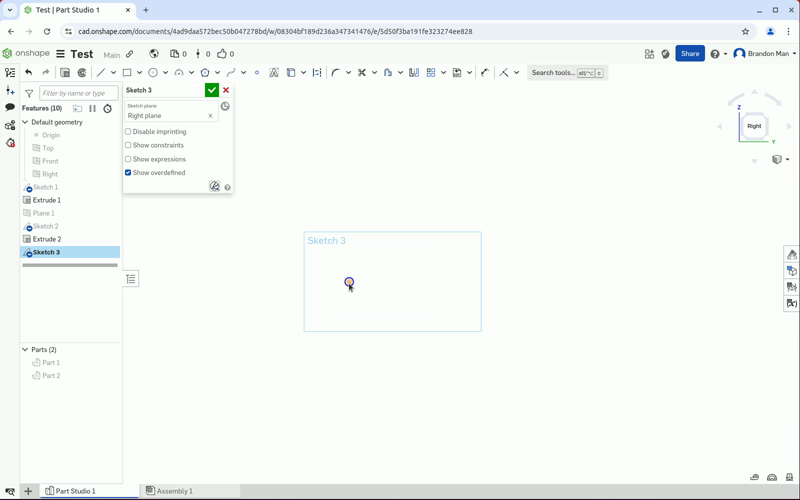
scroll(6)
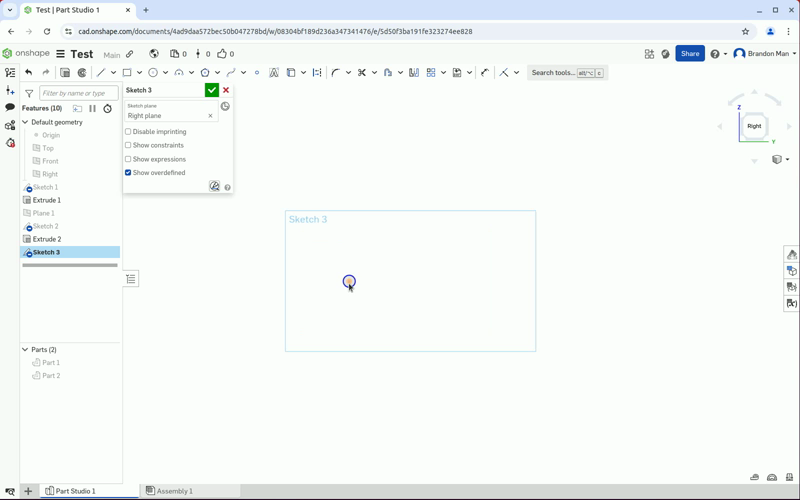
scroll(6)
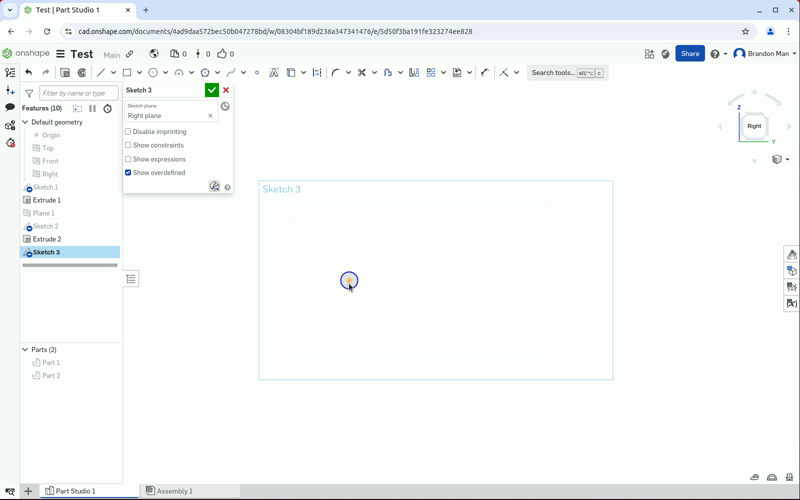
scroll(6)
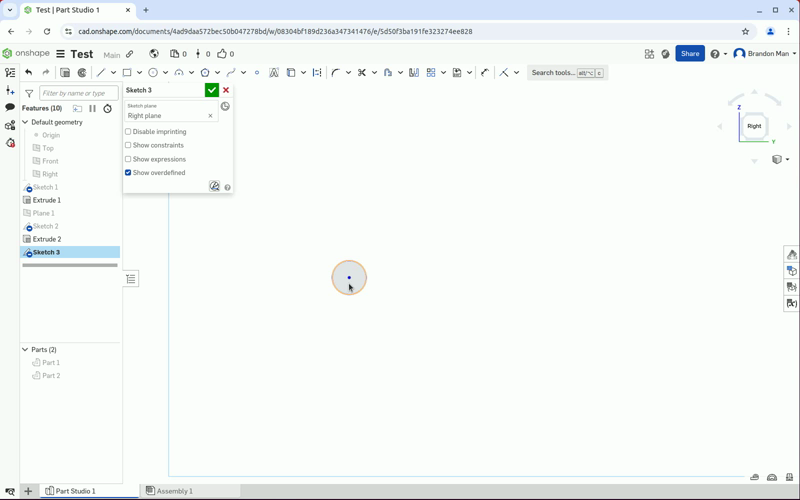
click(349, 283)
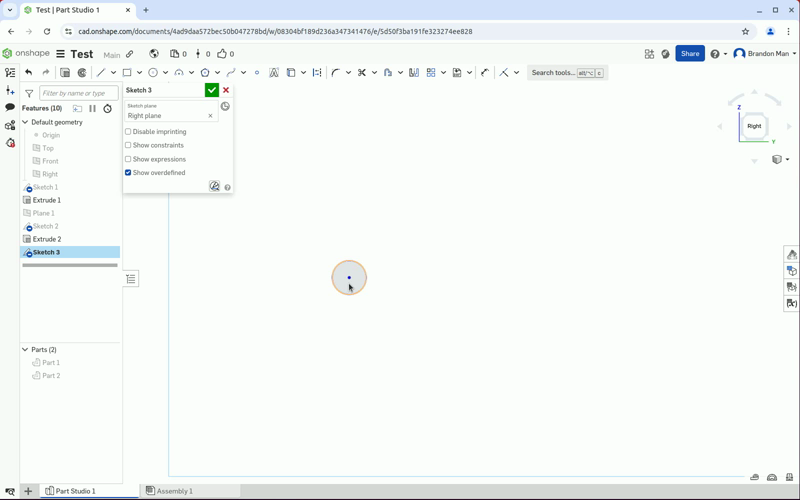
scroll(-6)
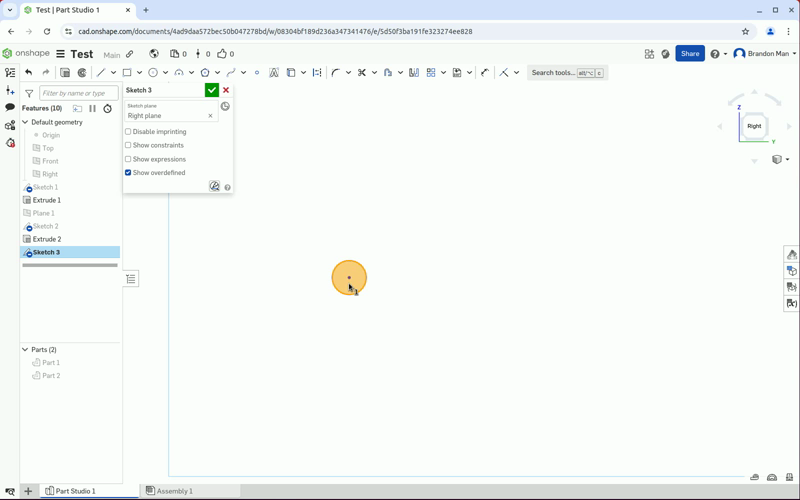
scroll(-6)
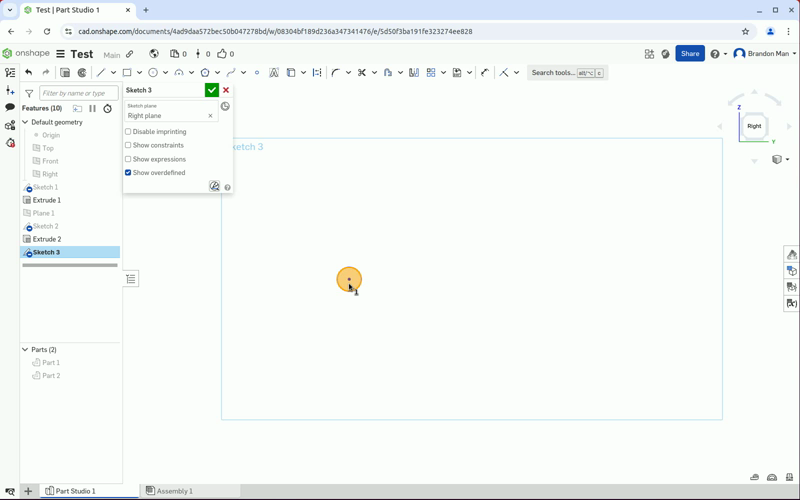
scroll(-6)
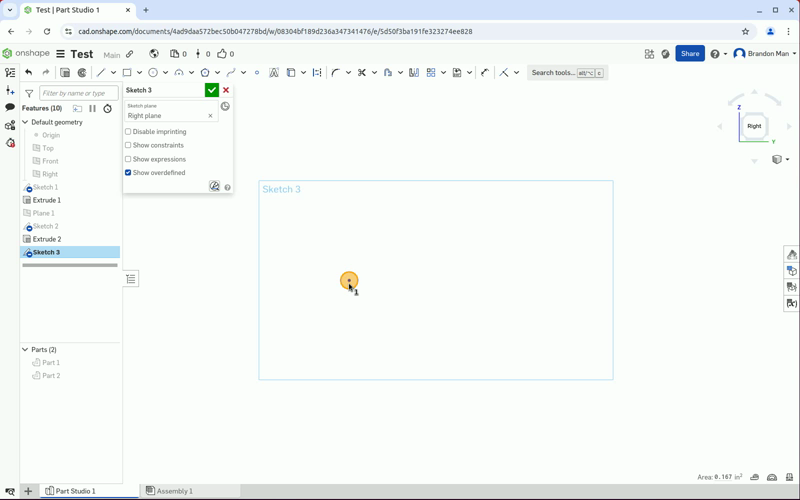
scroll(-6)
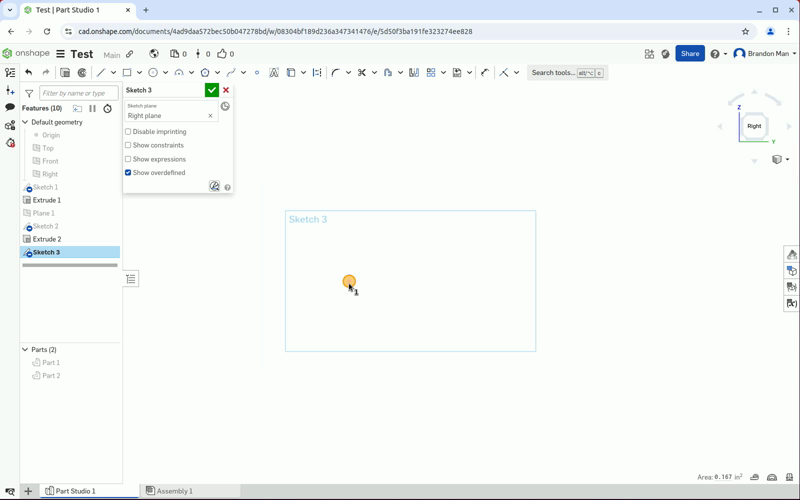
scroll(-6)
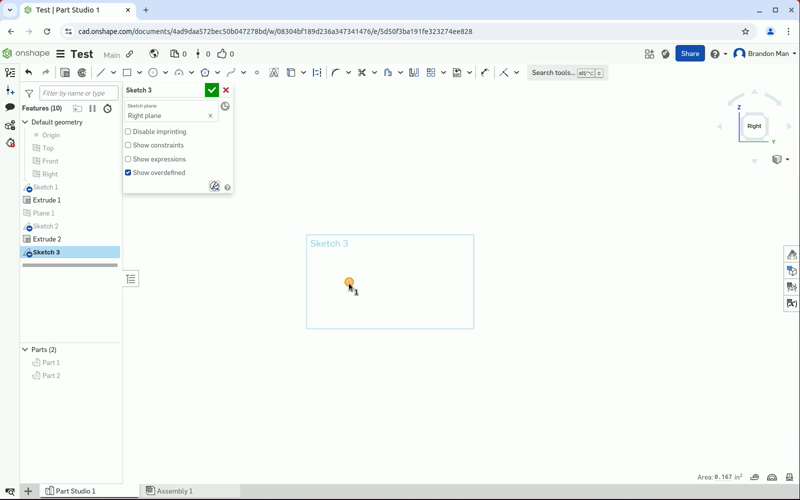
scroll(-6)
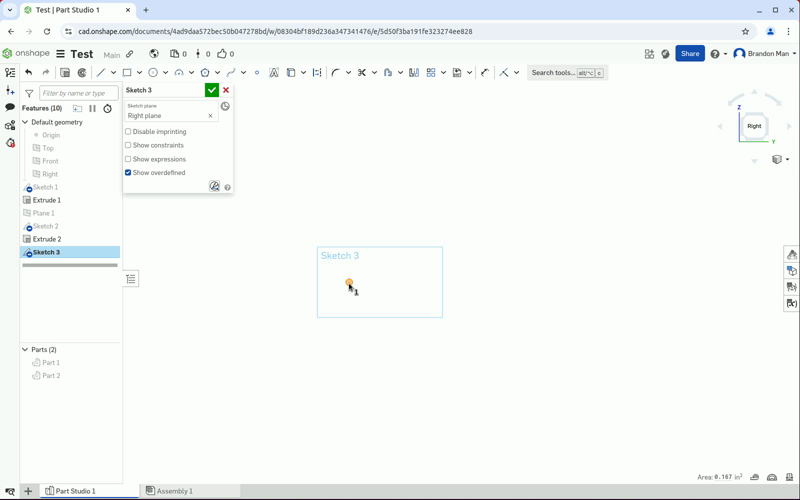
scroll(-6)
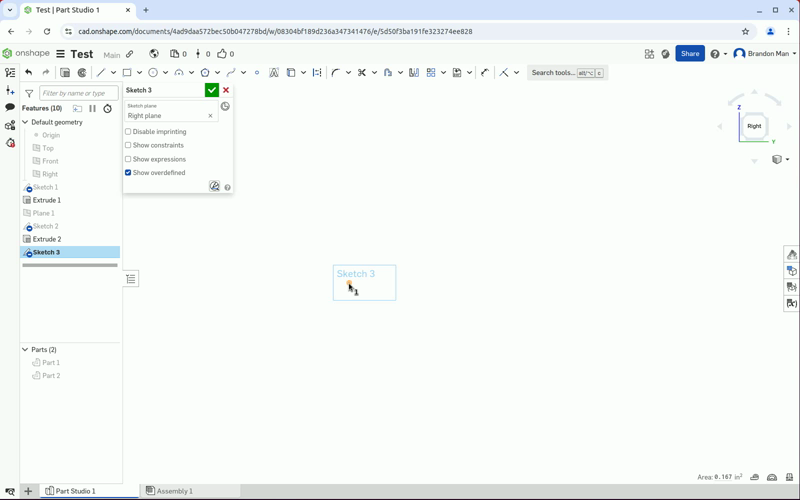
mouse_move(73, 352)
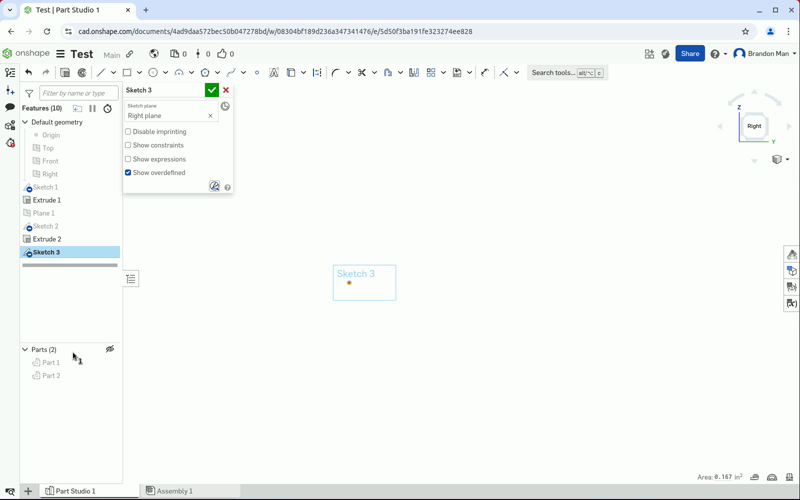
key(shift+y)
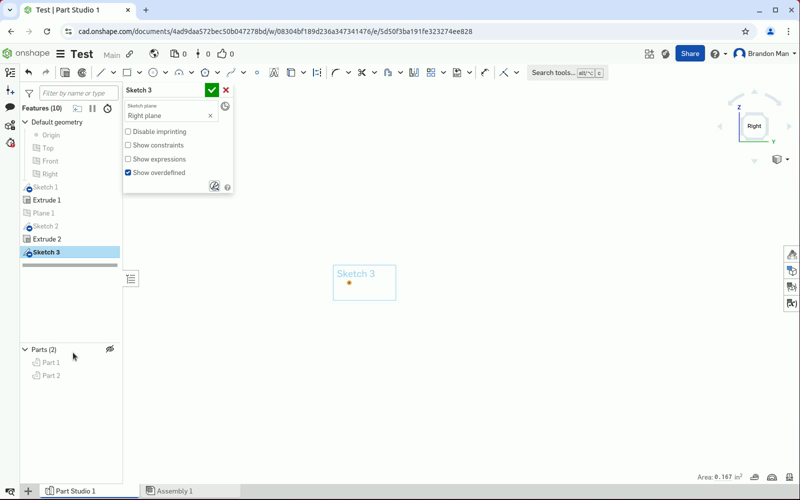
key(shift+e)
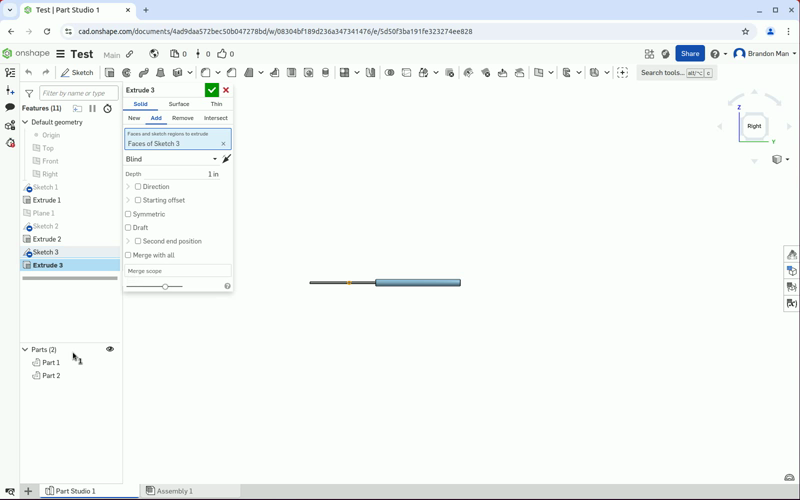
mouse_move(143, 106)
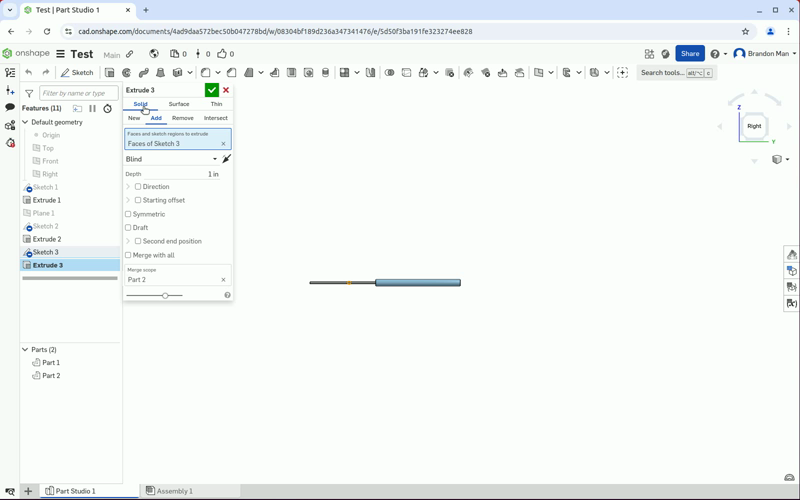
click(143, 106)
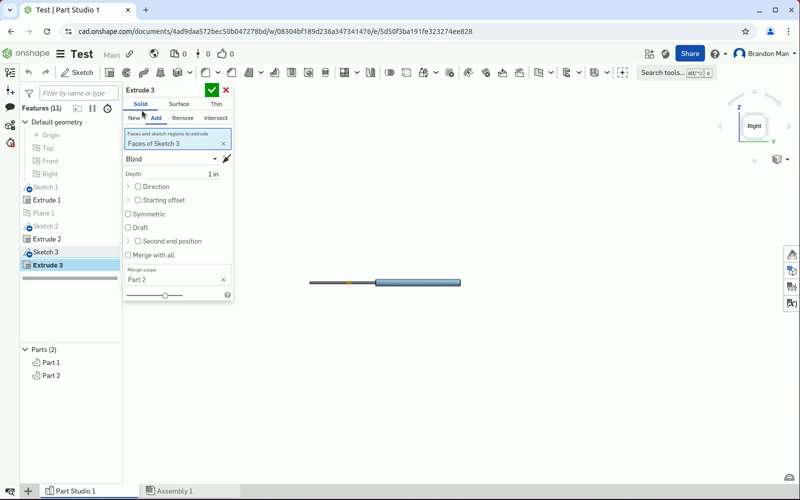
mouse_move(137, 120)
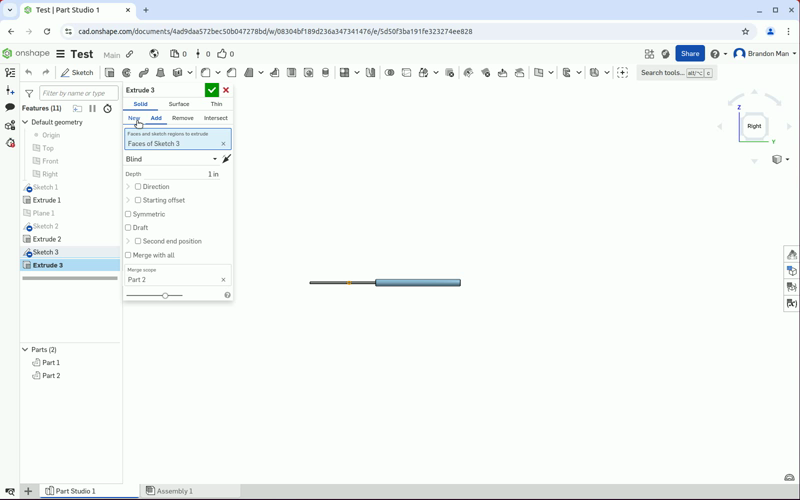
click(137, 120)
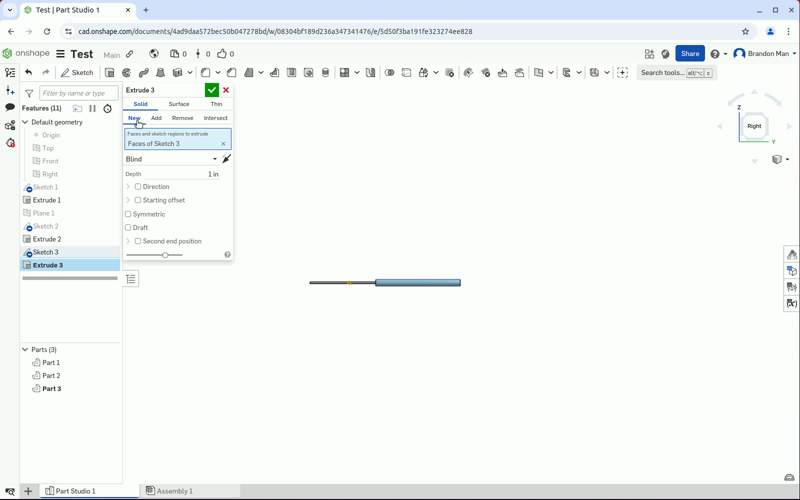
key(tab, 4)
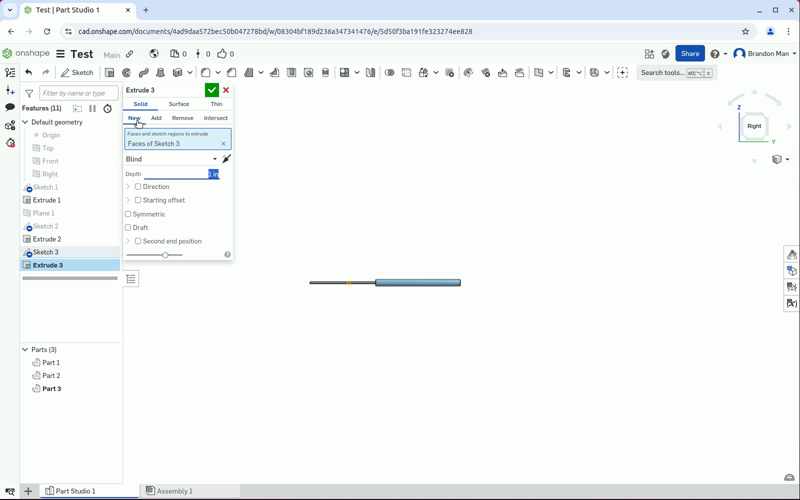
text(0.722)
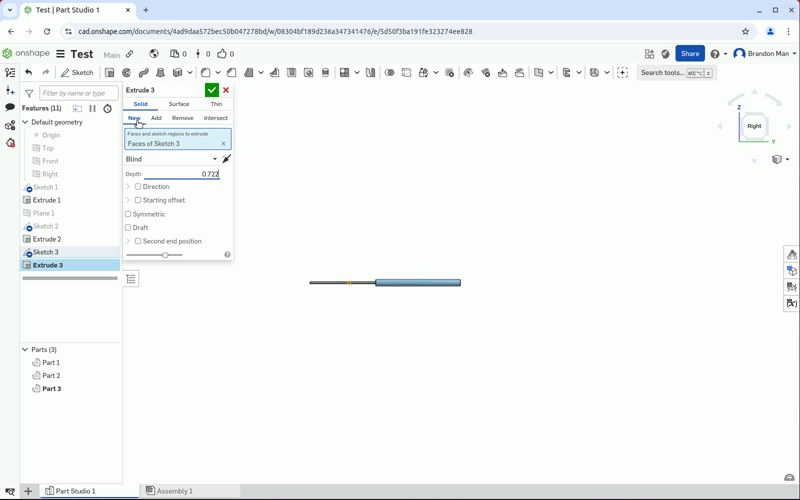
key(enter)
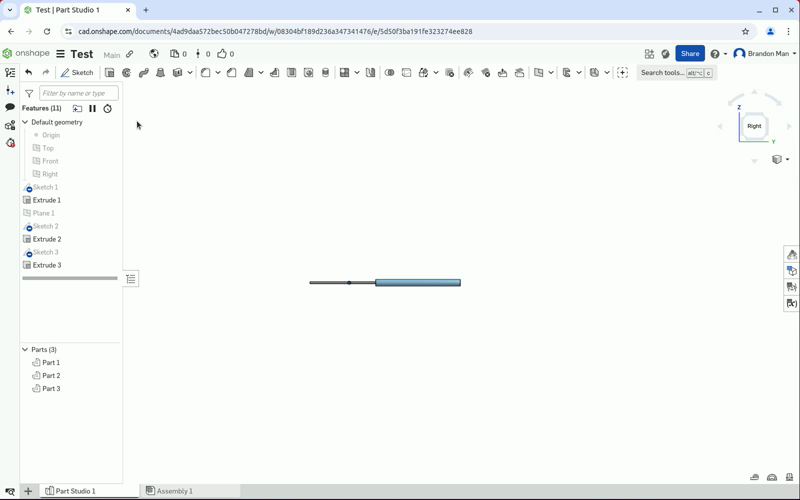
key(shift+h)
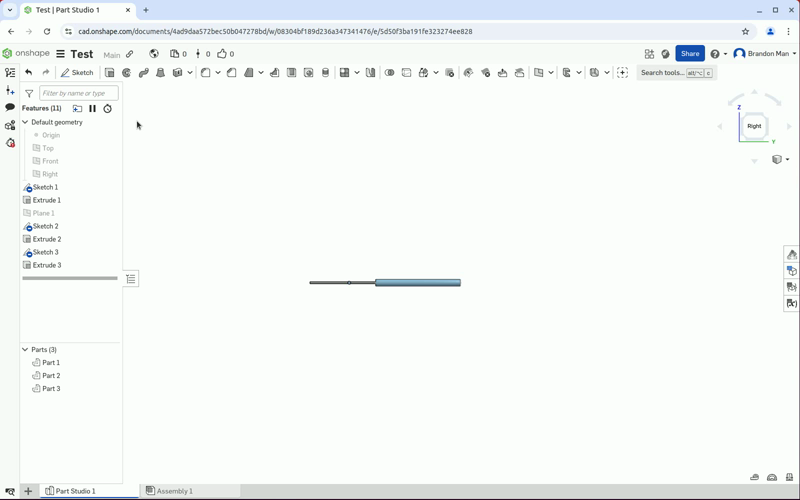
key(shift+h)
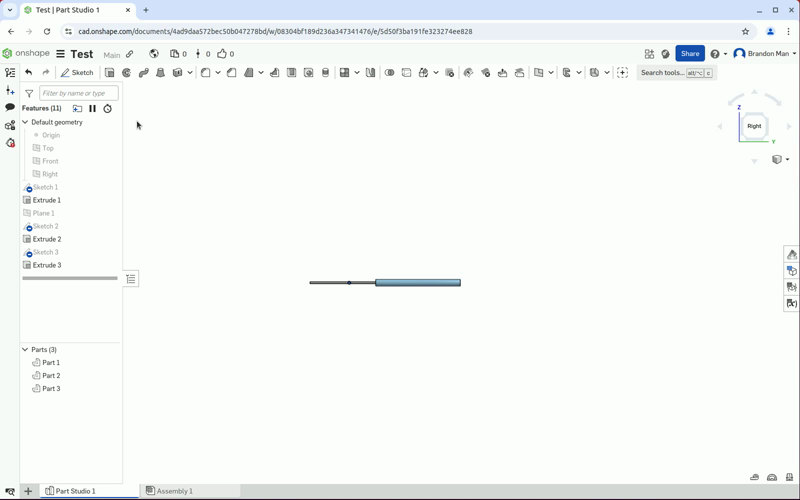
mouse_move(73, 189)
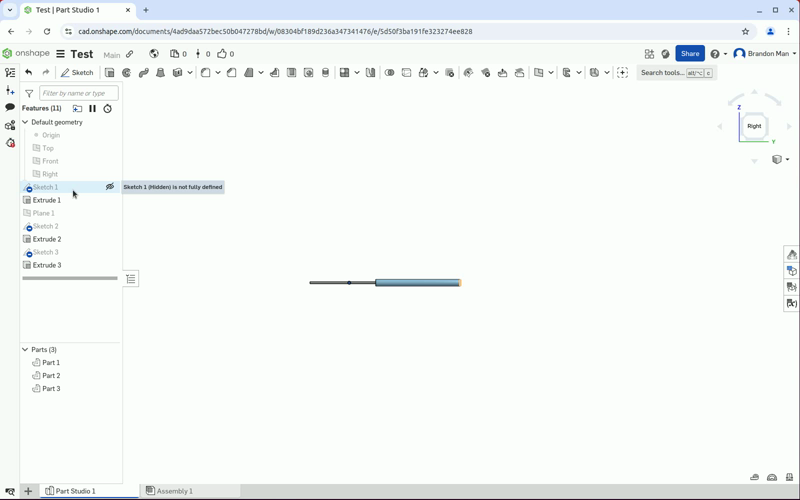
click(73, 189)
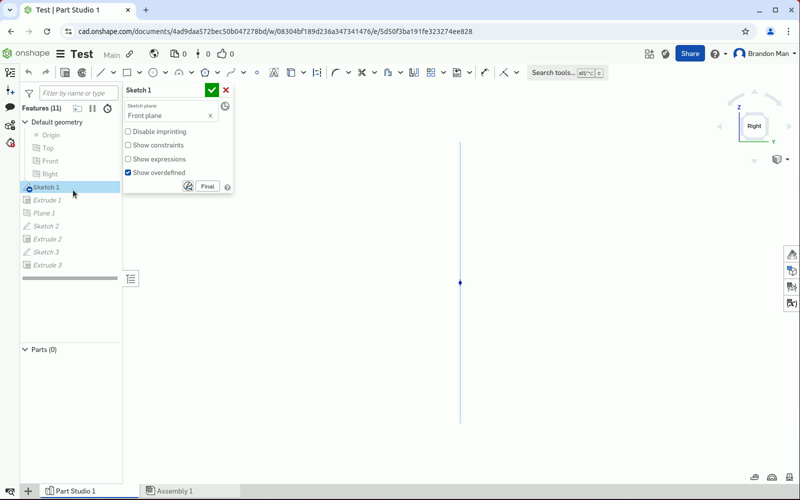
mouse_move(229, 92)
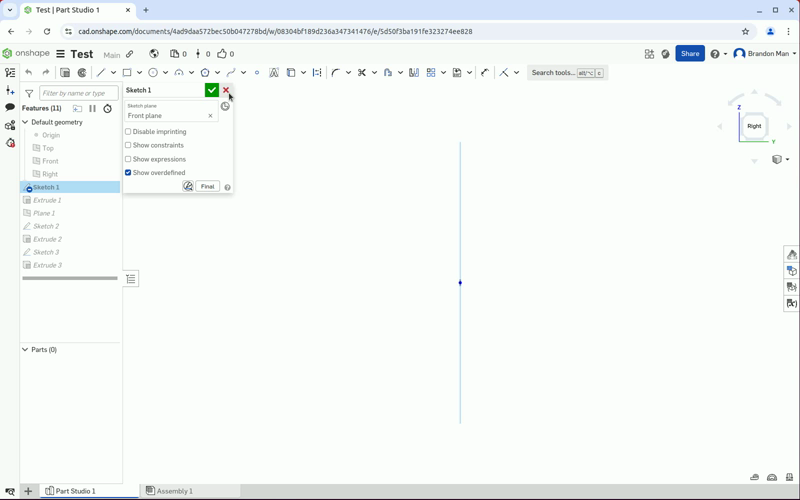
click(229, 92)
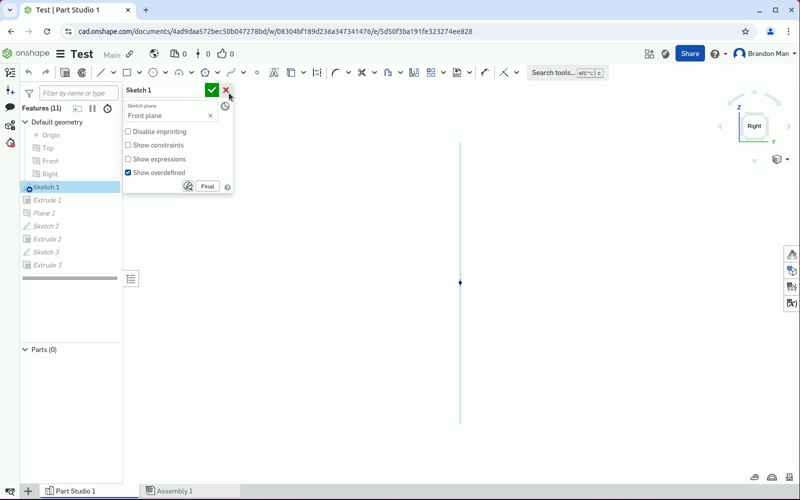
key(shift+s)
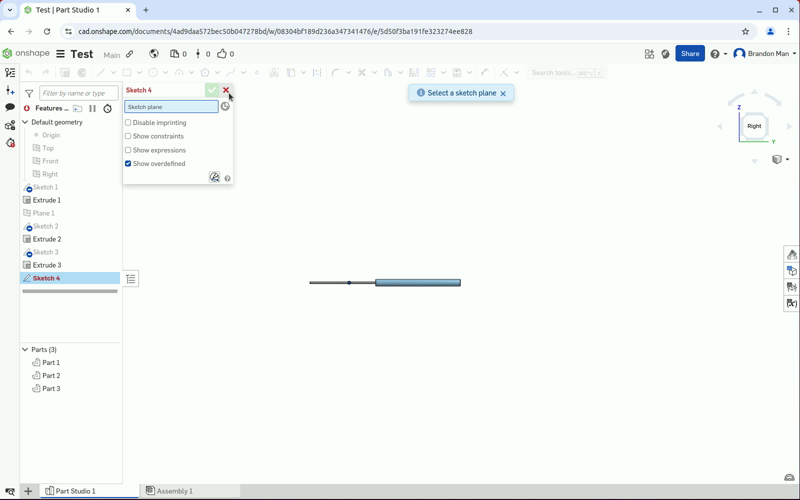
mouse_move(73, 176)
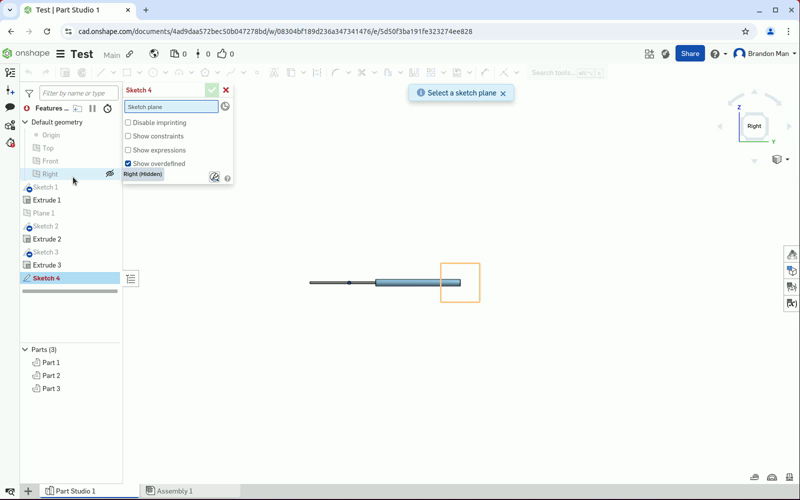
click(73, 176)
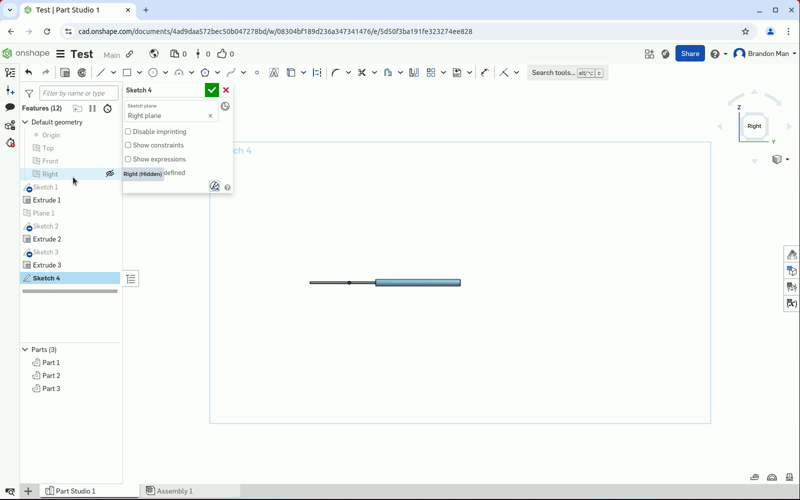
mouse_move(73, 352)
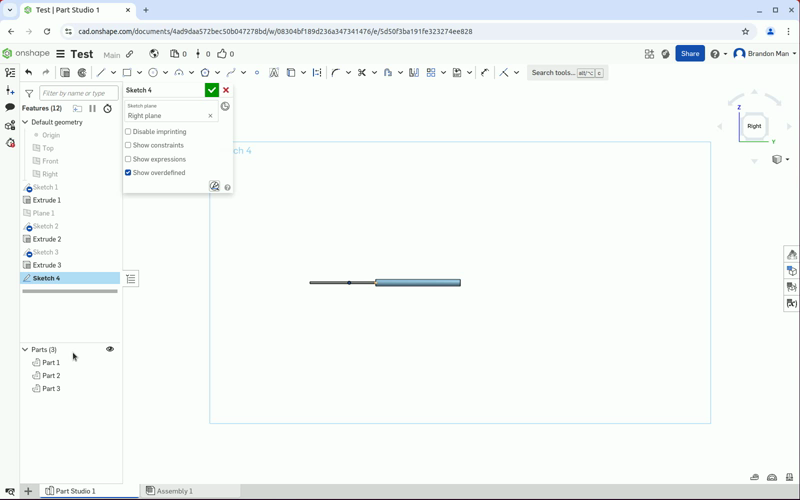
key(y)
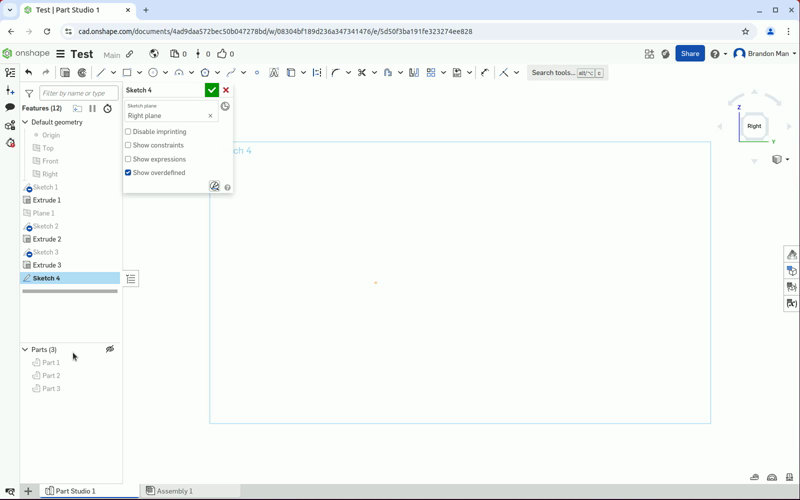
key(c)
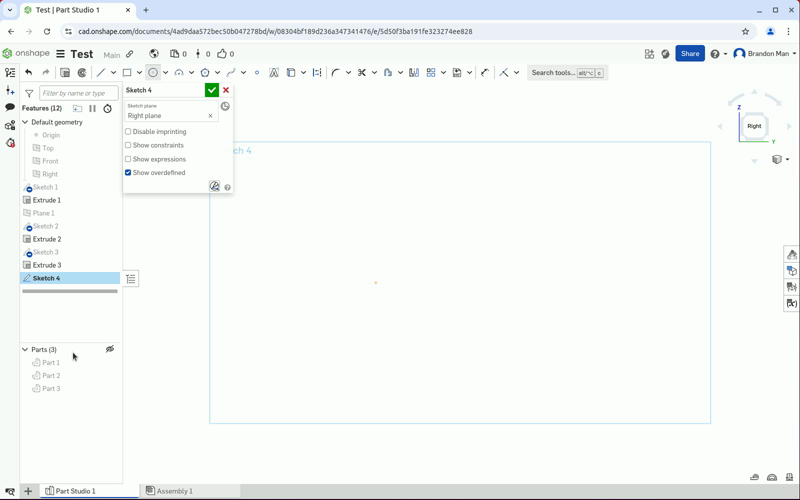
key_down(shift)
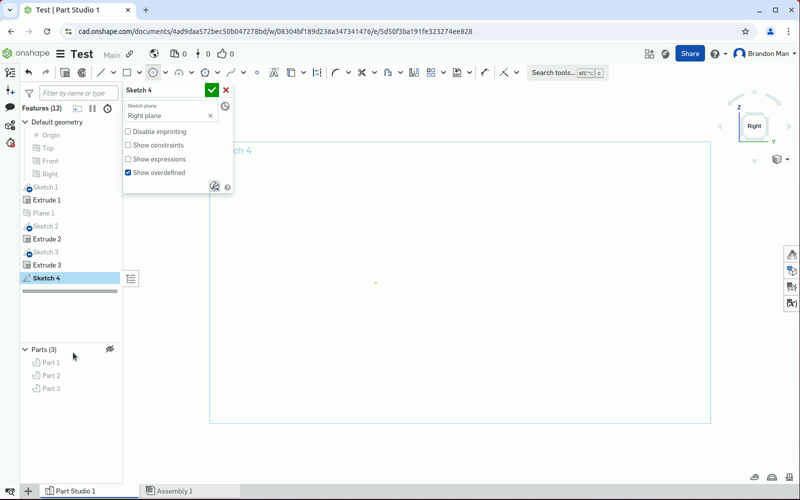
mouse_move(461, 282)
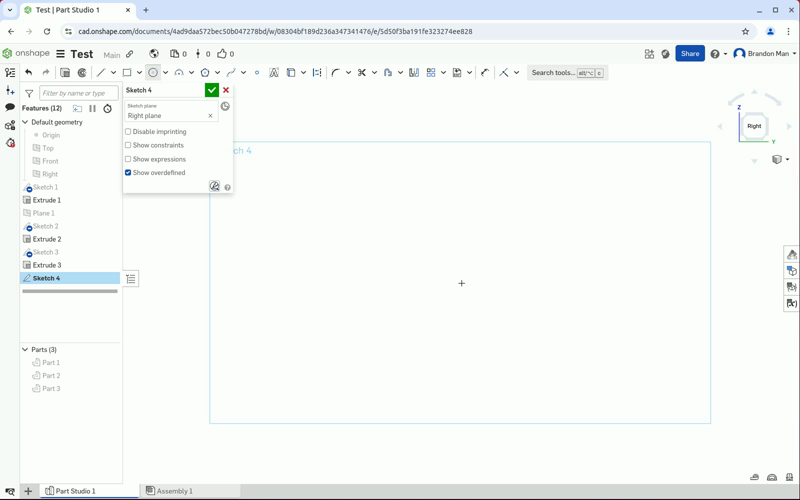
click(461, 282)
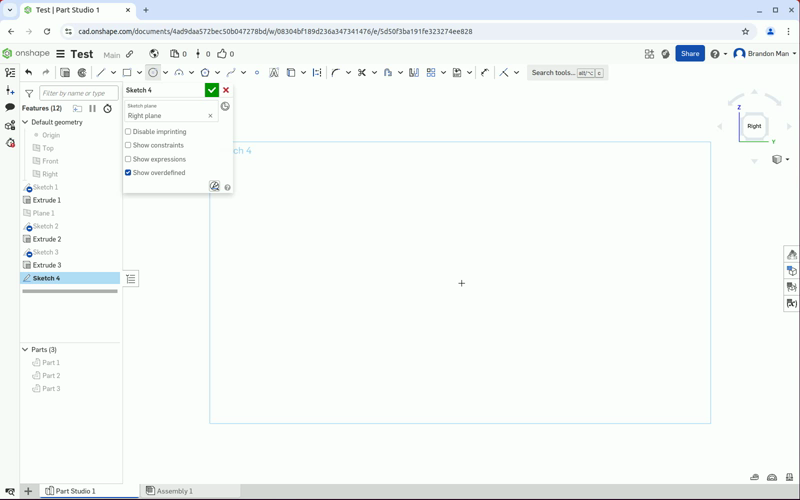
key_up(shift)
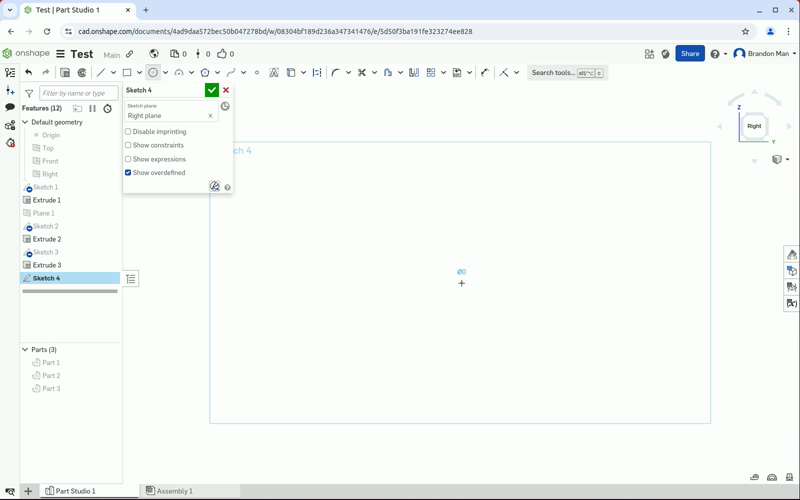
mouse_move(463, 282)
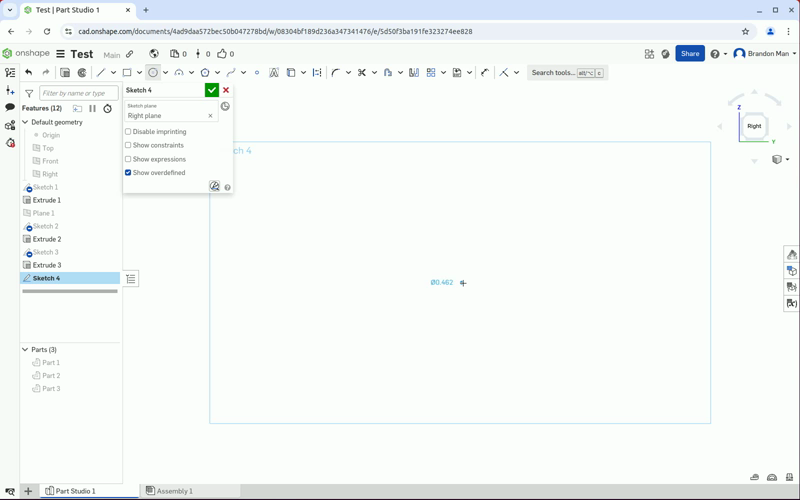
scroll(6)
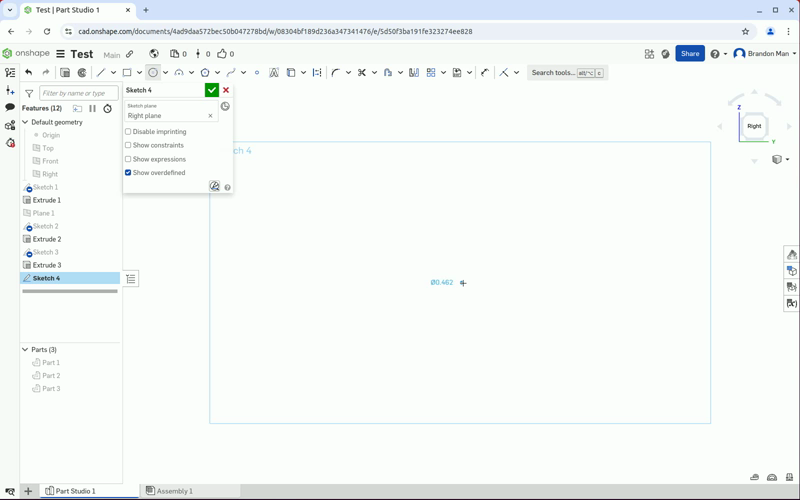
scroll(6)
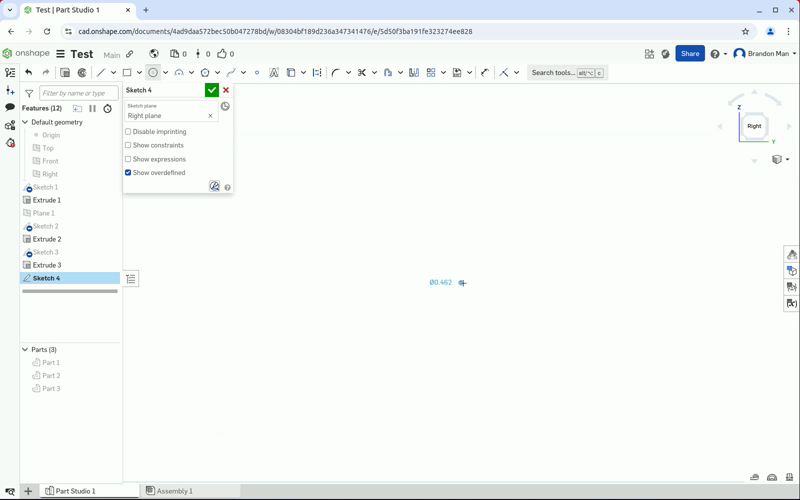
scroll(6)
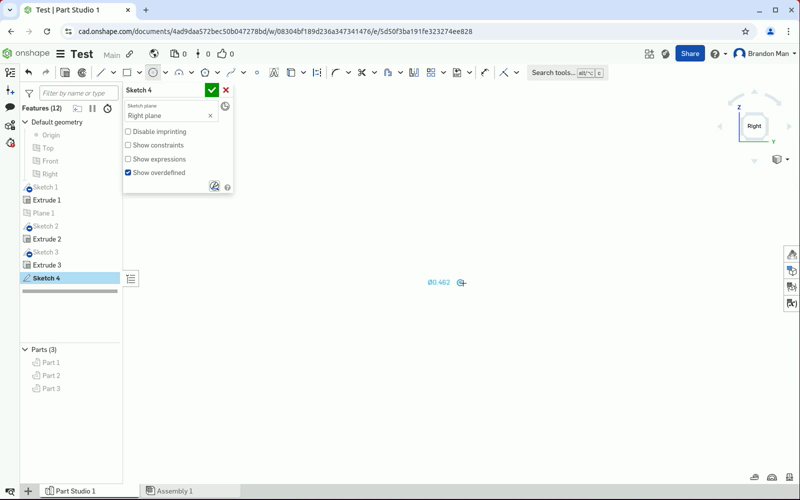
scroll(6)
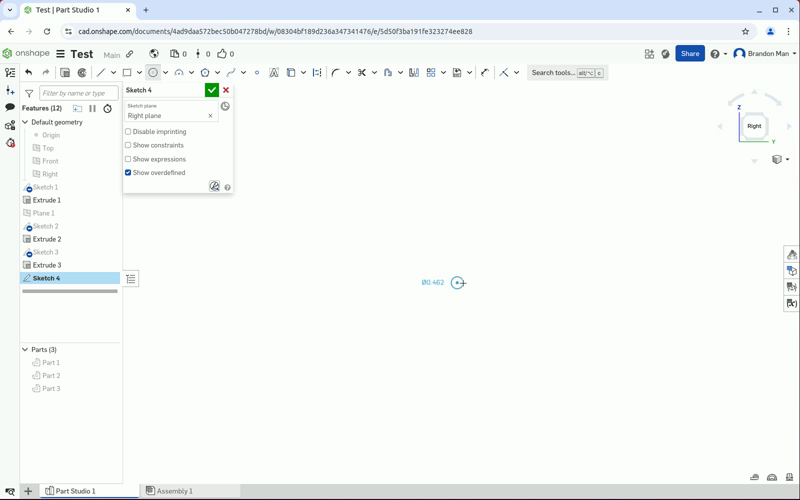
scroll(6)
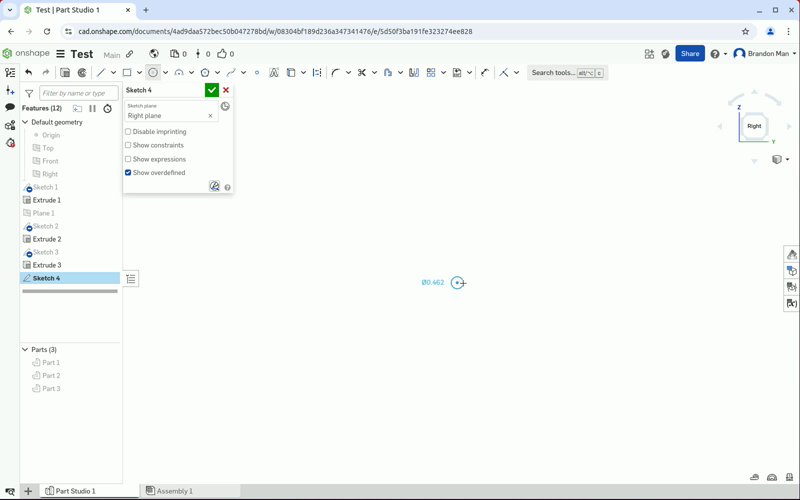
scroll(6)
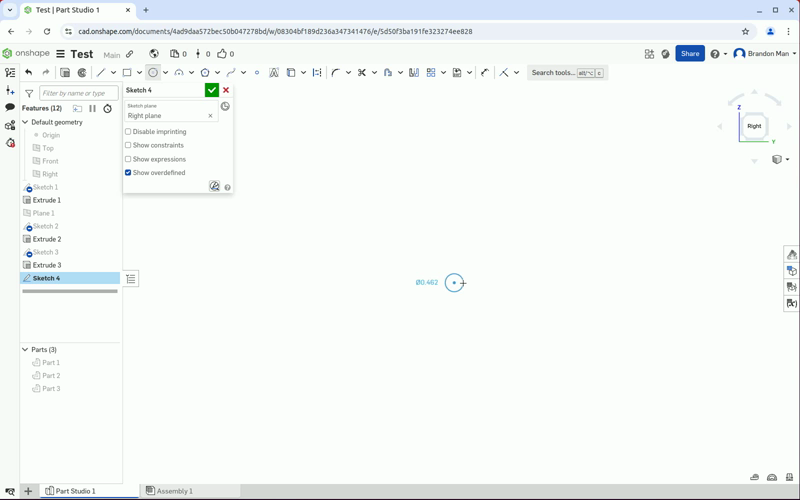
scroll(6)
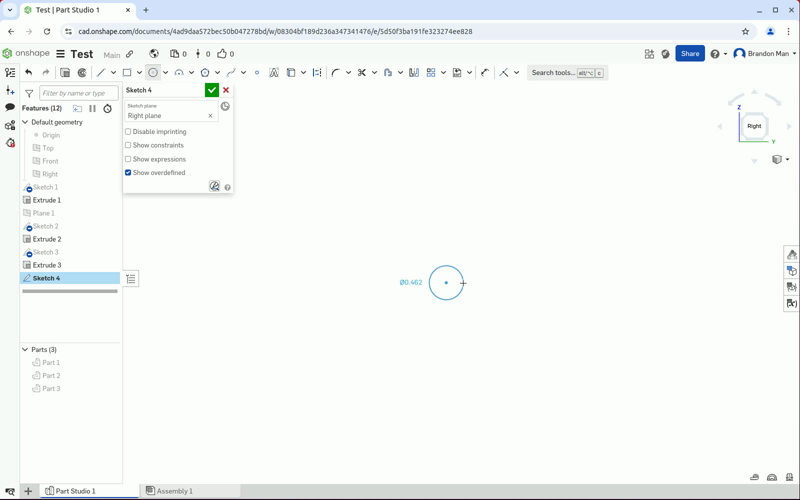
click(463, 282)
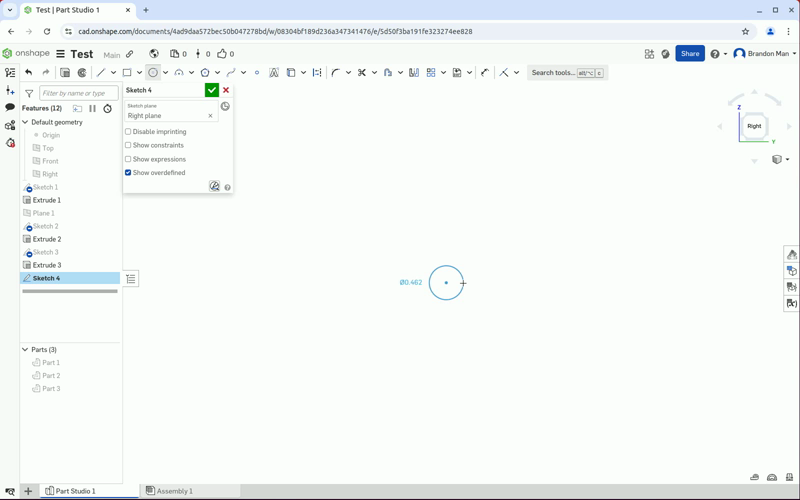
scroll(-6)
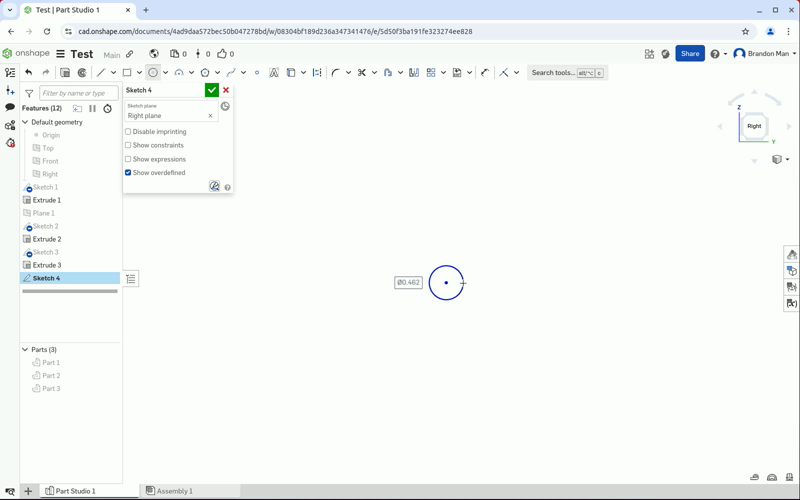
scroll(-6)
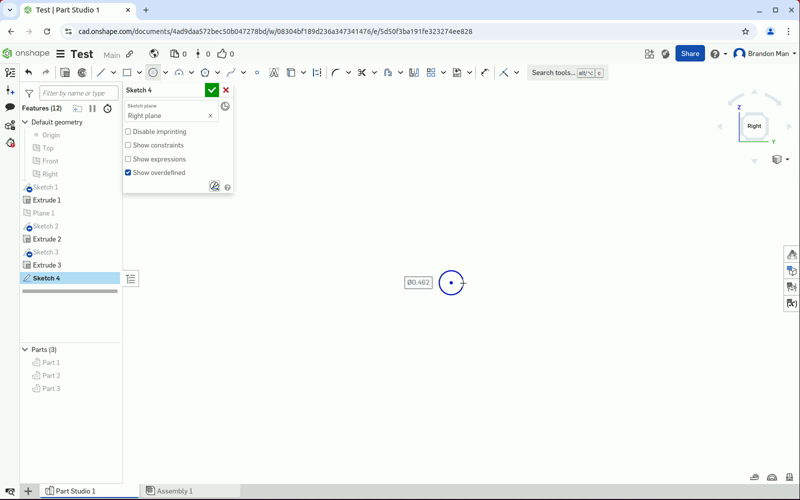
scroll(-6)
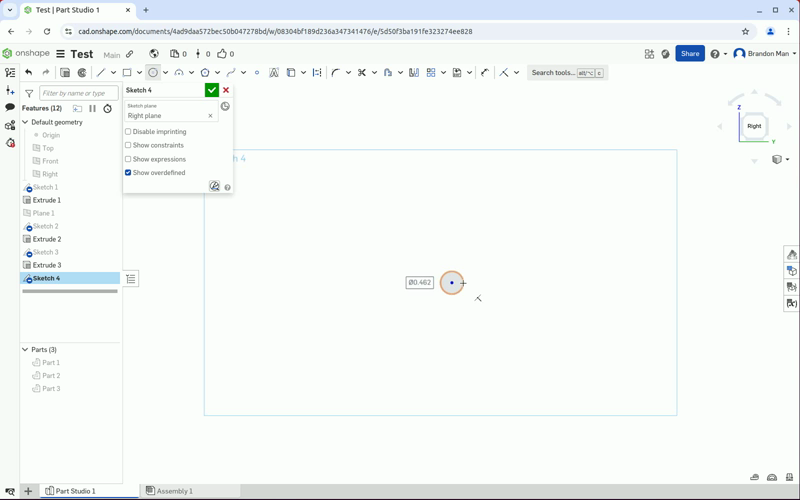
scroll(-6)
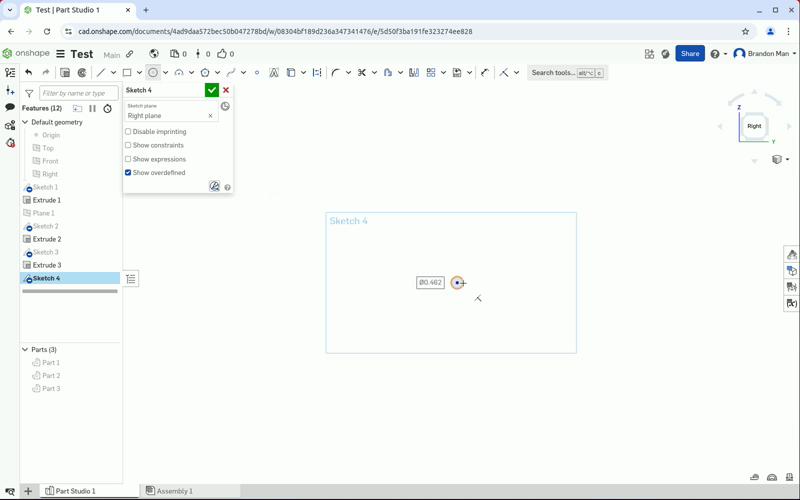
scroll(-6)
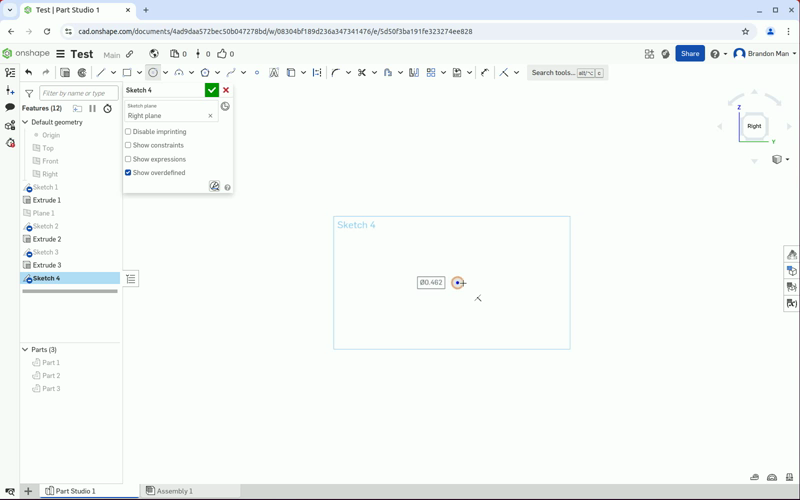
scroll(-6)
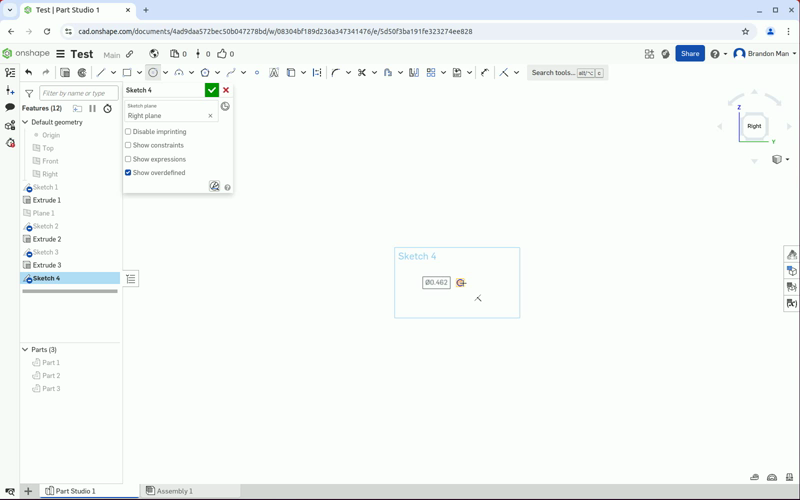
scroll(-6)
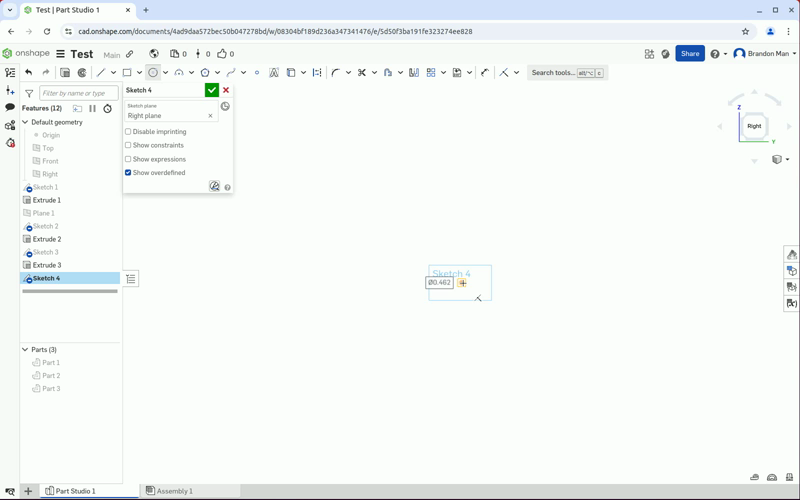
key(esc)
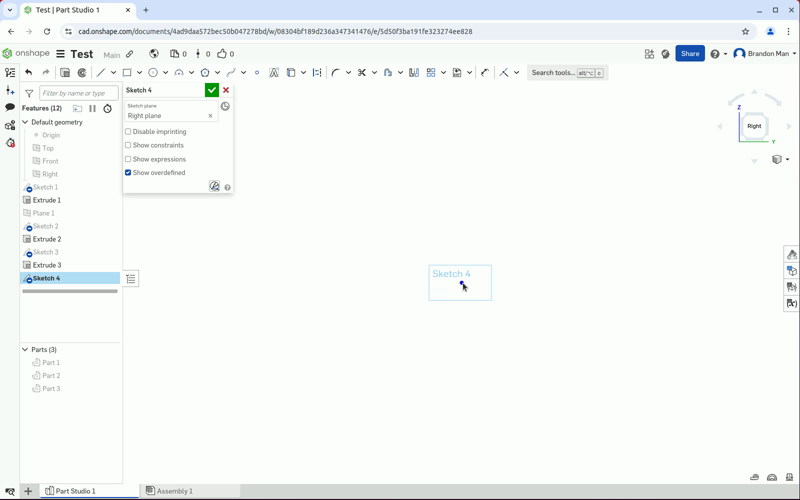
mouse_move(462, 282)
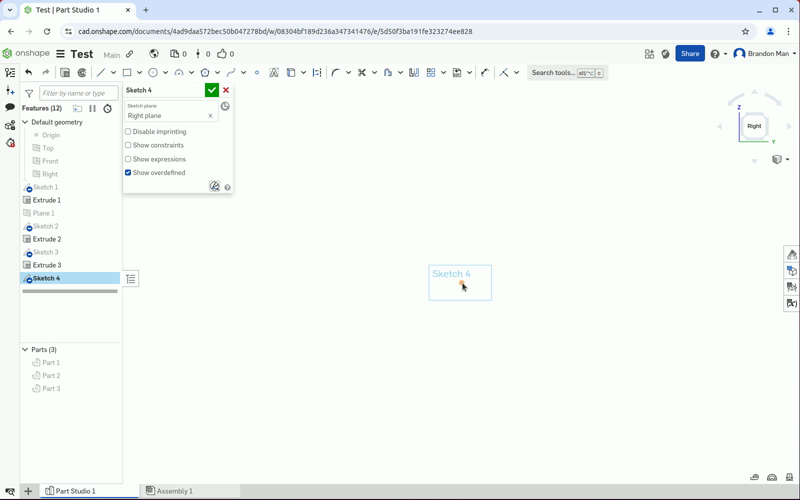
scroll(6)
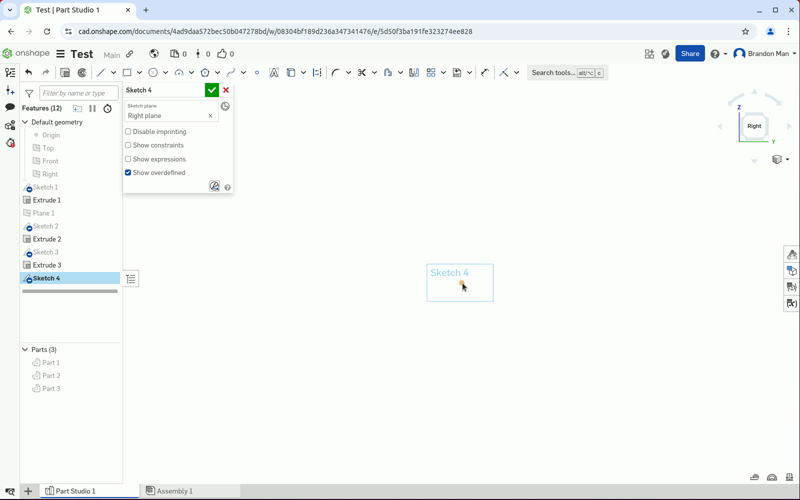
scroll(6)
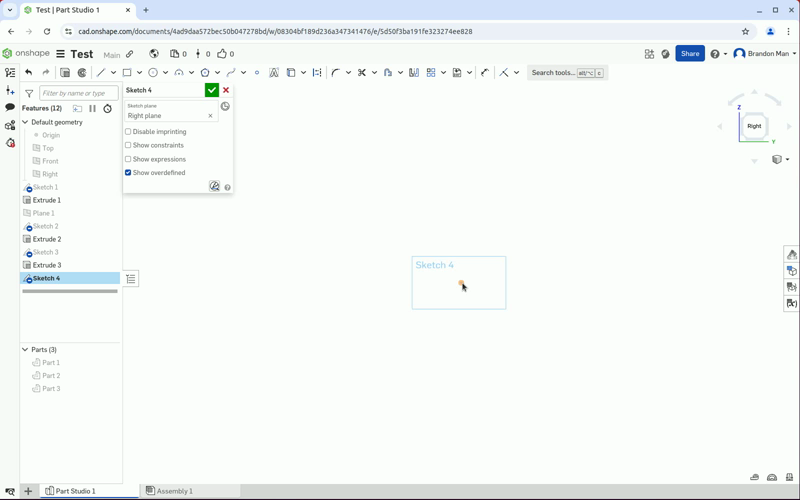
scroll(6)
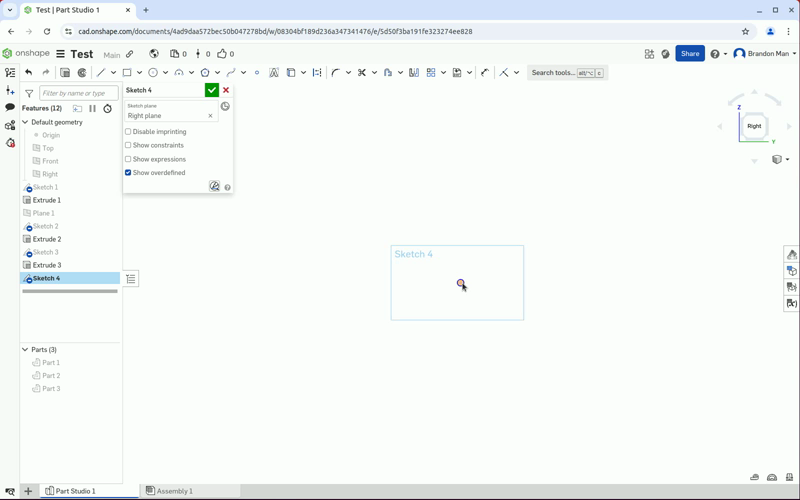
scroll(6)
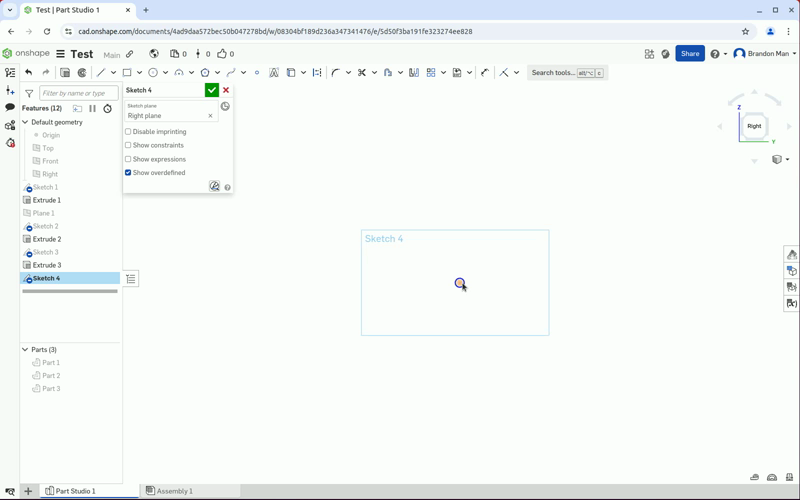
scroll(6)
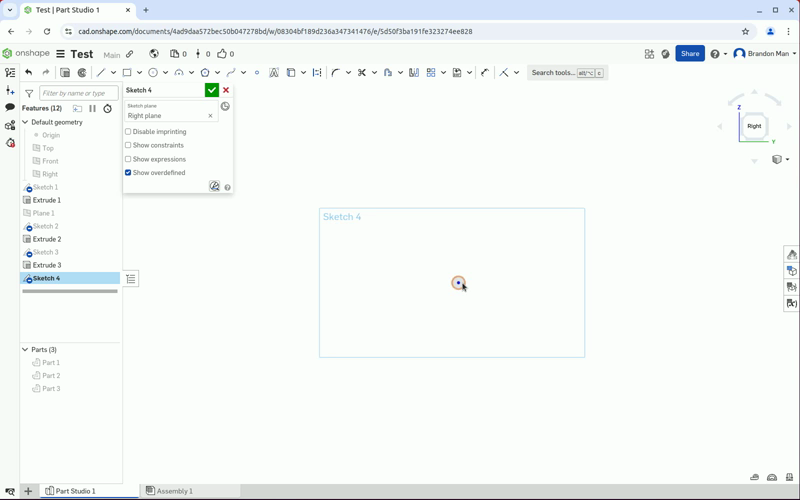
scroll(6)
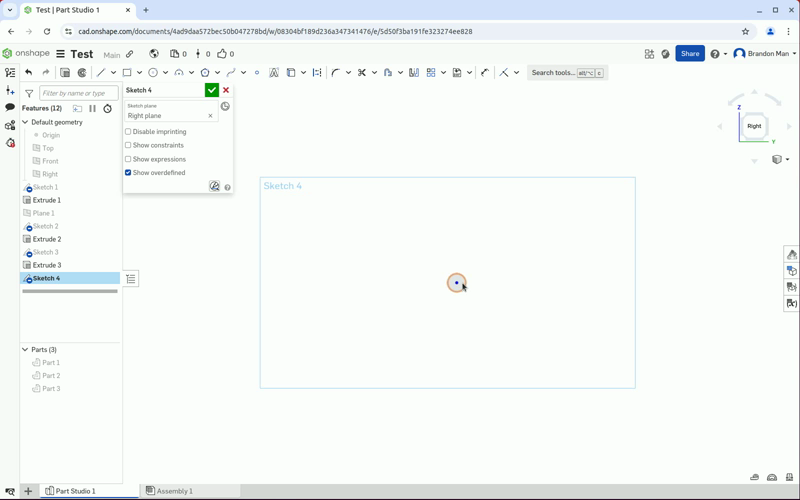
scroll(6)
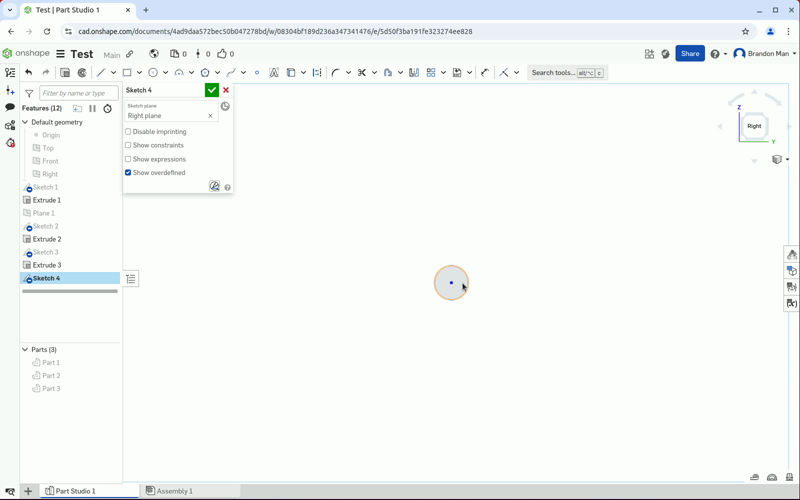
click(462, 282)
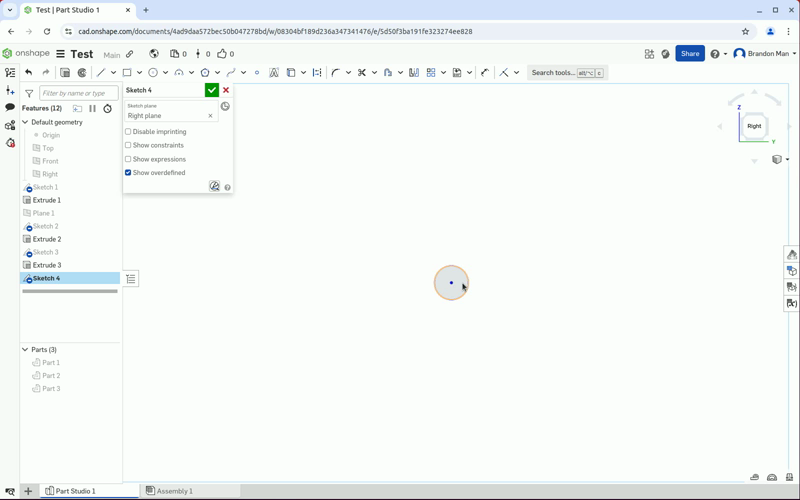
scroll(-6)
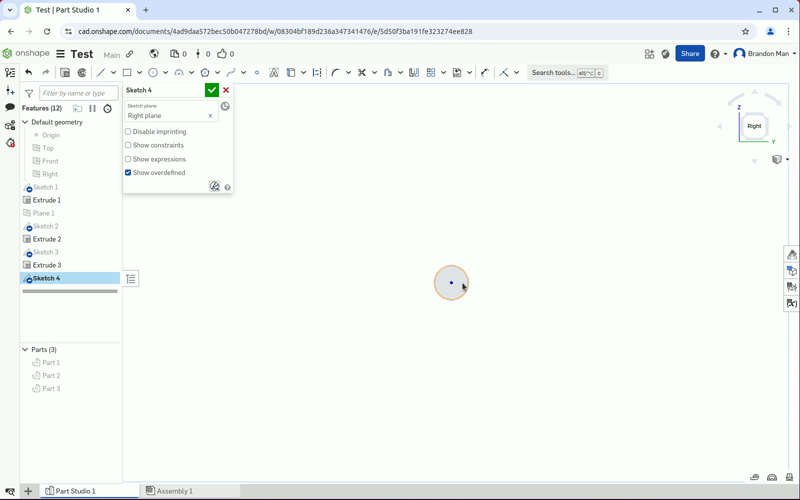
scroll(-6)
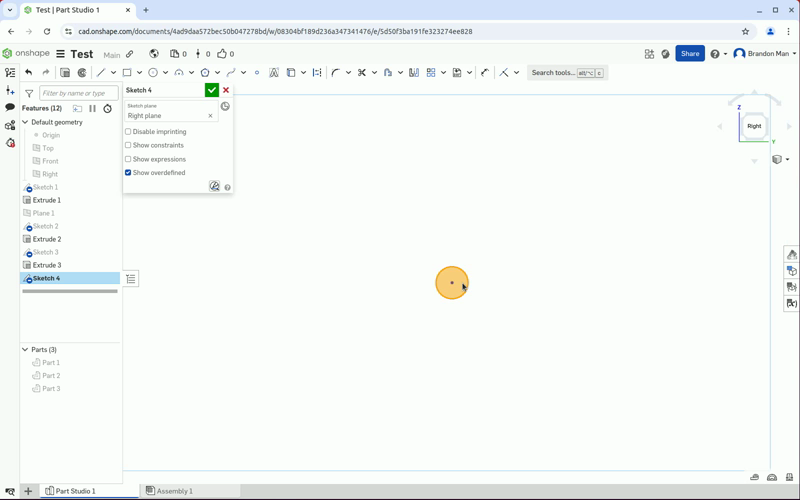
scroll(-6)
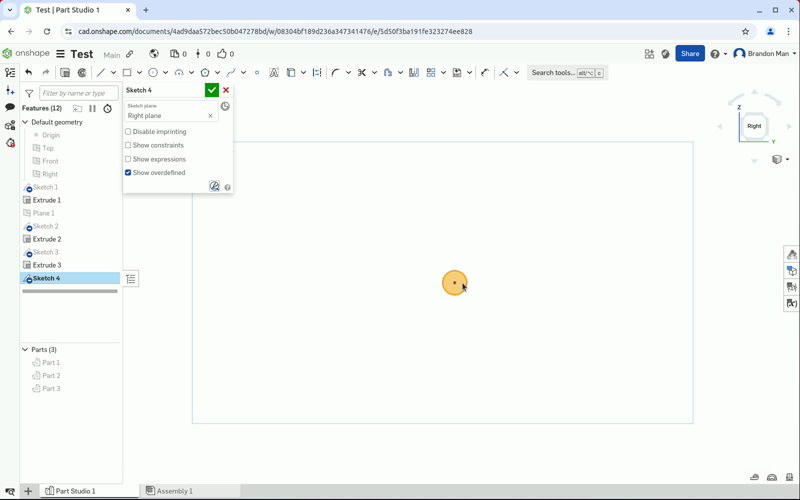
scroll(-6)
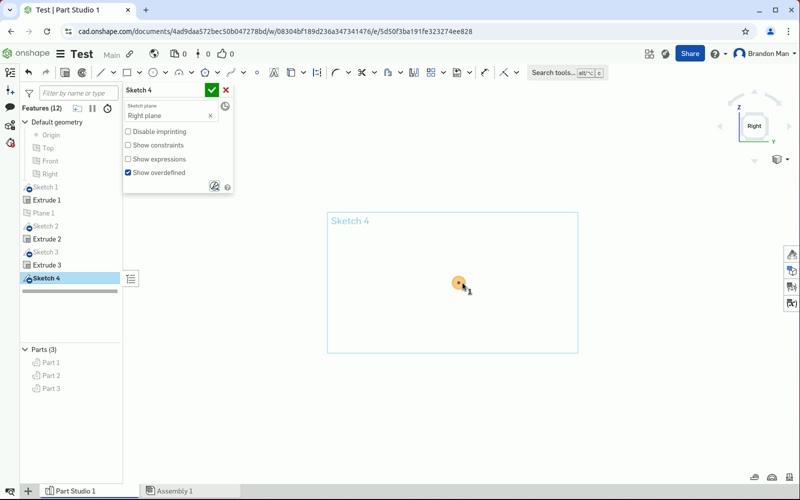
scroll(-6)
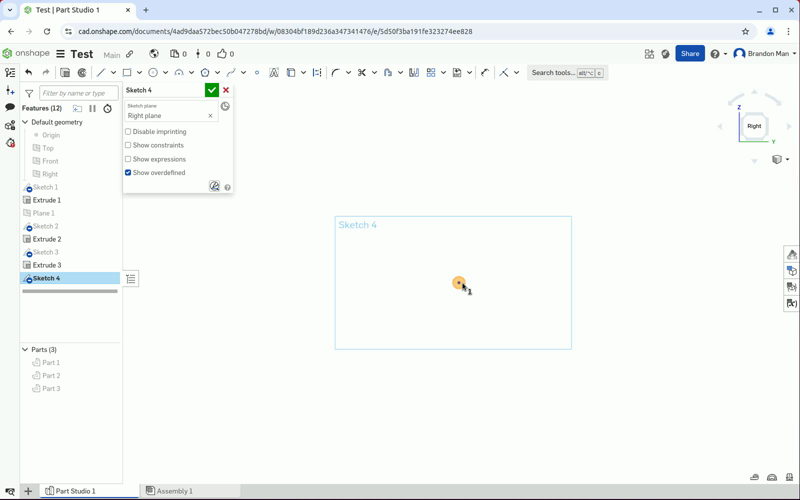
scroll(-6)
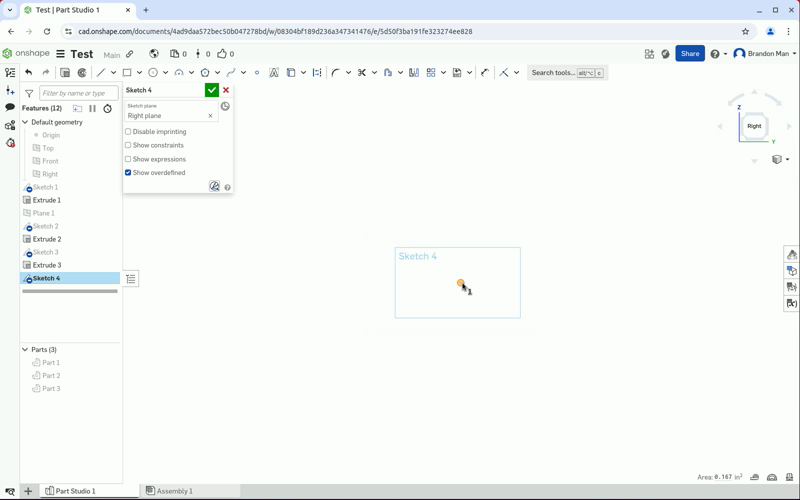
scroll(-6)
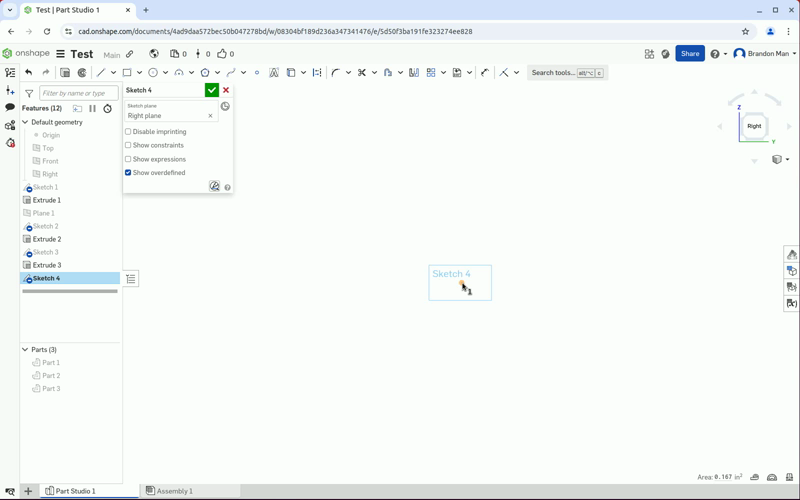
mouse_move(73, 352)
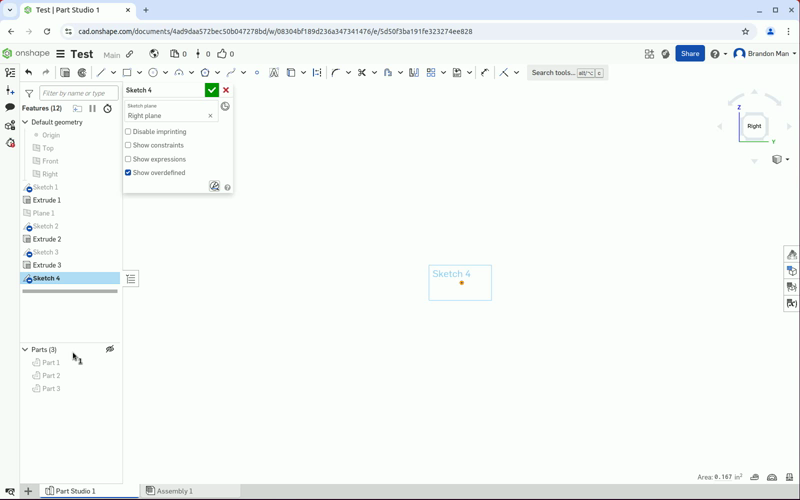
key(shift+y)
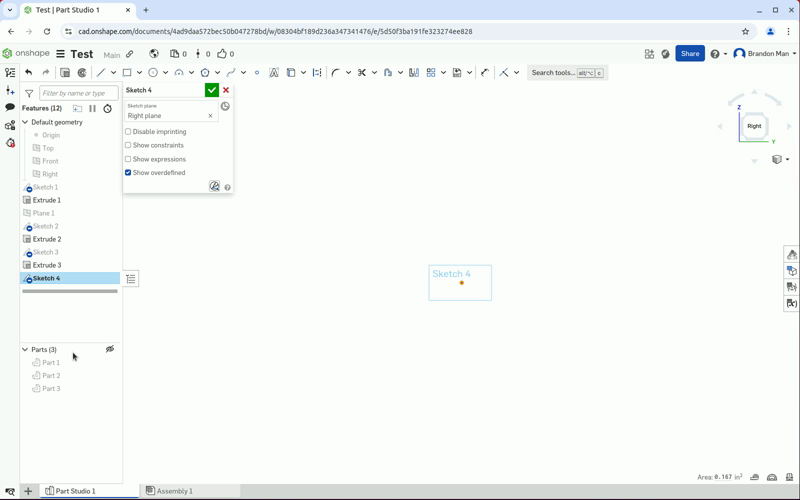
key(shift+e)
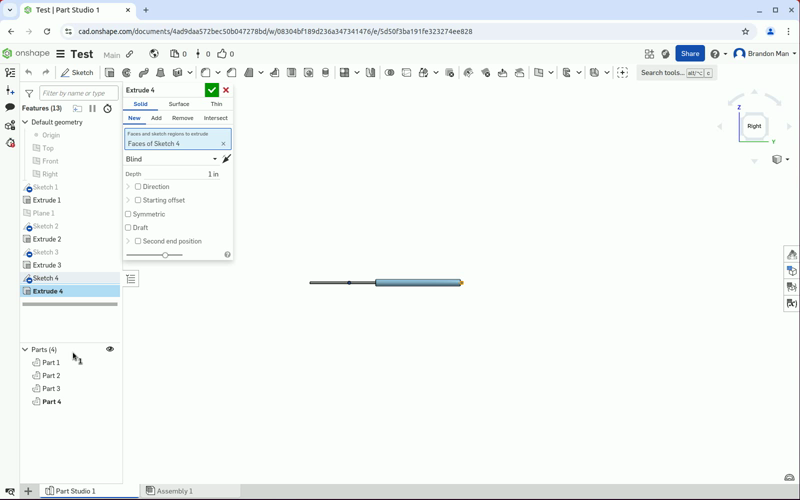
mouse_move(143, 106)
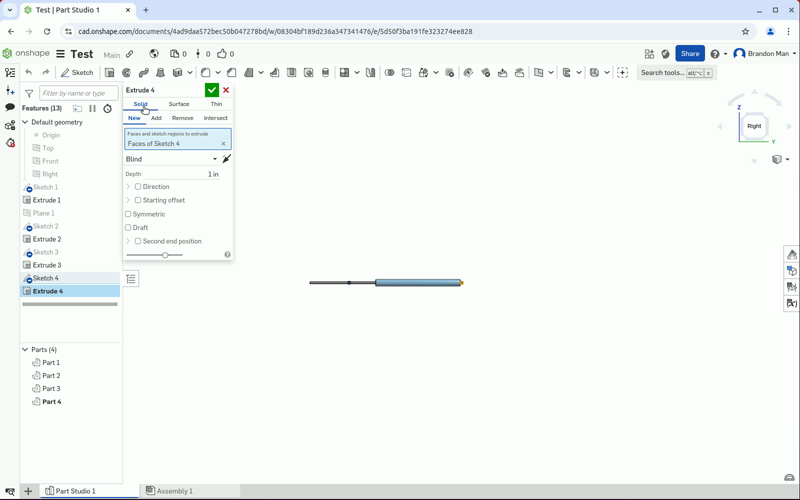
click(143, 106)
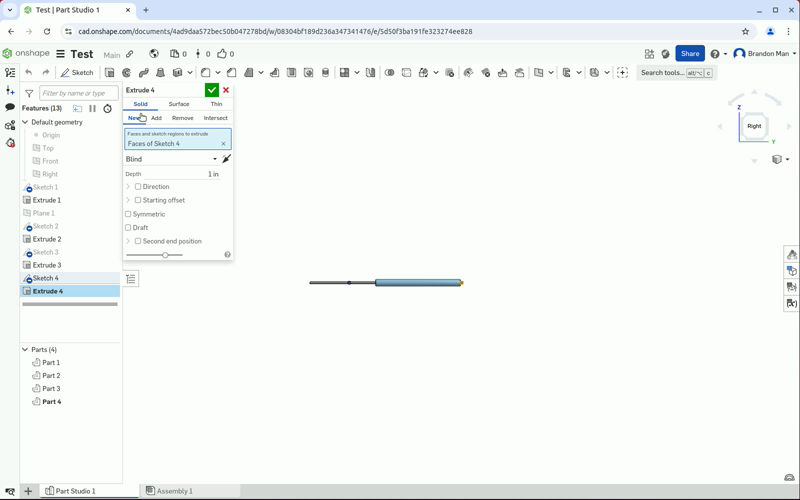
mouse_move(137, 120)
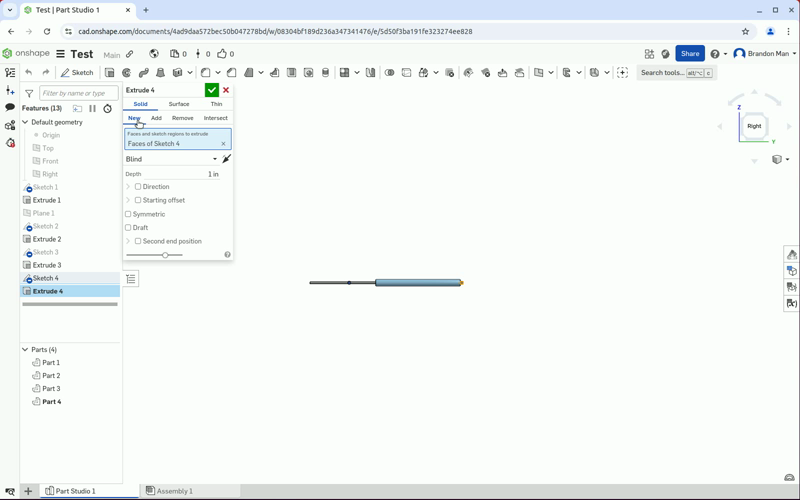
click(137, 120)
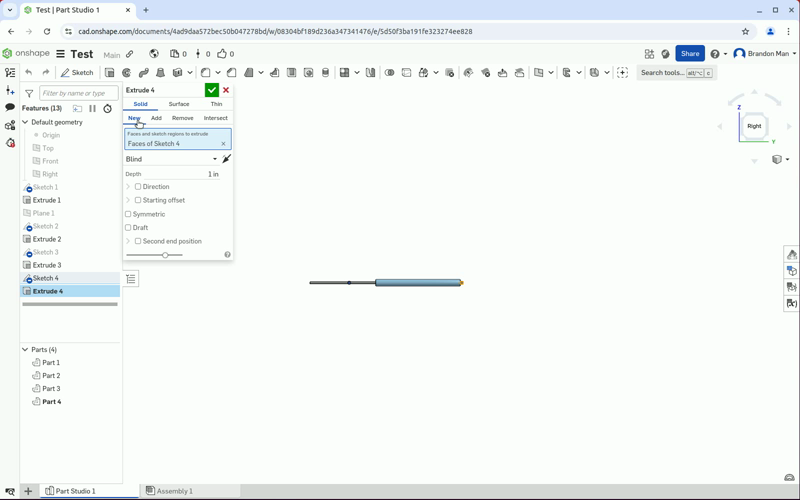
key(tab, 4)
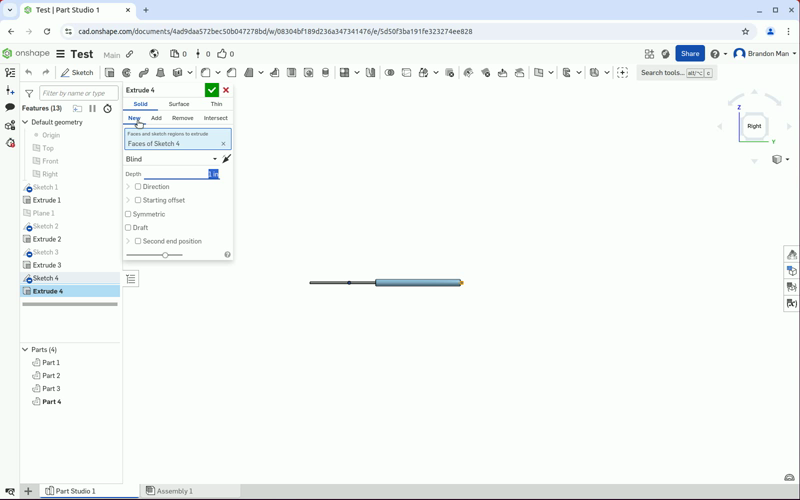
text(-0.722)
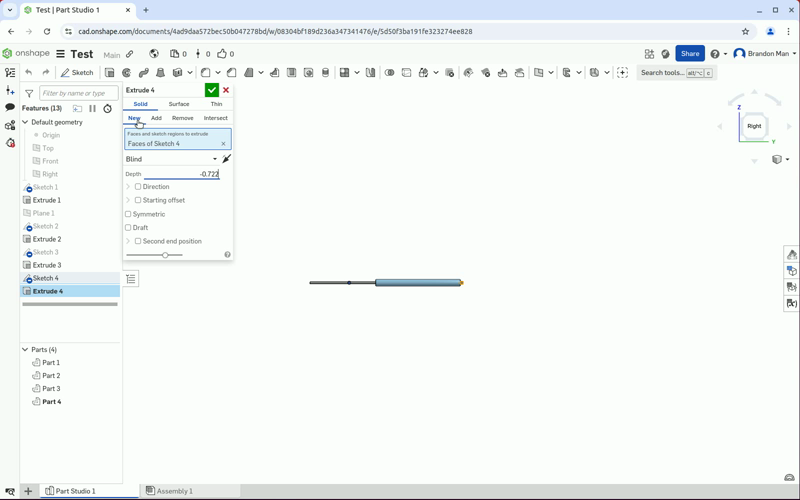
key(enter)
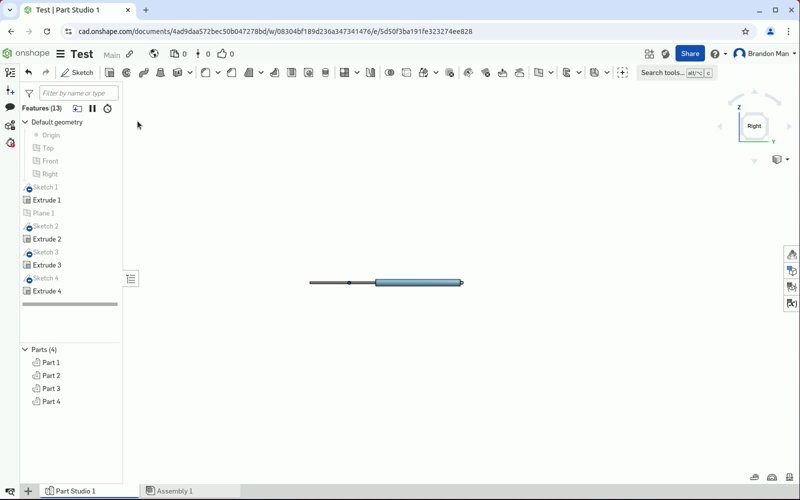
key(shift+h)
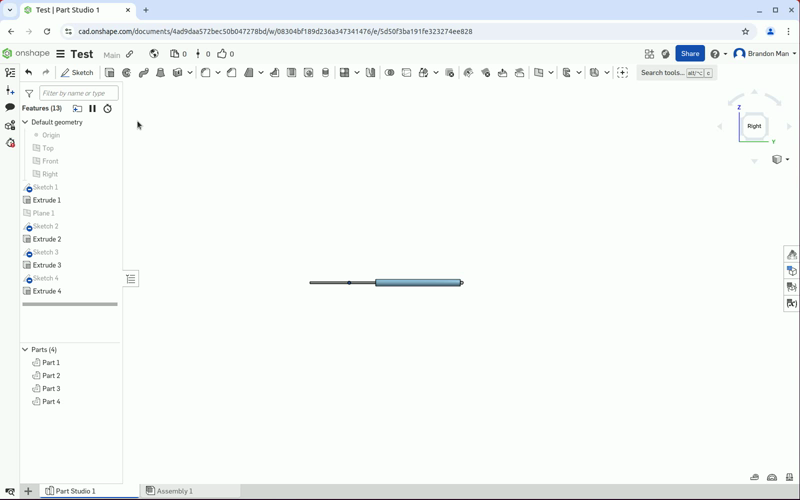
key(shift+h)
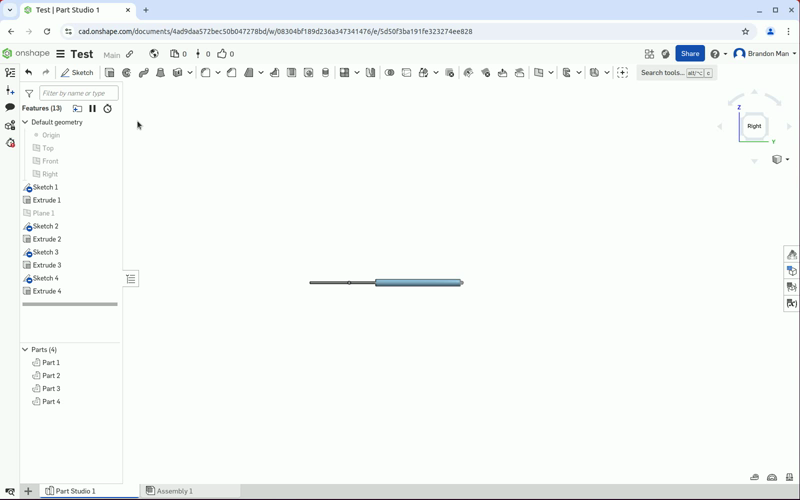
key(shift+7)
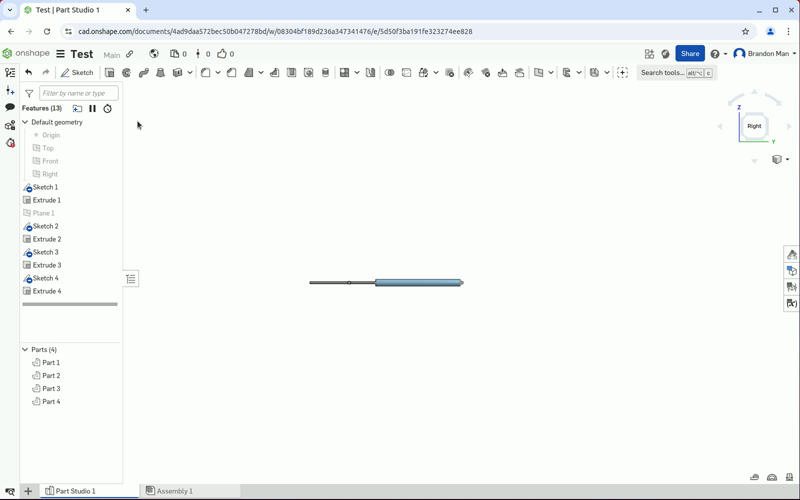
key(right, 2)
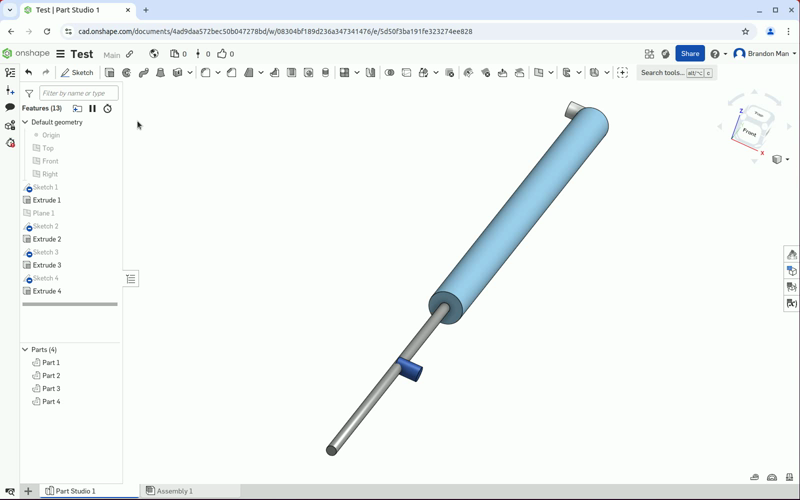
key(down, 2)
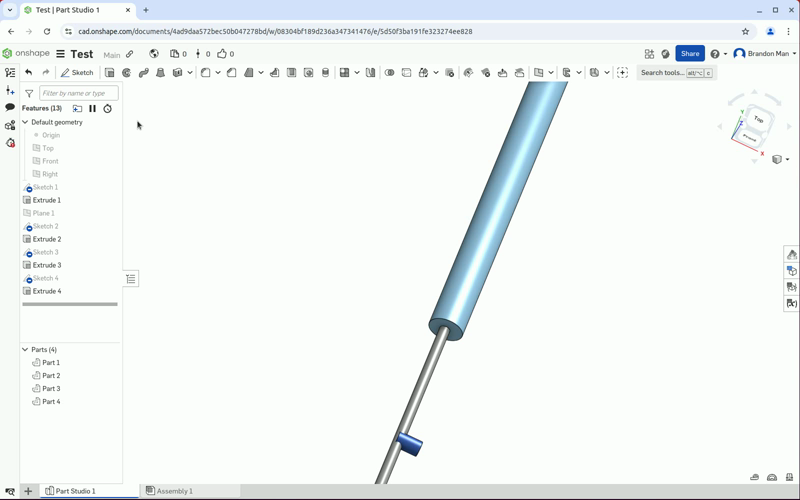
key(up, 2)
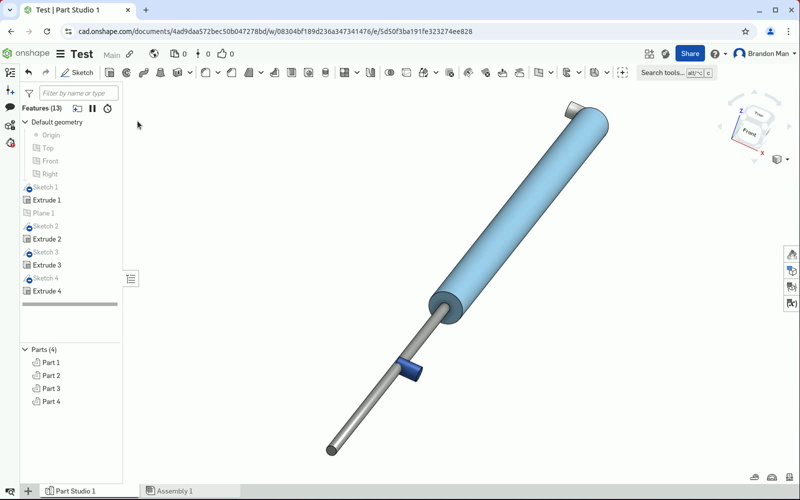
key(left, 2)
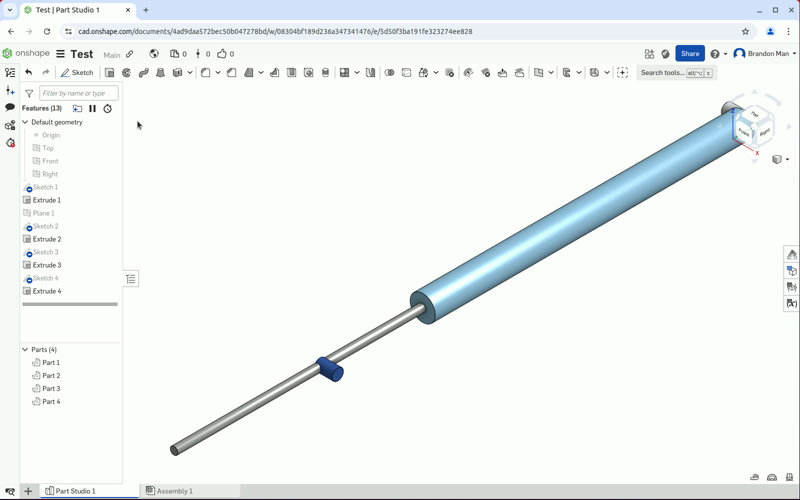
mouse_move(73, 189)
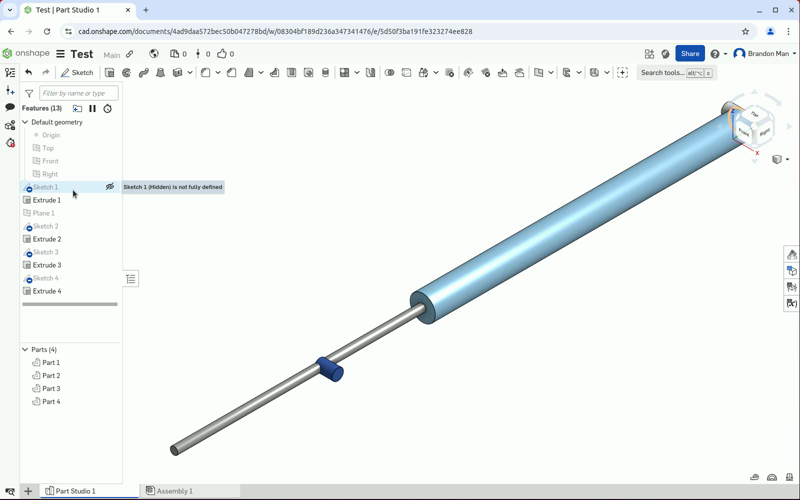
click(73, 189)